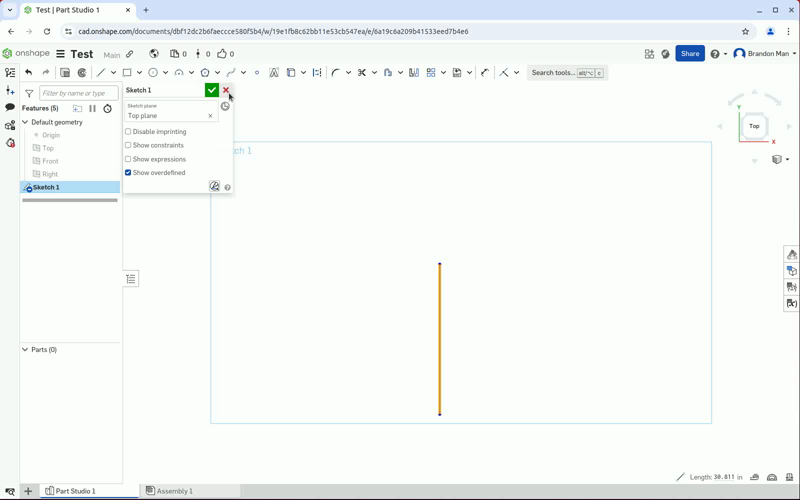
key(shift+h)
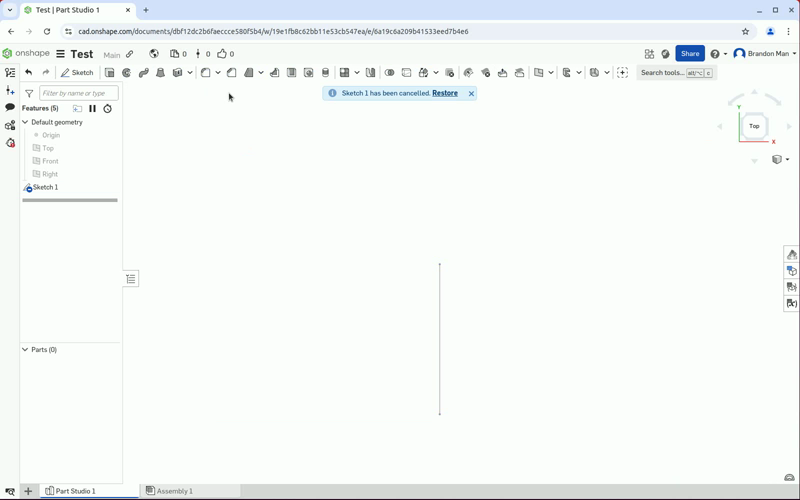
key(shift+s)
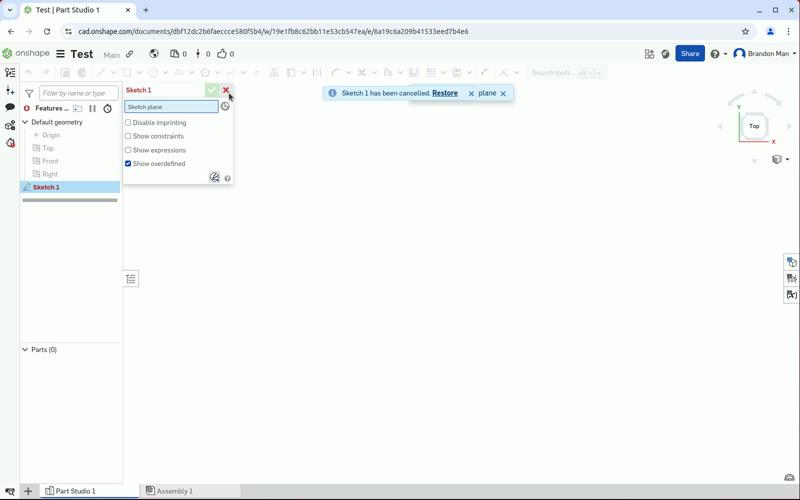
mouse_move(73, 150)
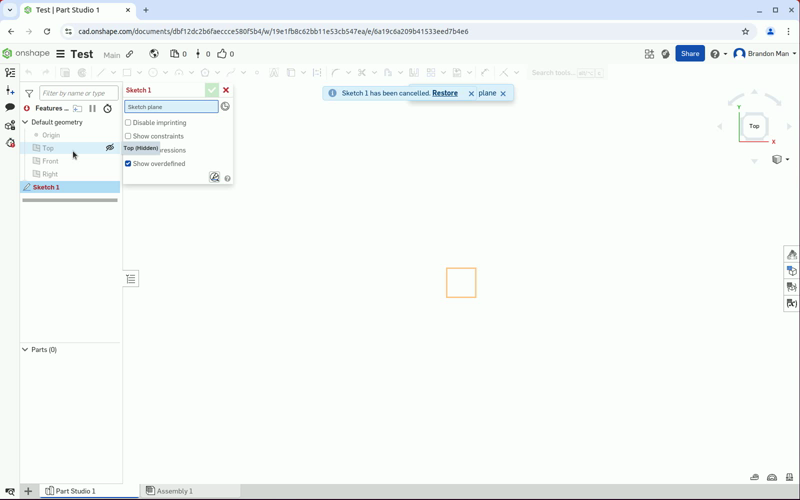
click(73, 150)
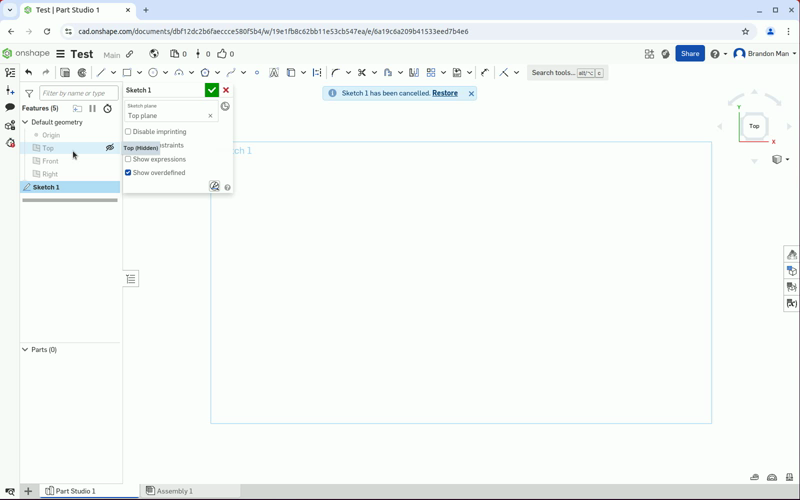
mouse_move(73, 352)
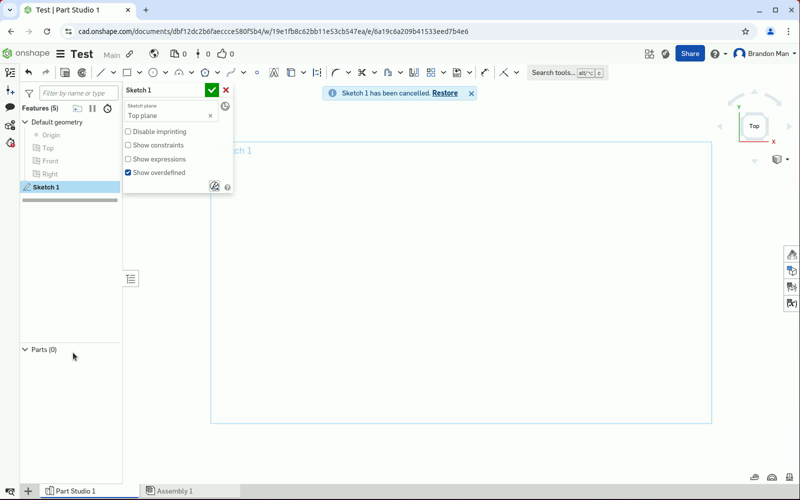
key(y)
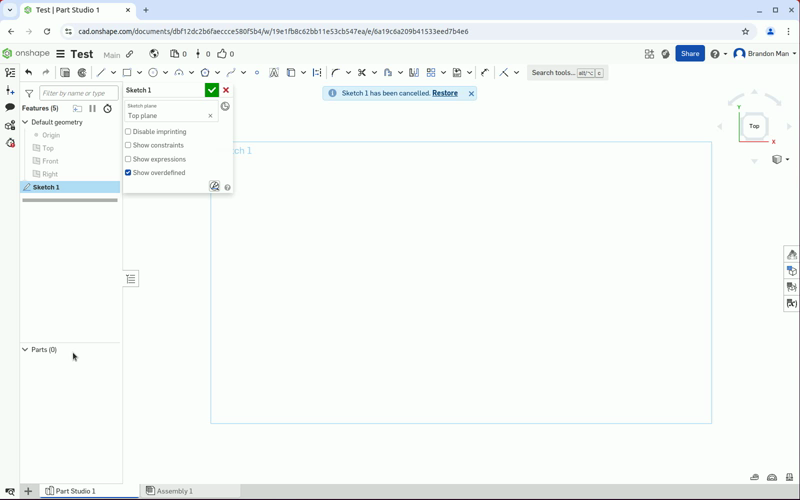
key(l)
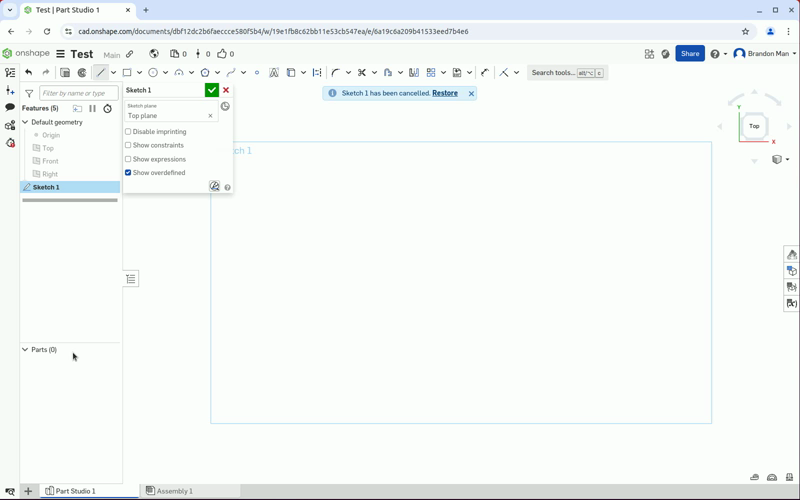
key_down(shift)
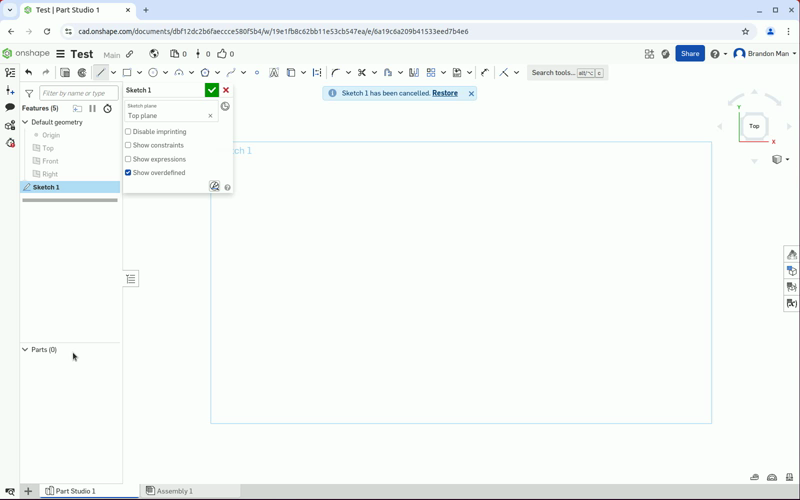
mouse_move(348, 333)
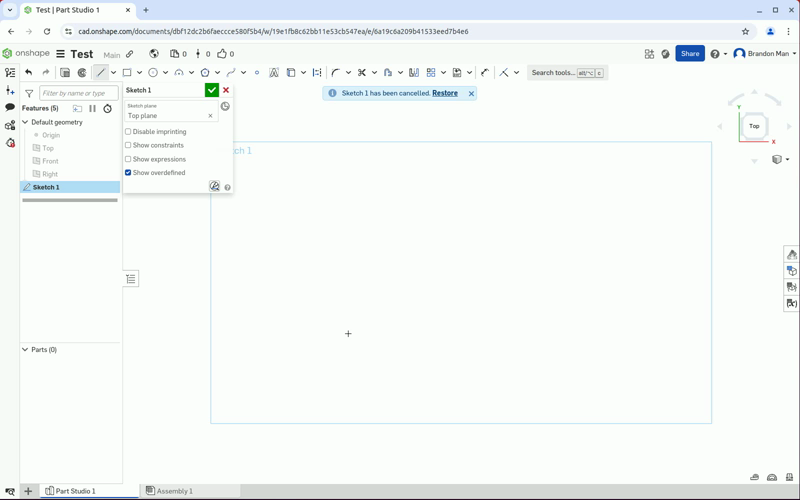
click(348, 333)
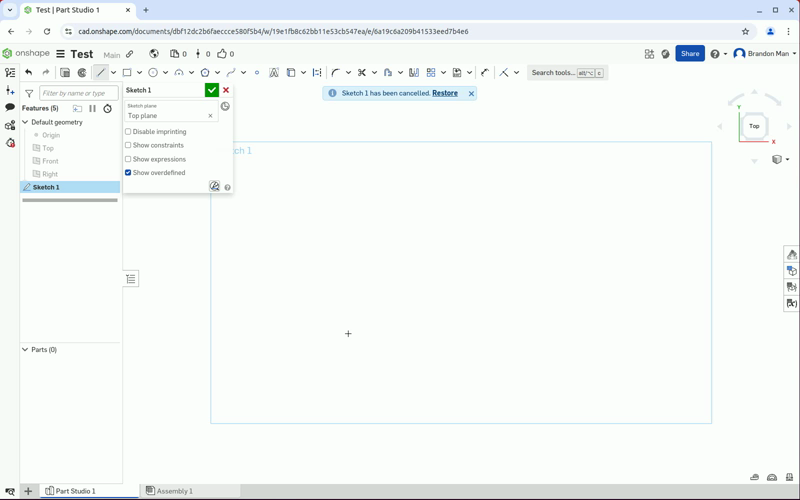
key_up(shift)
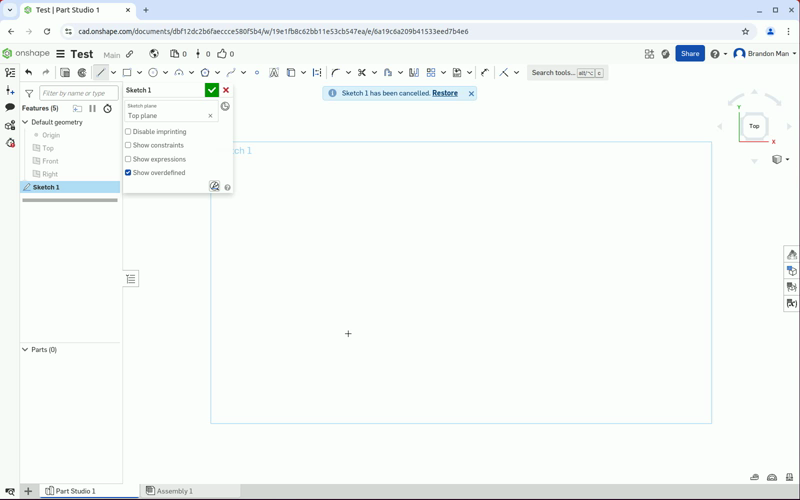
key_down(shift)
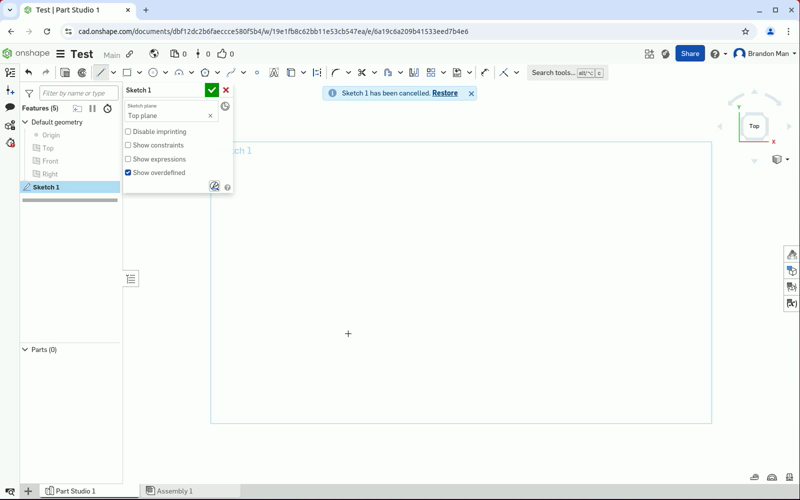
mouse_move(378, 333)
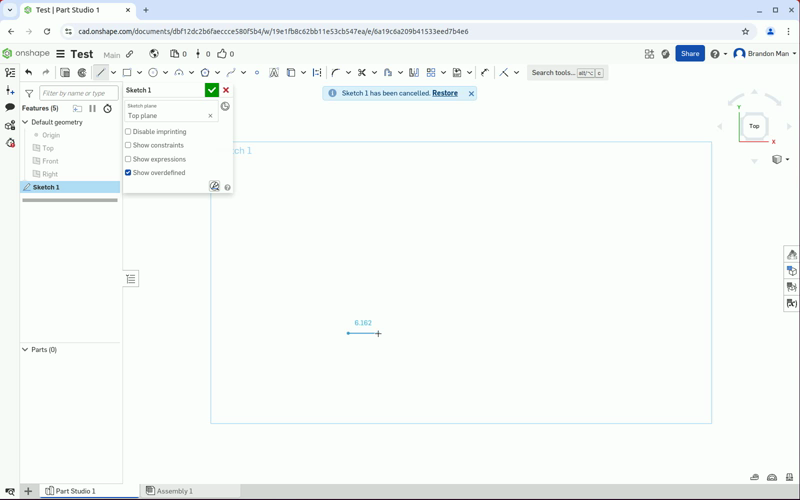
mouse_move(406, 333)
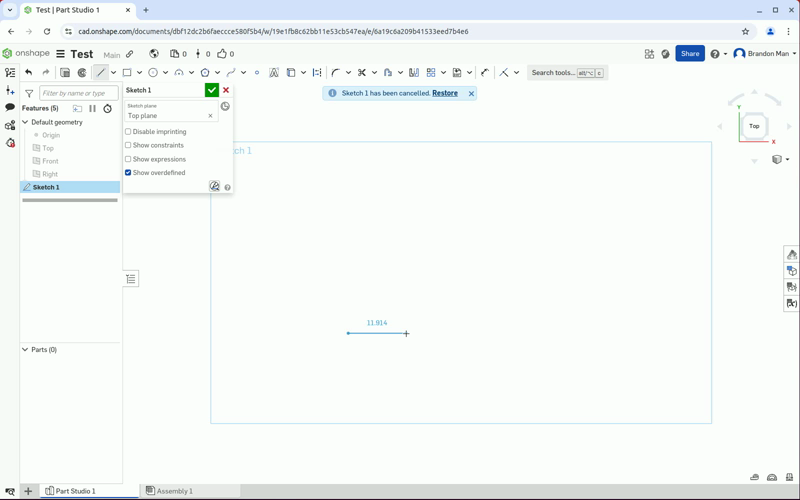
click(406, 333)
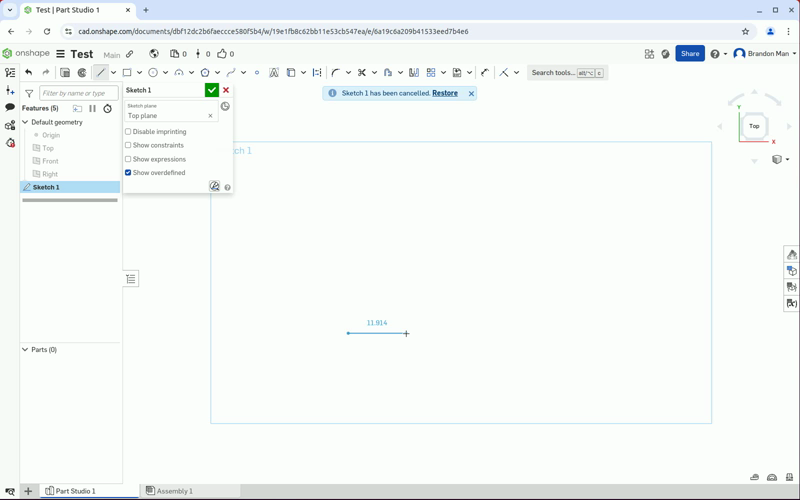
key_up(shift)
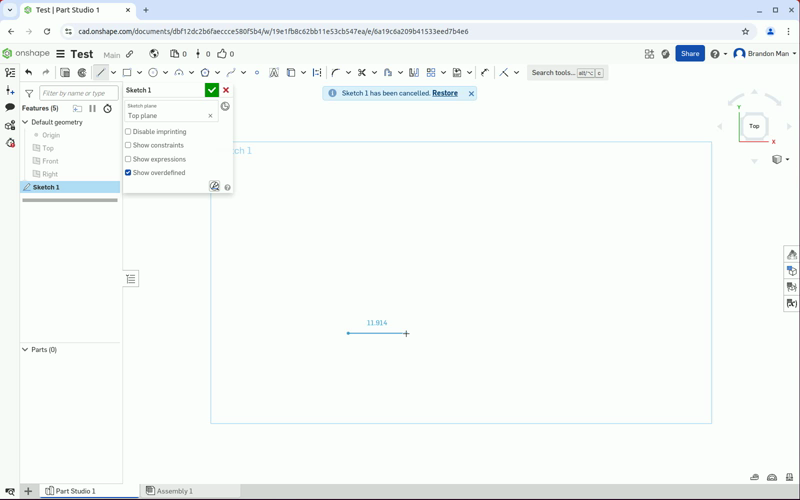
key_down(shift)
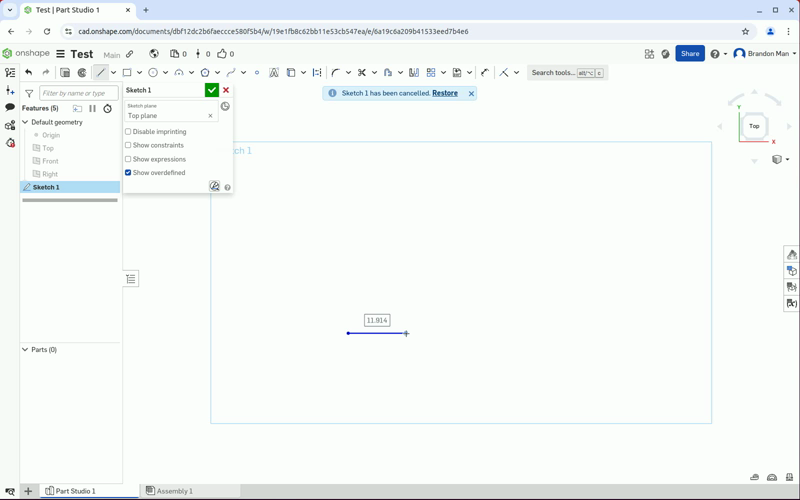
mouse_move(436, 333)
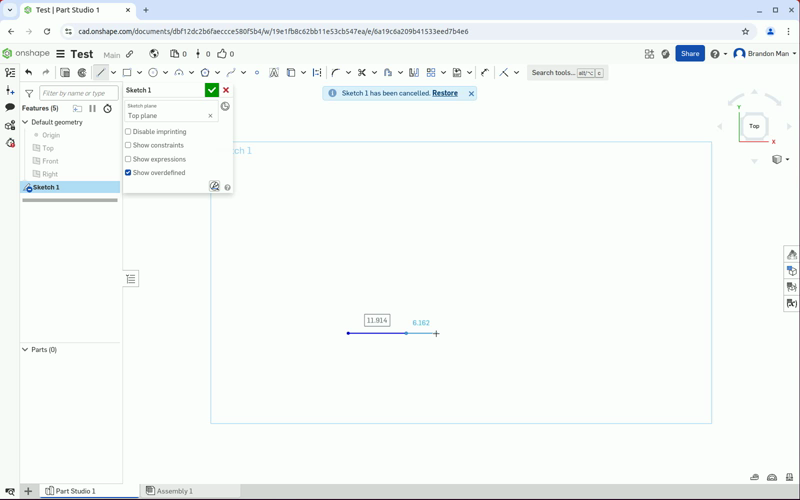
mouse_move(406, 316)
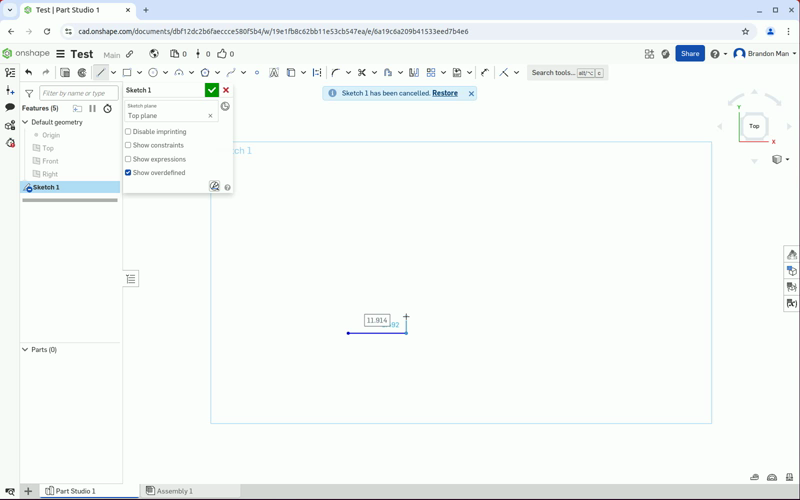
click(406, 316)
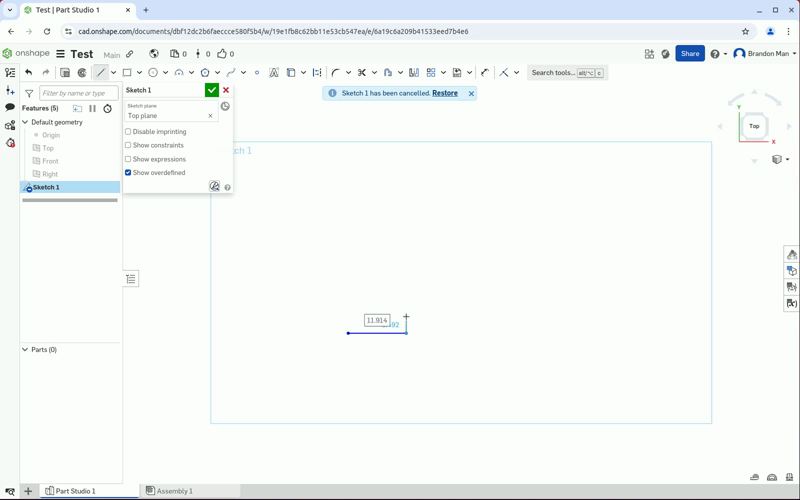
key_up(shift)
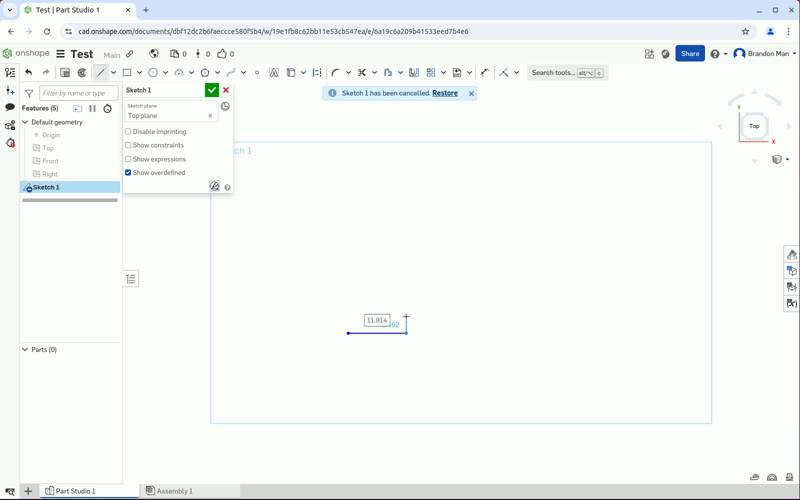
key_down(shift)
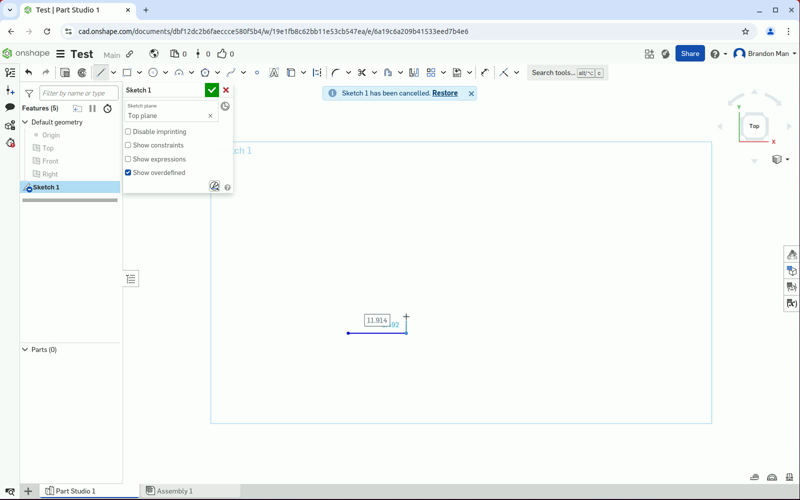
mouse_move(436, 316)
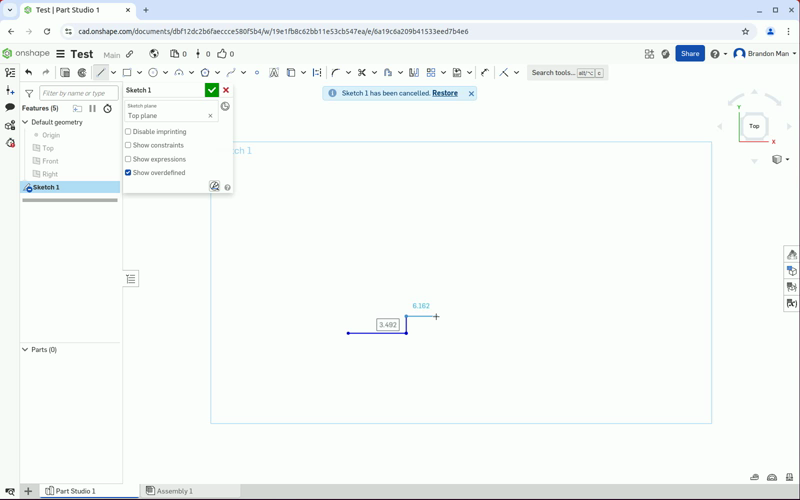
mouse_move(348, 316)
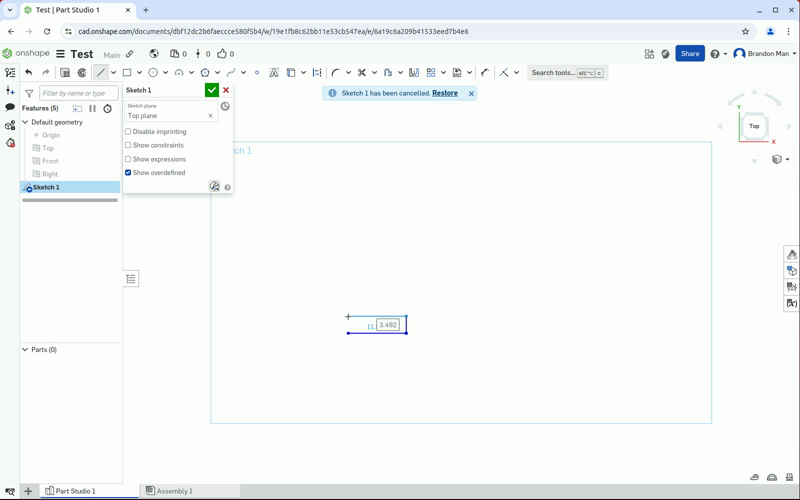
click(348, 316)
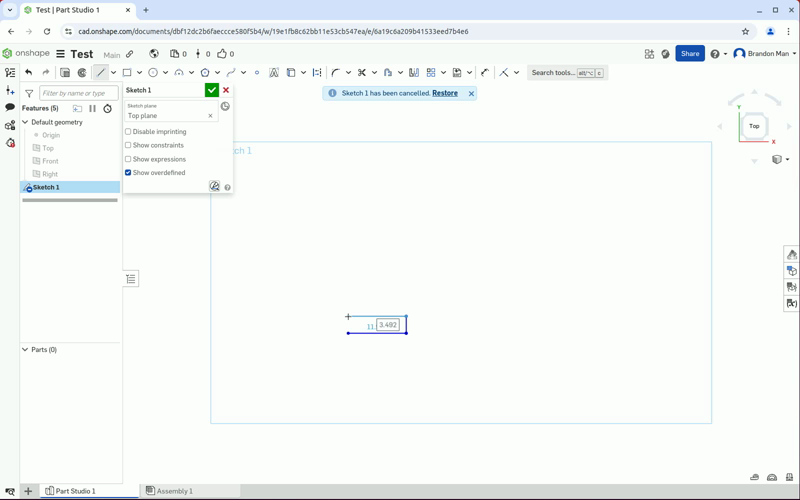
key_up(shift)
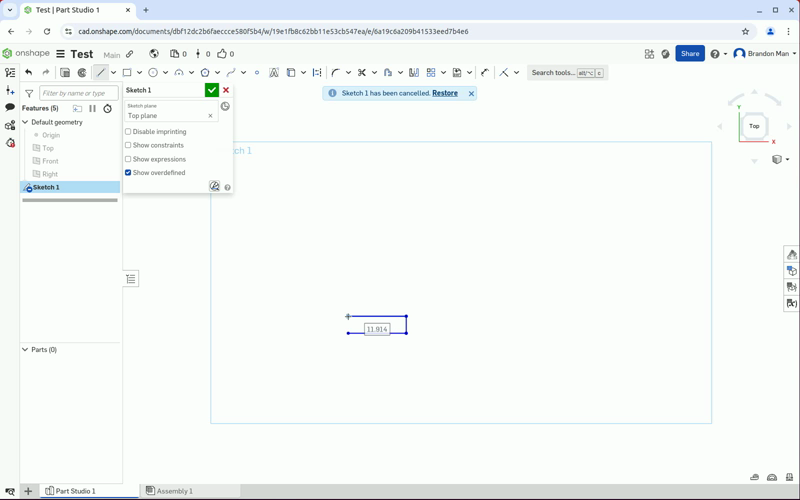
mouse_move(378, 316)
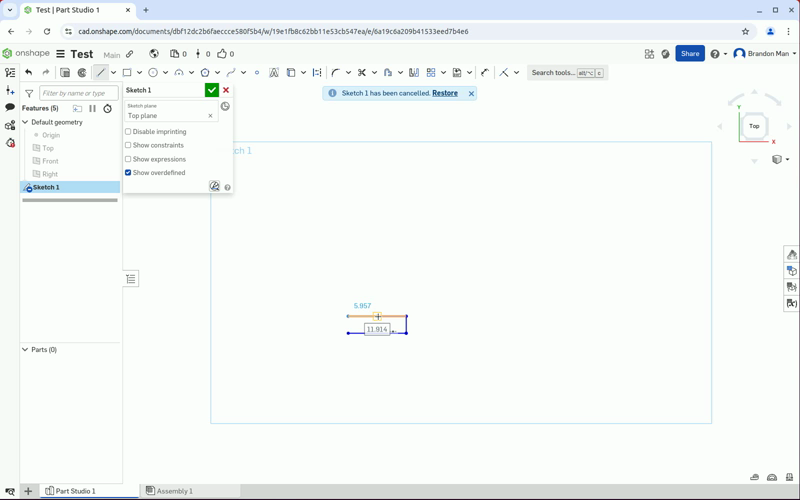
key_down(shift)
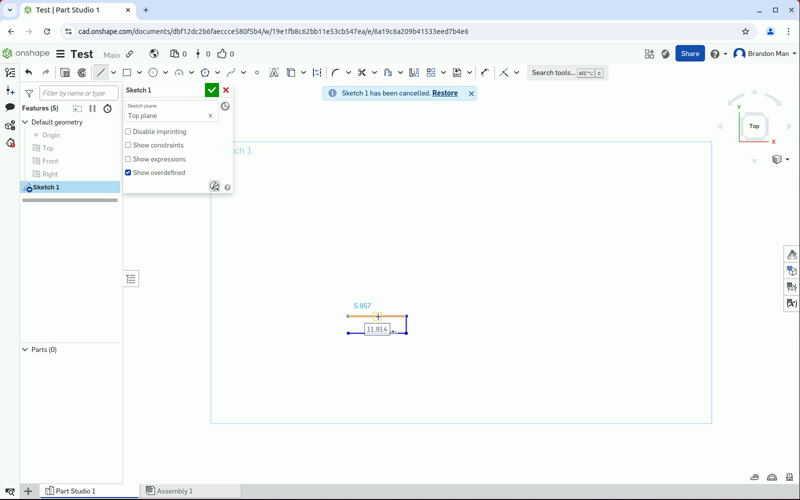
mouse_move(348, 333)
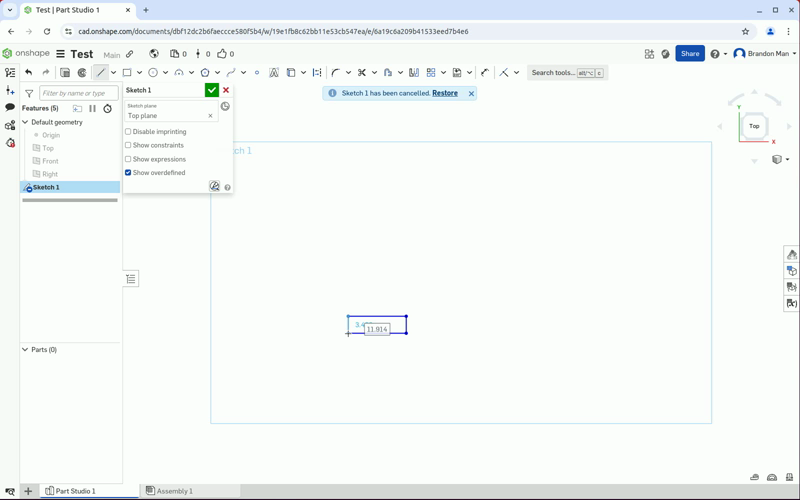
key_up(shift)
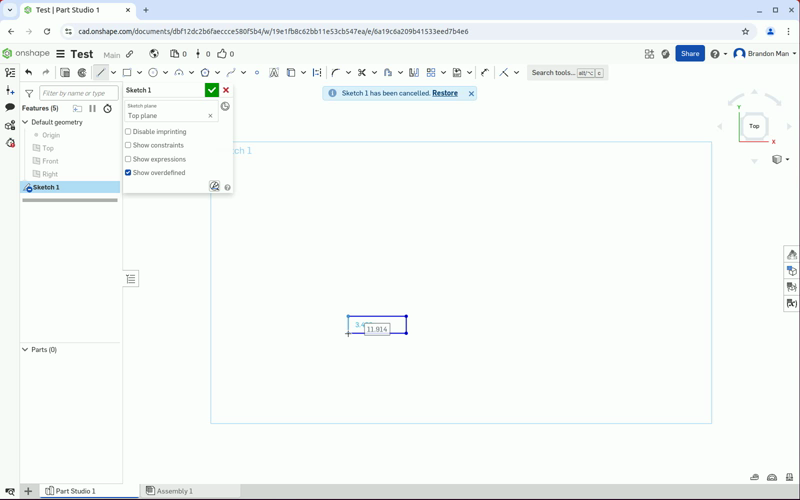
click(348, 333)
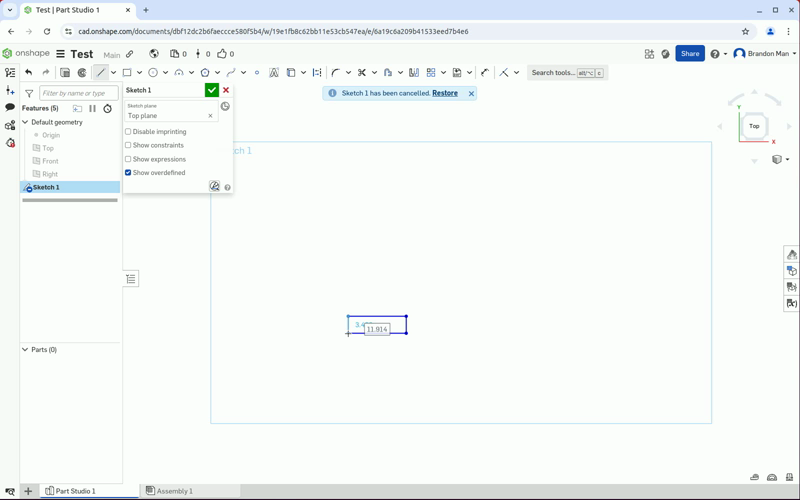
key(esc)
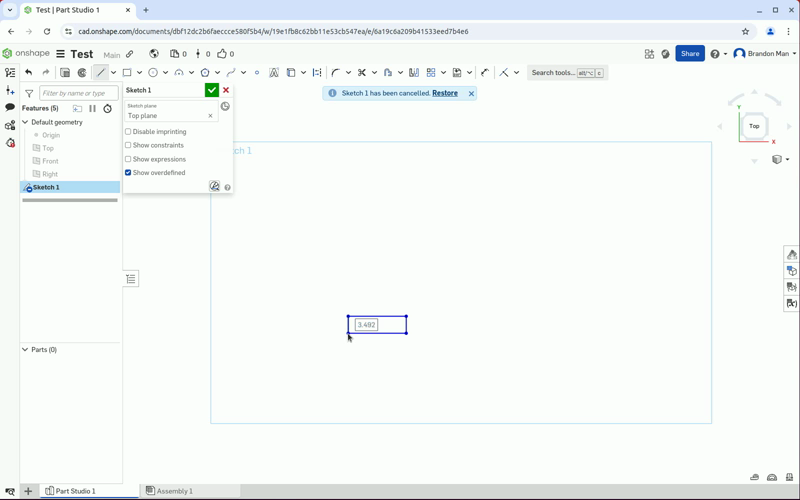
mouse_move(388, 328)
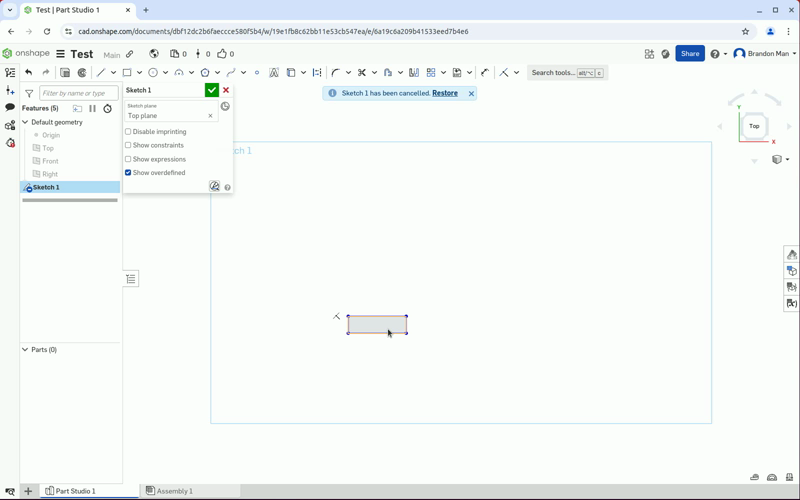
scroll(6)
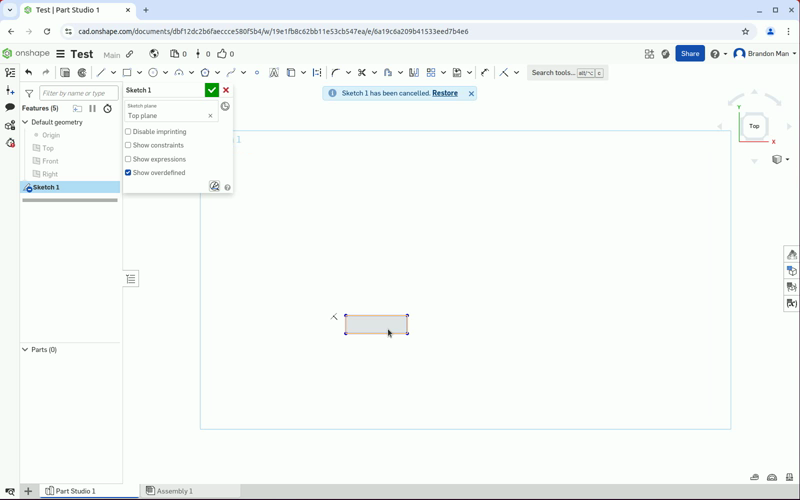
scroll(6)
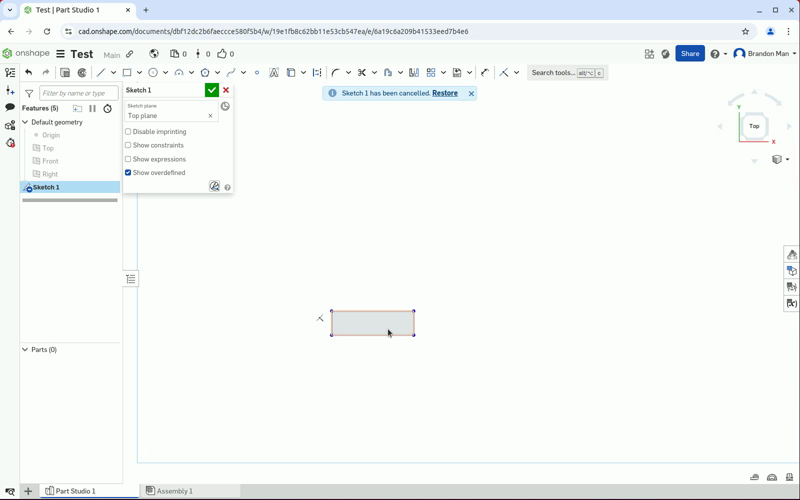
scroll(6)
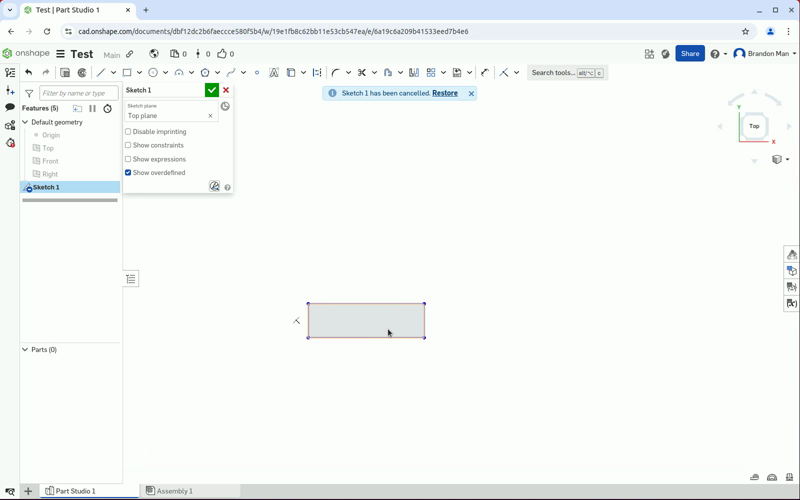
scroll(6)
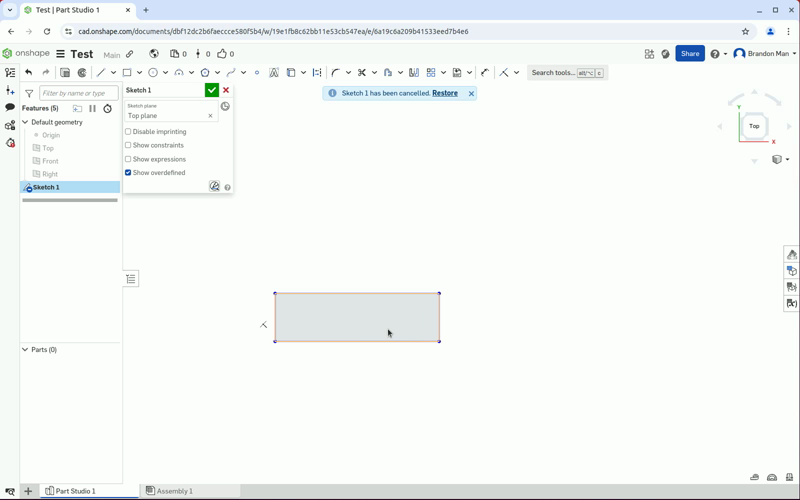
scroll(6)
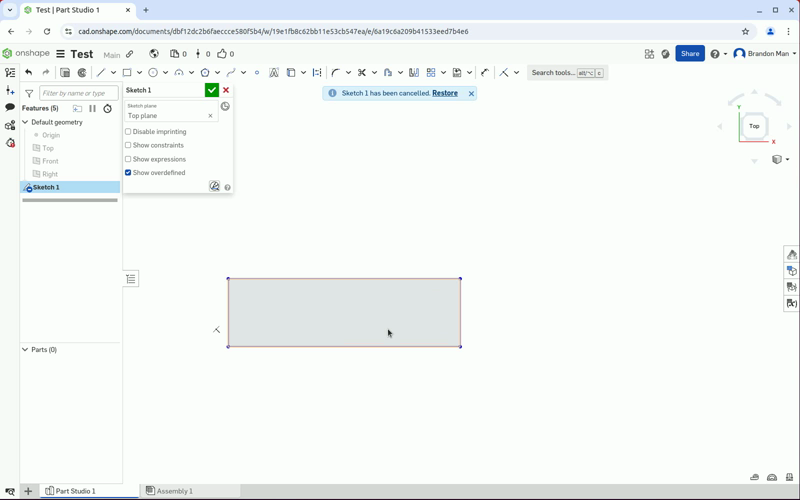
scroll(6)
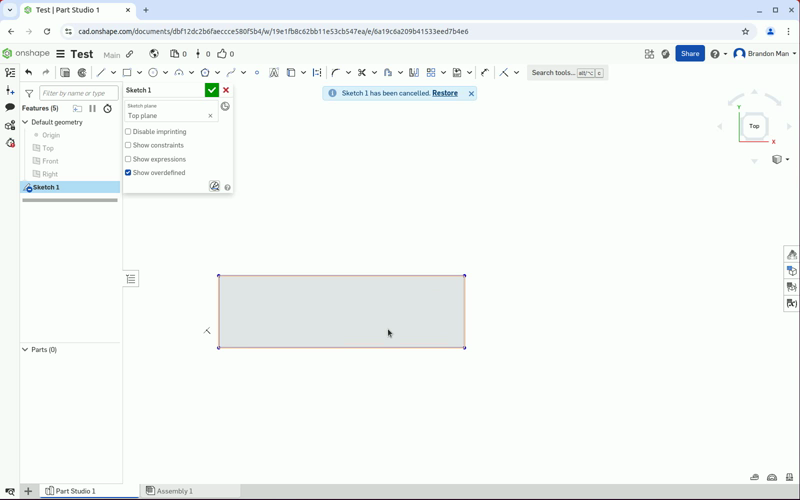
scroll(6)
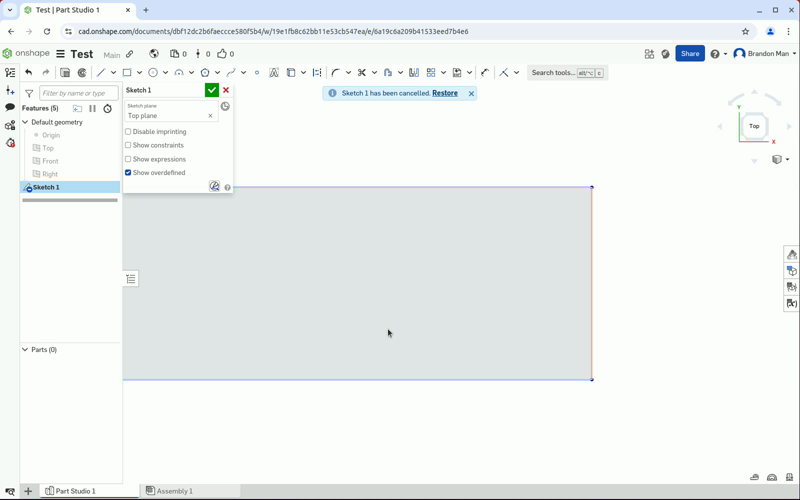
click(388, 328)
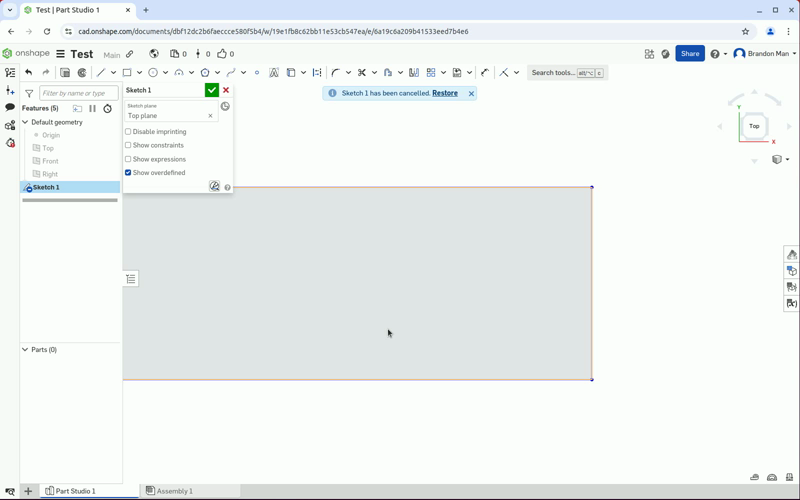
scroll(-6)
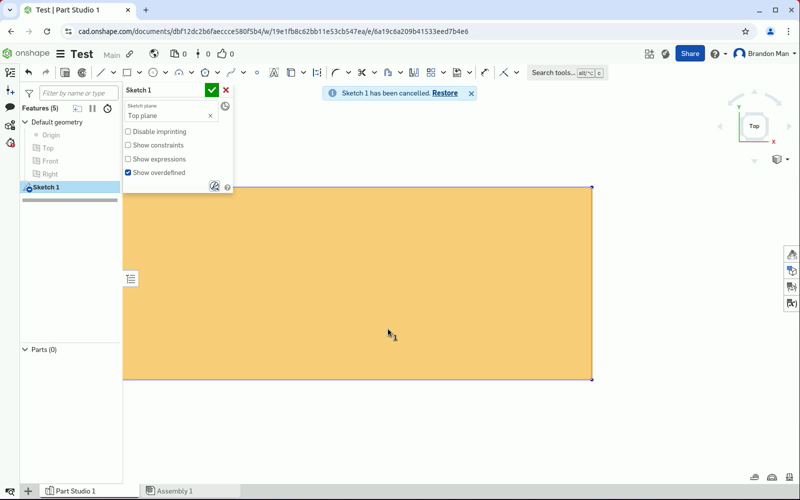
scroll(-6)
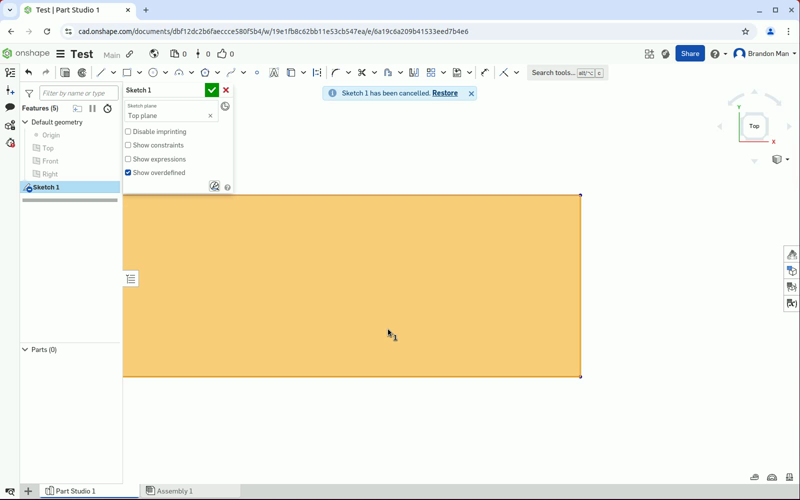
scroll(-6)
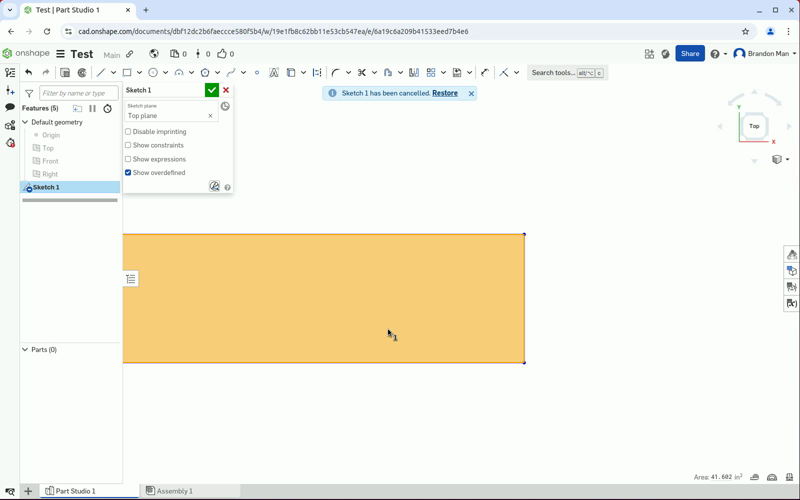
scroll(-6)
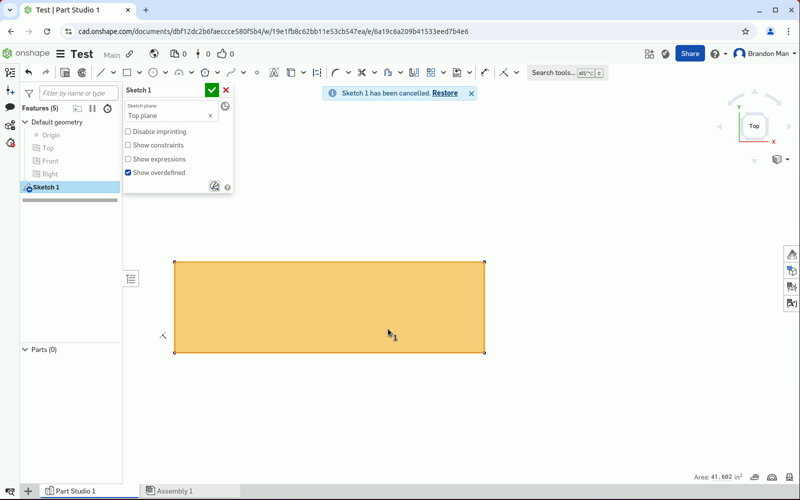
scroll(-6)
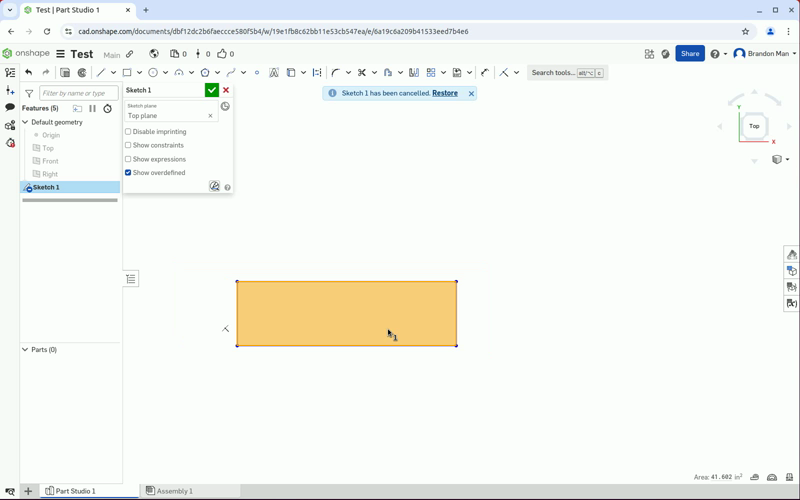
scroll(-6)
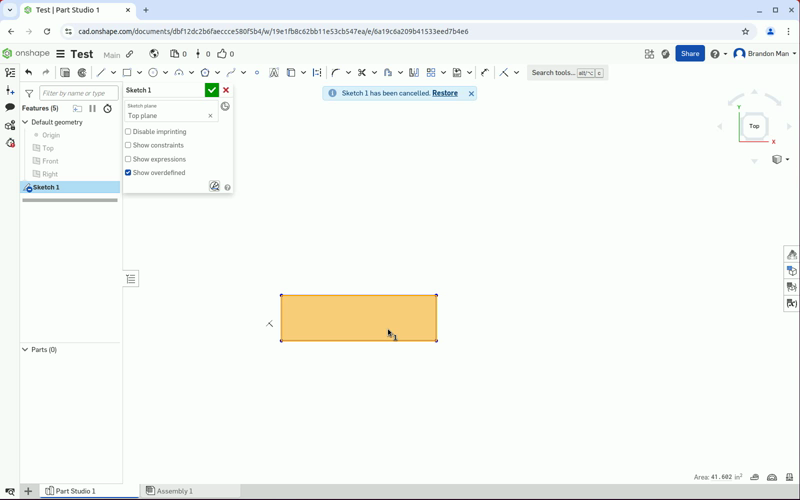
scroll(-6)
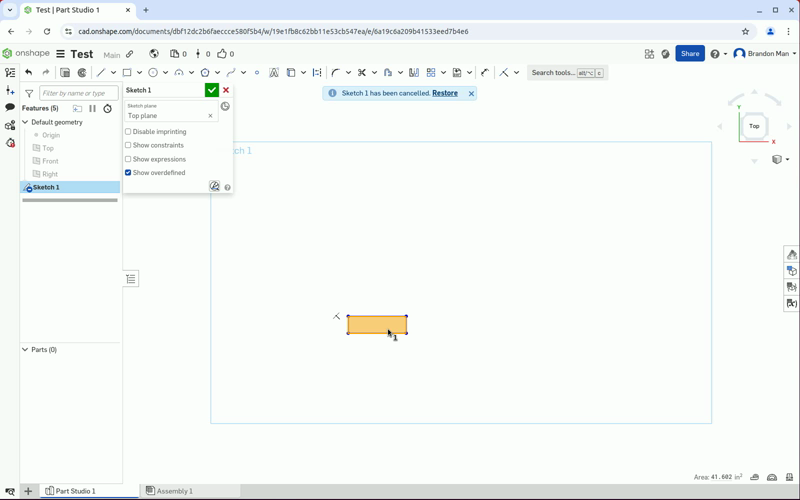
mouse_move(73, 352)
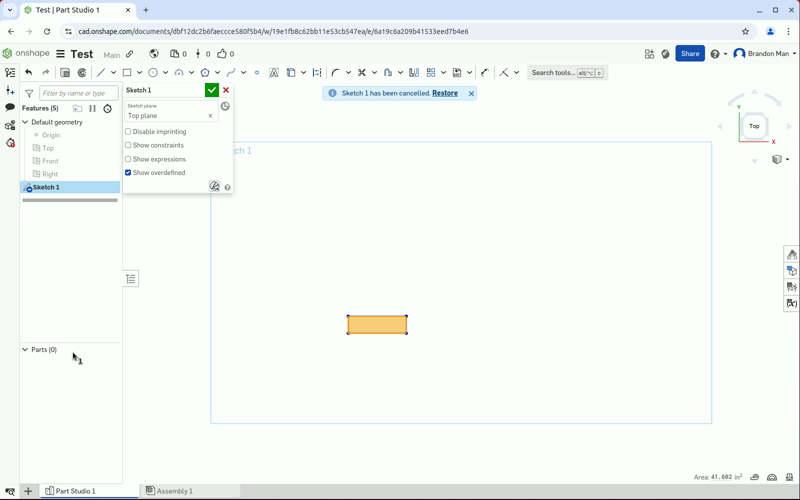
key(shift+y)
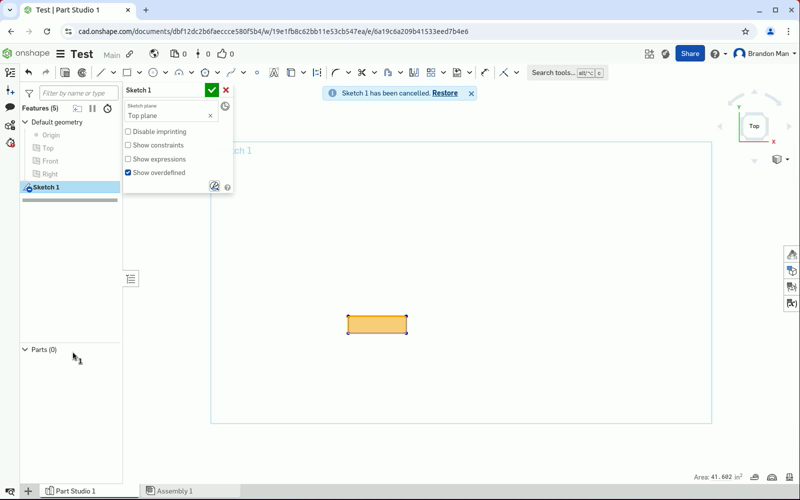
key(shift+e)
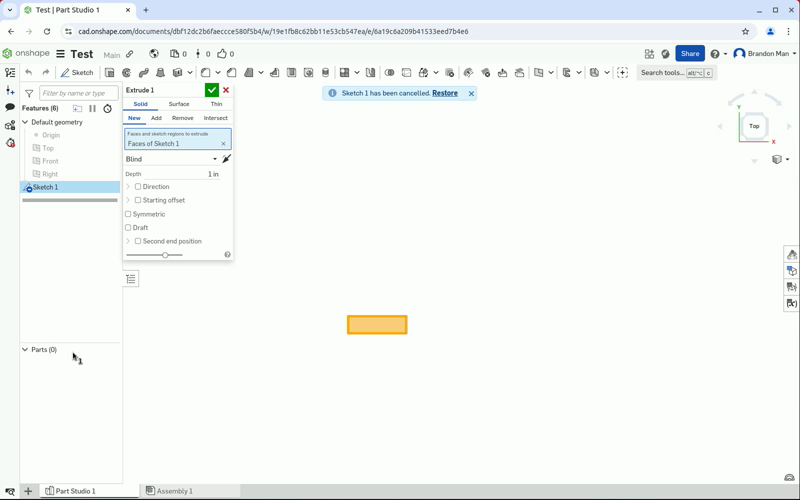
mouse_move(143, 106)
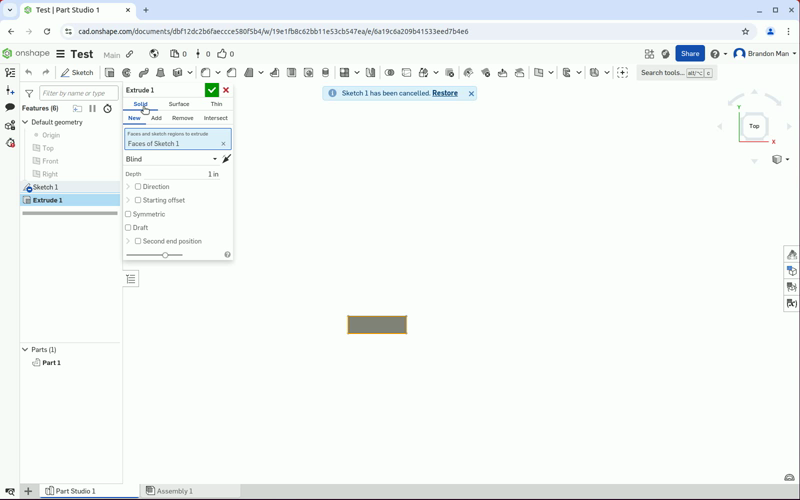
click(143, 106)
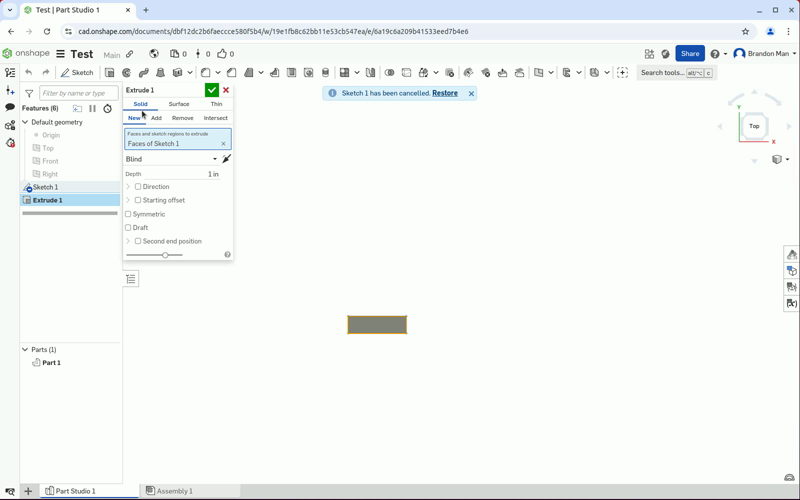
mouse_move(137, 120)
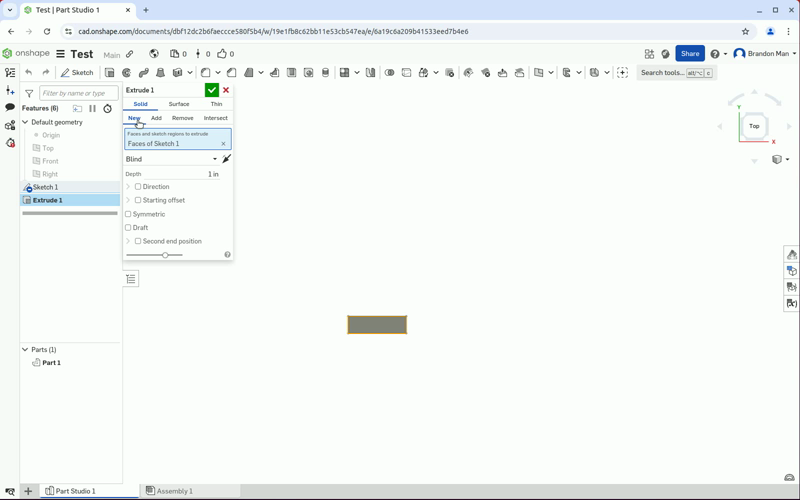
click(137, 120)
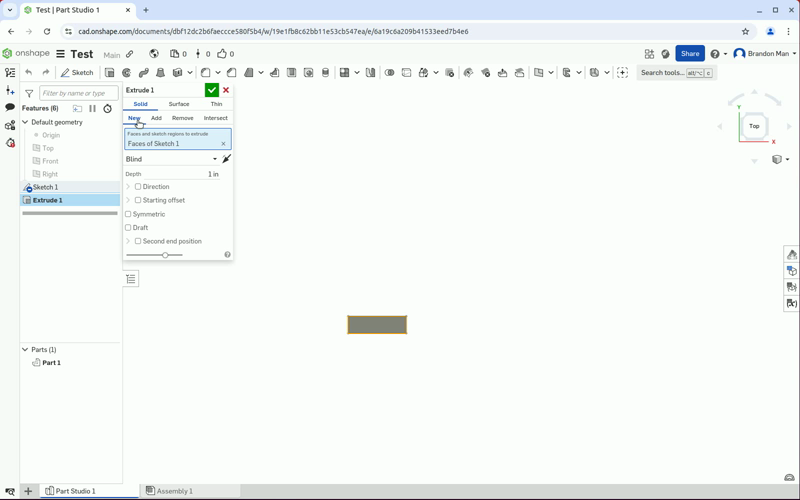
key(tab, 4)
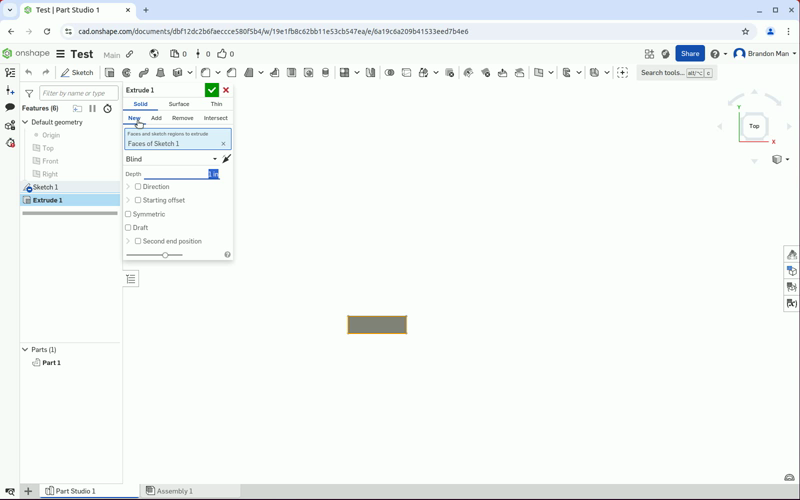
text(17.331)
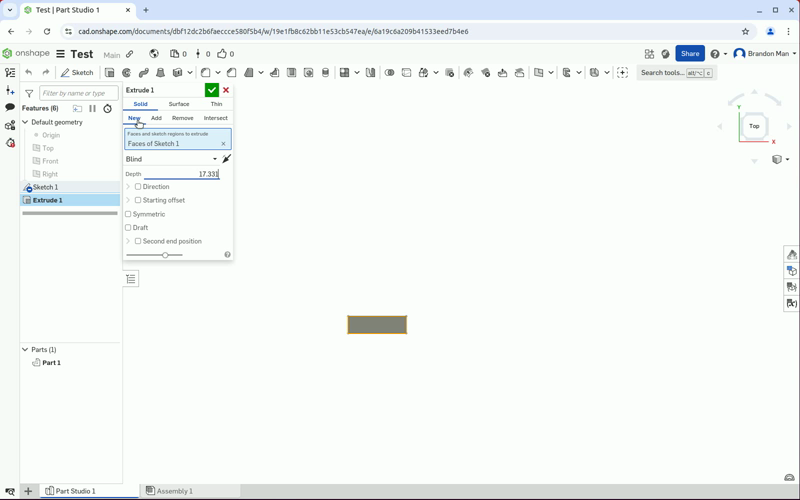
key(enter)
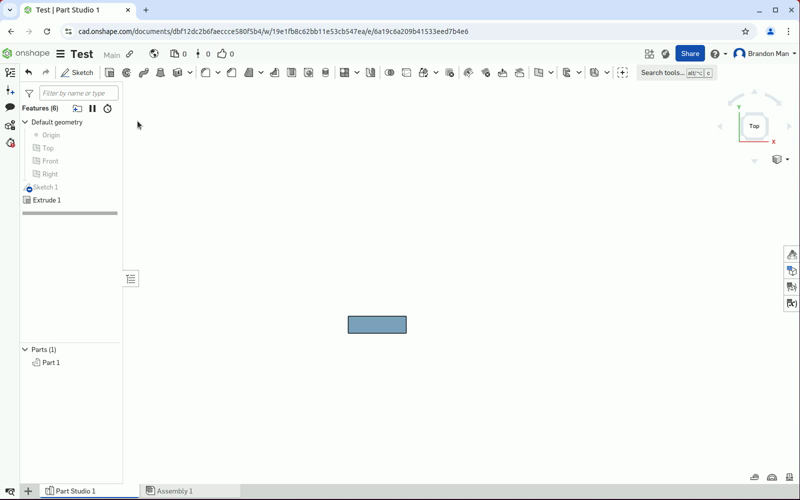
key(shift+h)
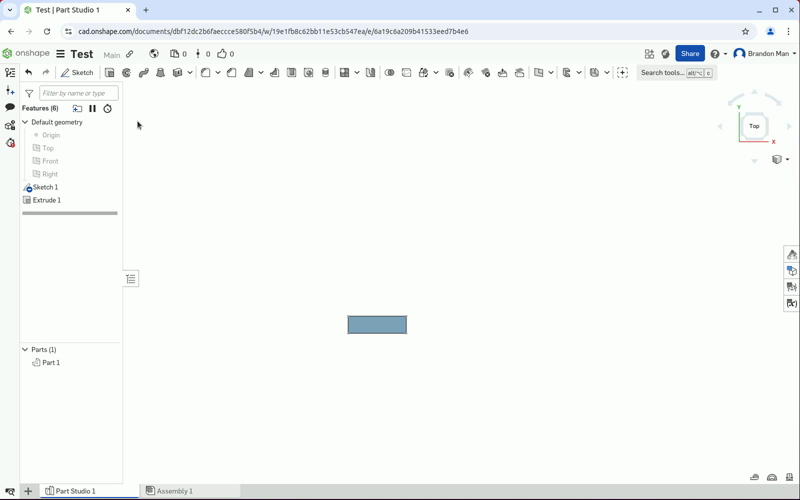
key(shift+h)
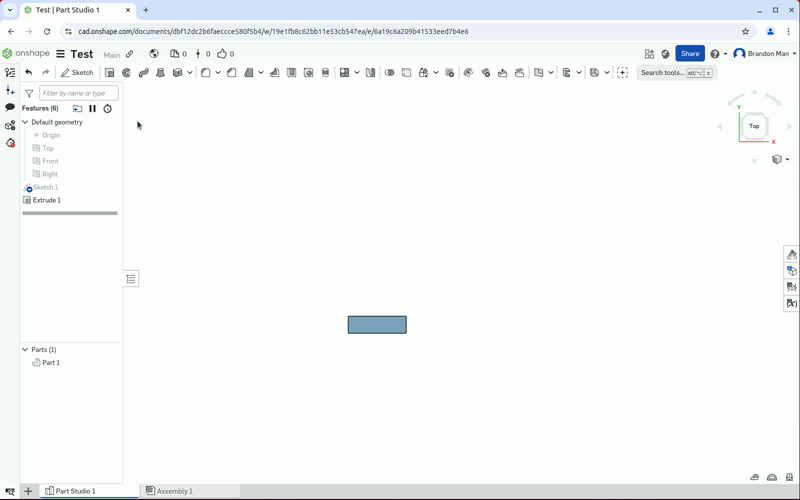
mouse_move(73, 189)
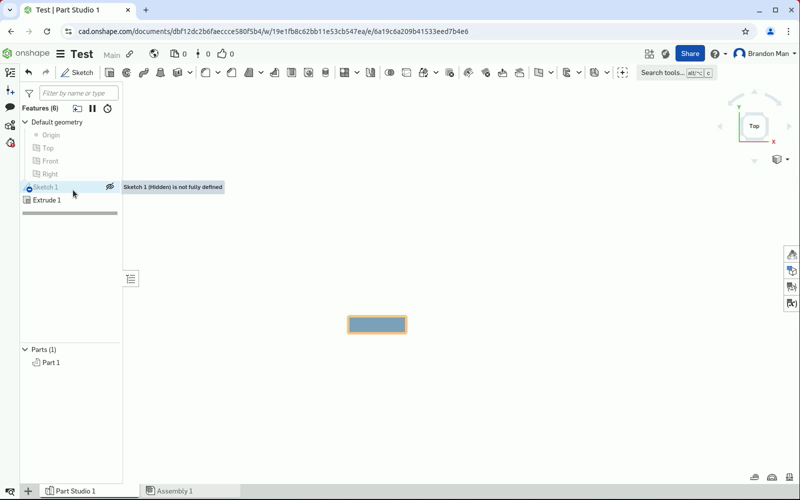
click(73, 189)
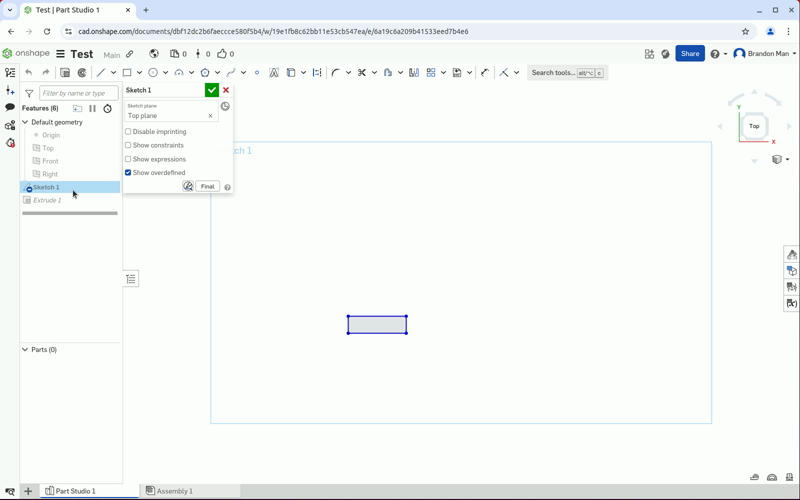
mouse_move(229, 92)
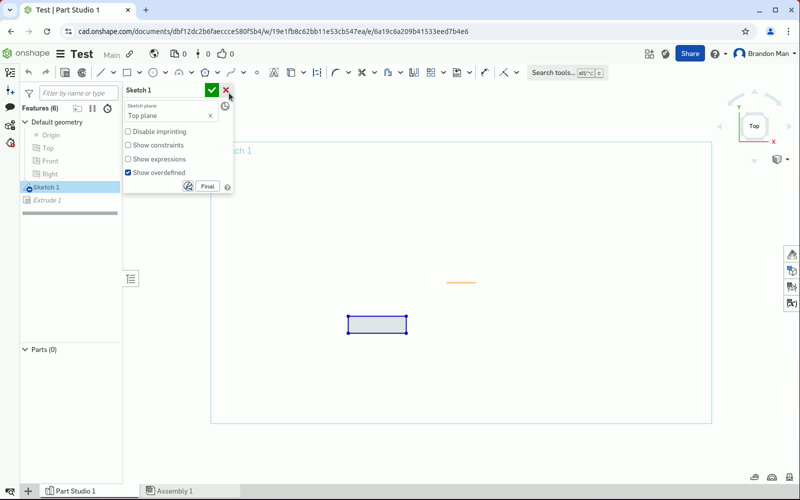
click(229, 92)
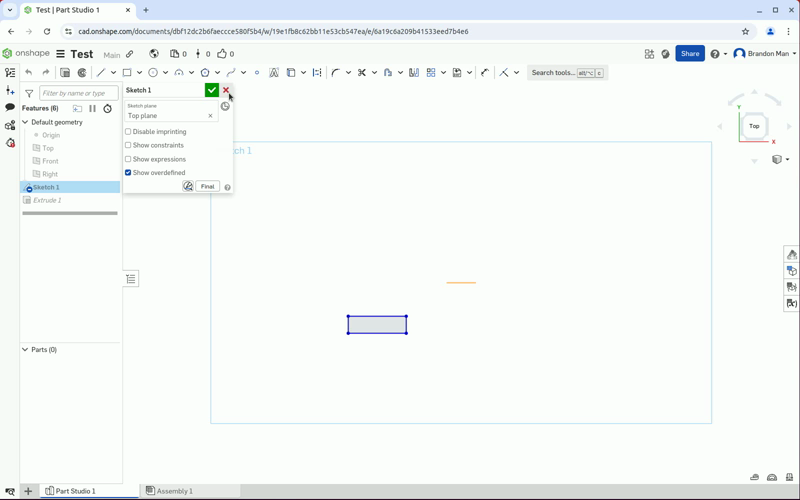
key(shift+s)
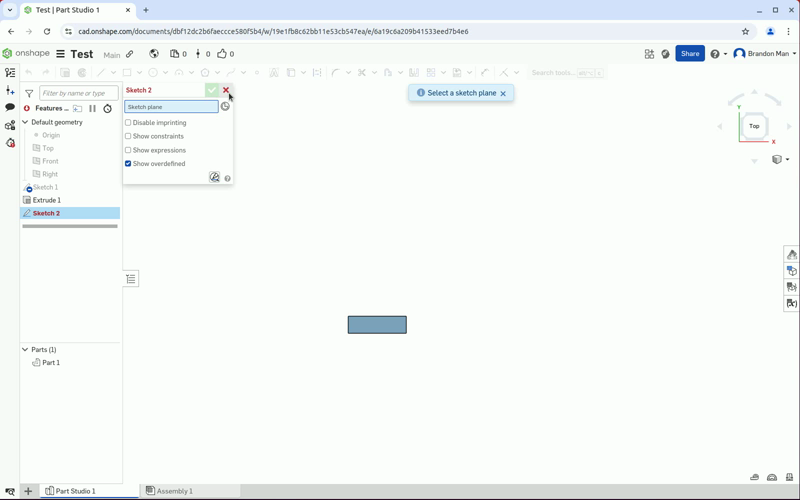
mouse_move(73, 150)
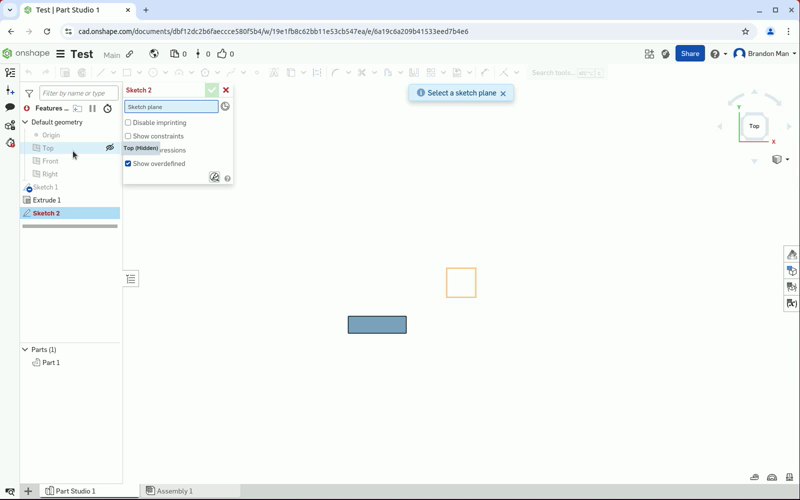
click(73, 150)
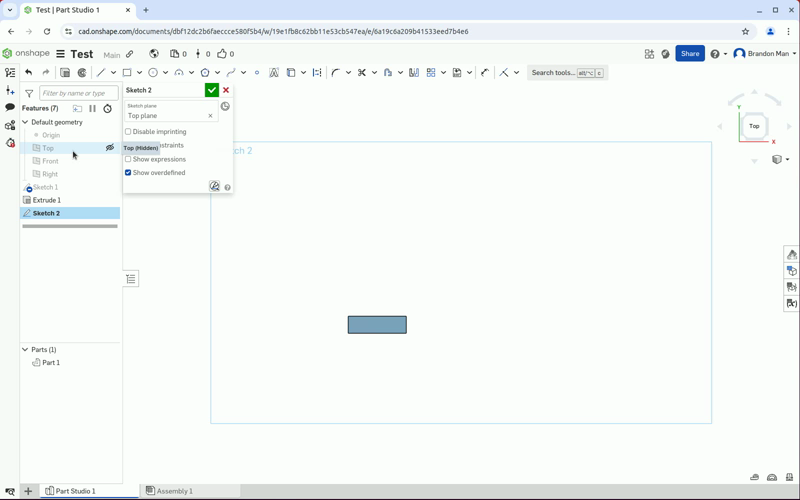
mouse_move(73, 352)
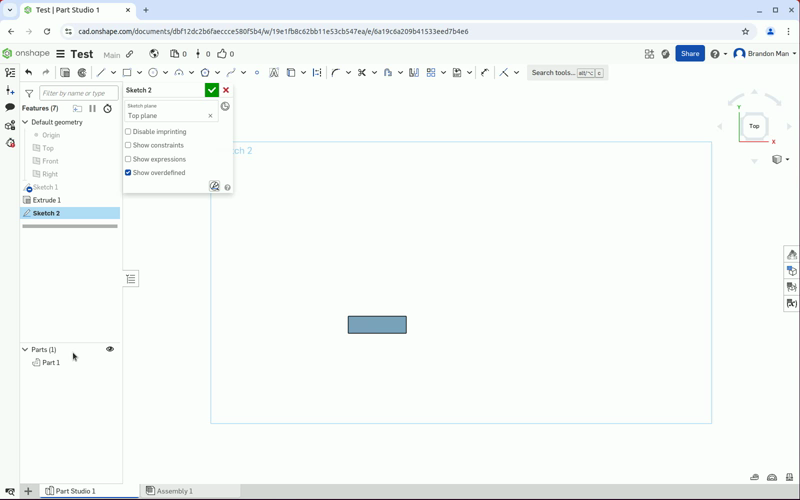
key(y)
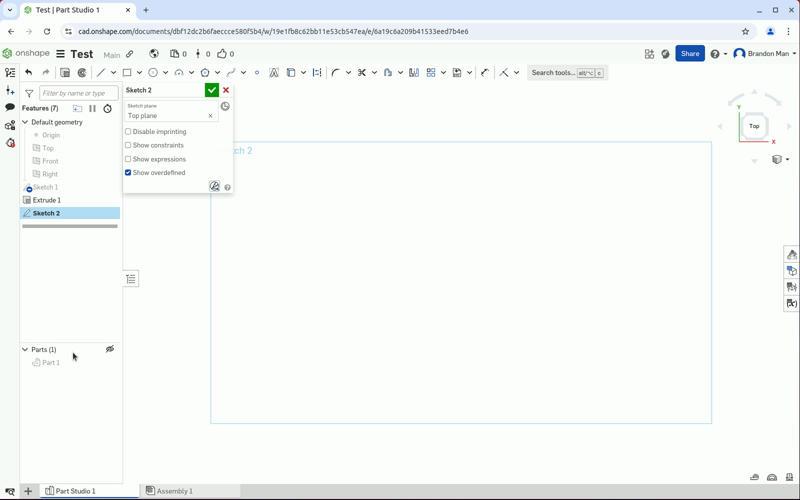
key(l)
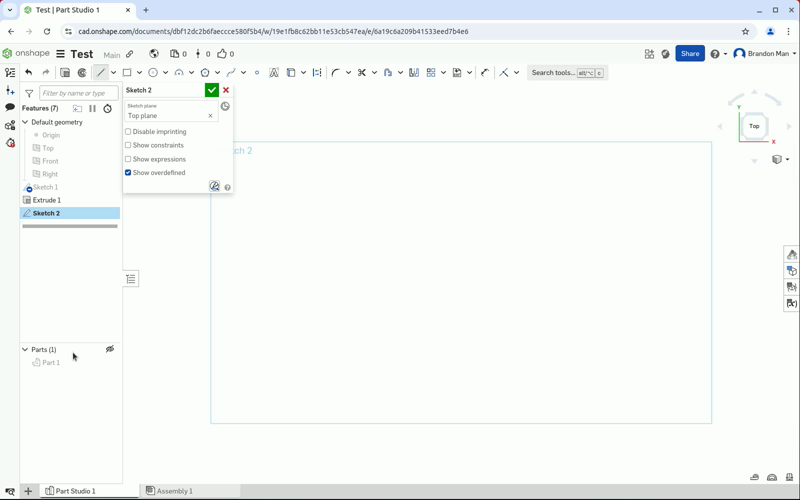
key_down(shift)
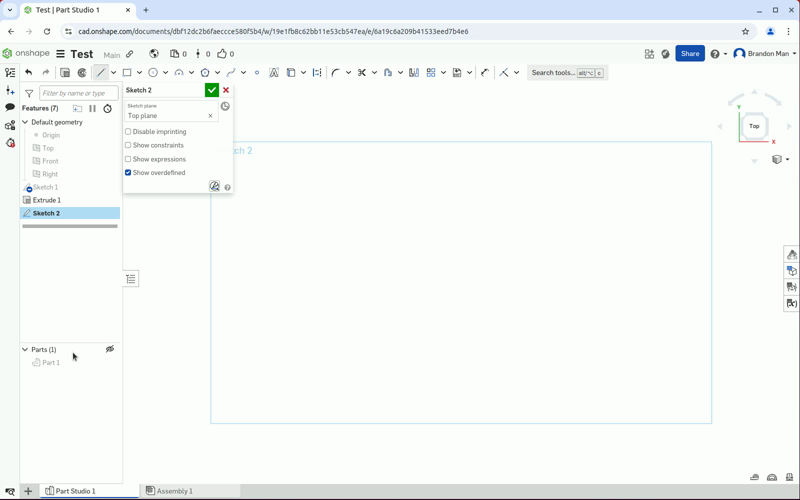
mouse_move(348, 316)
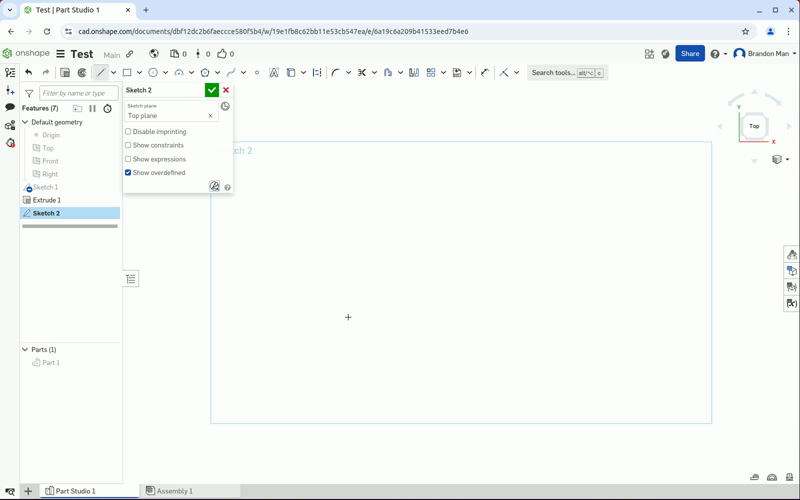
click(348, 316)
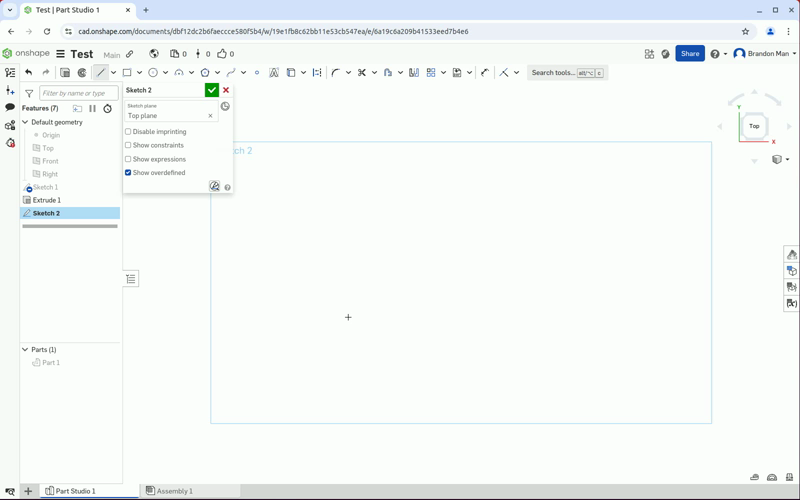
key_up(shift)
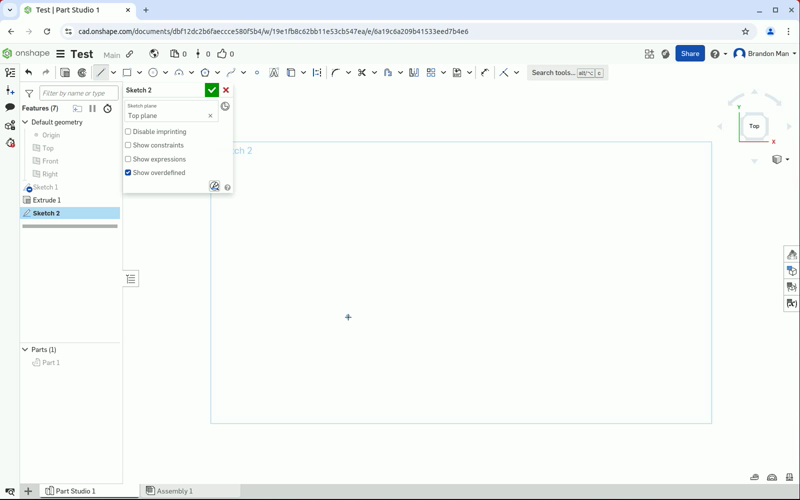
key_down(shift)
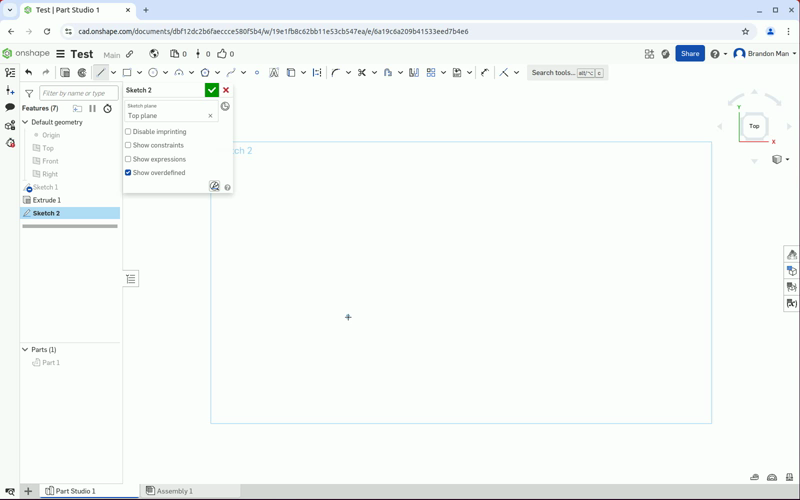
mouse_move(378, 316)
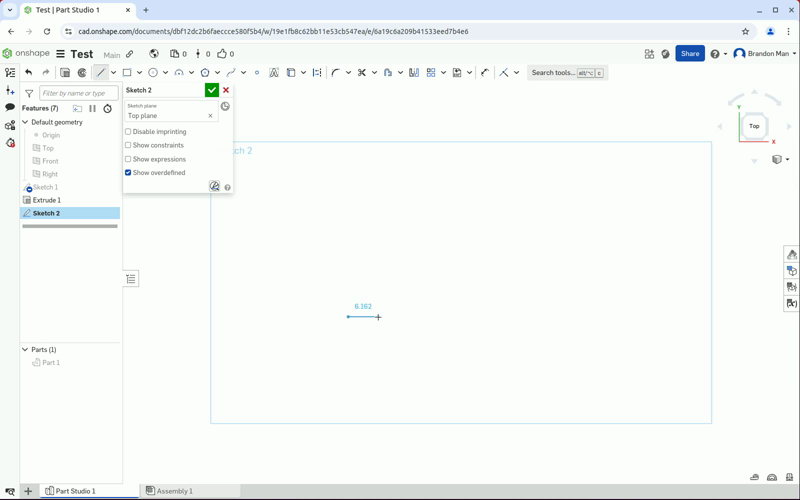
mouse_move(365, 316)
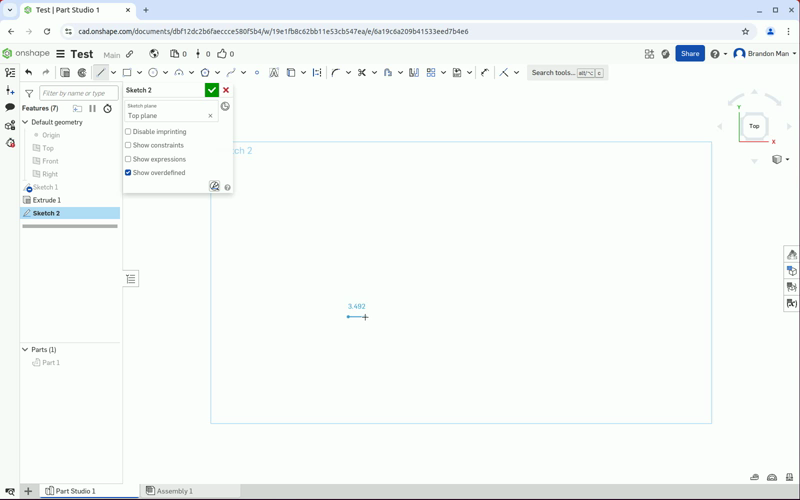
click(365, 316)
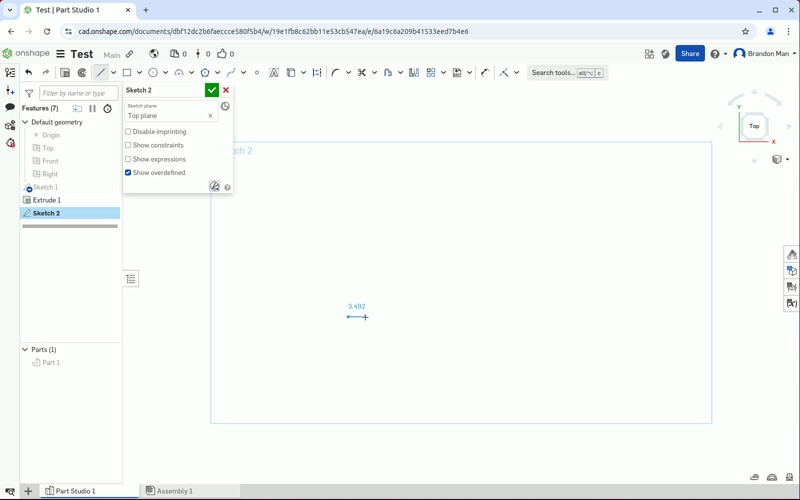
key_up(shift)
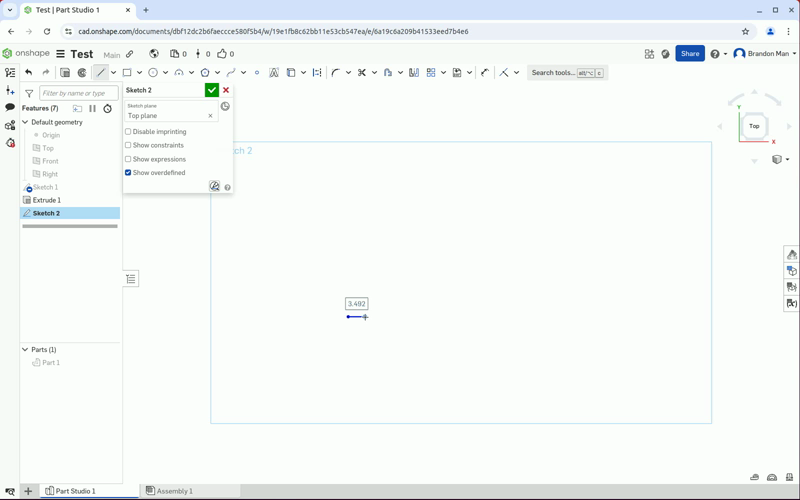
key_down(shift)
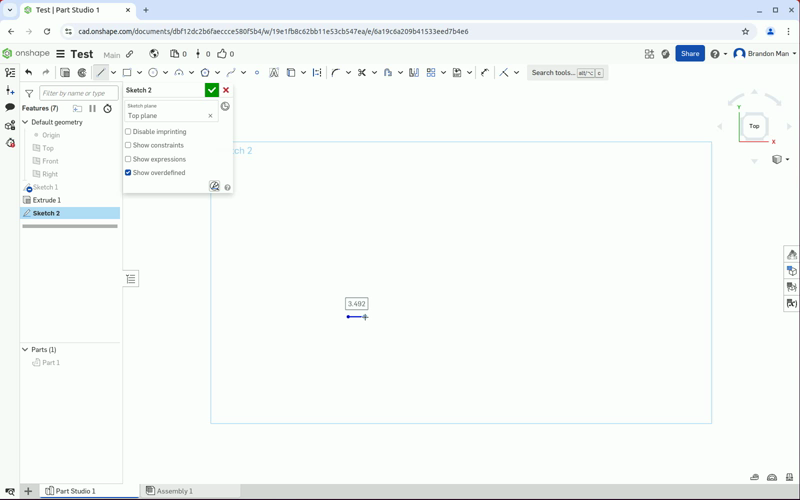
mouse_move(365, 232)
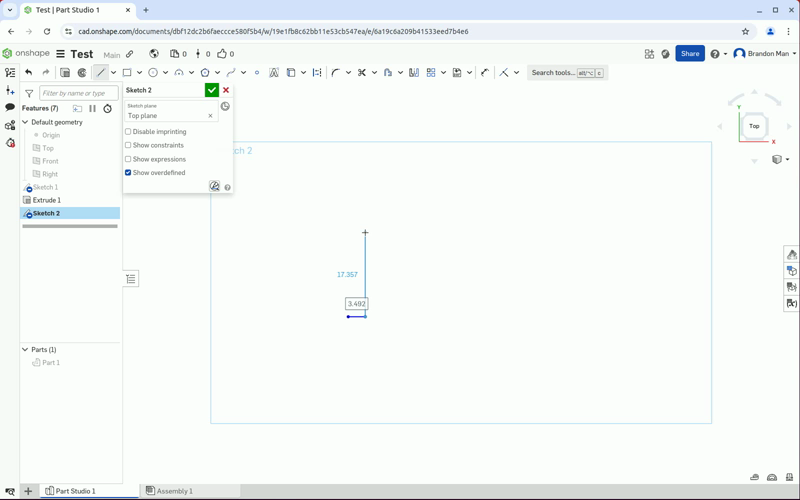
click(365, 232)
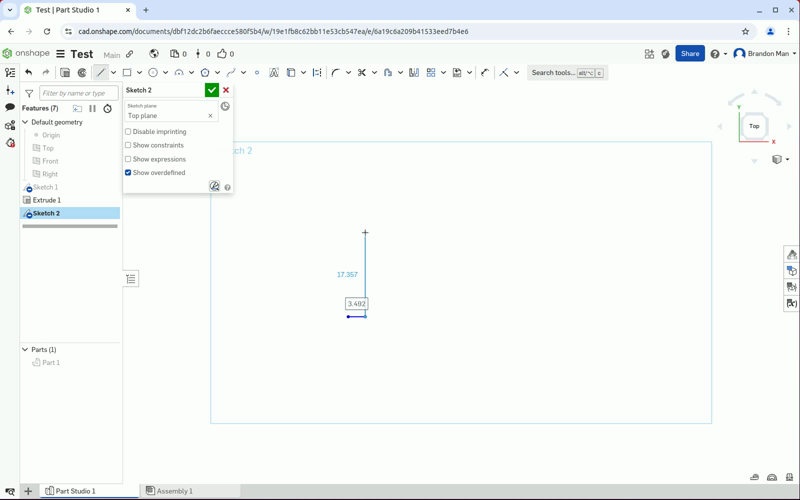
key_up(shift)
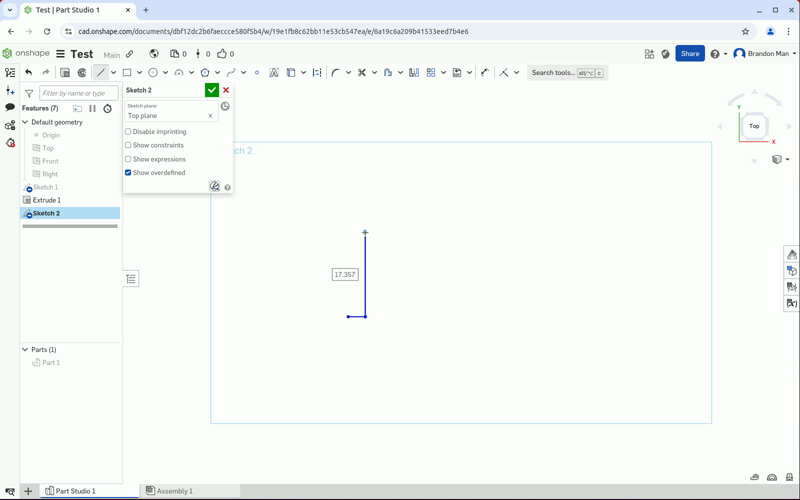
key_down(shift)
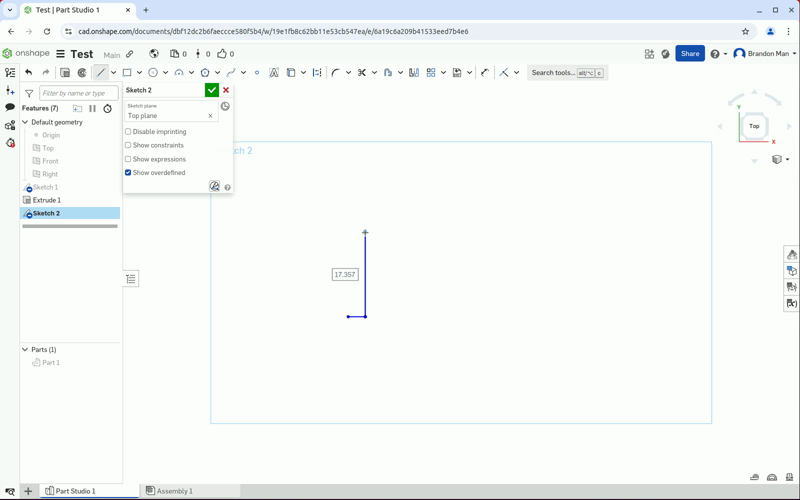
mouse_move(395, 232)
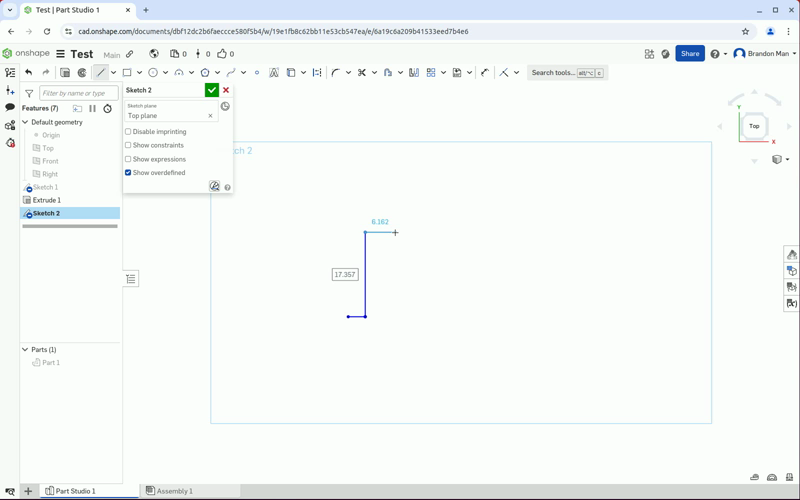
mouse_move(348, 232)
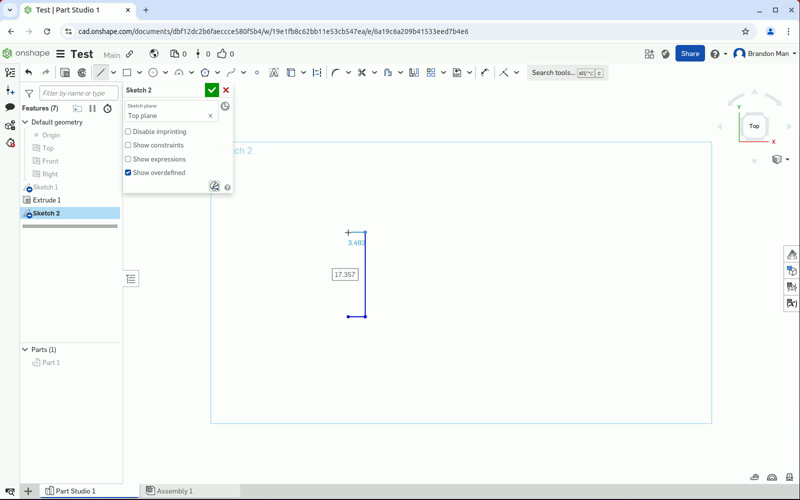
click(348, 232)
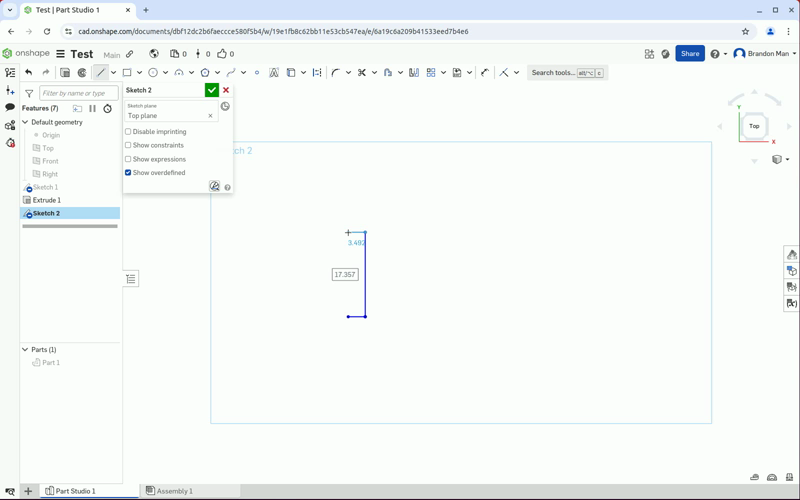
key_up(shift)
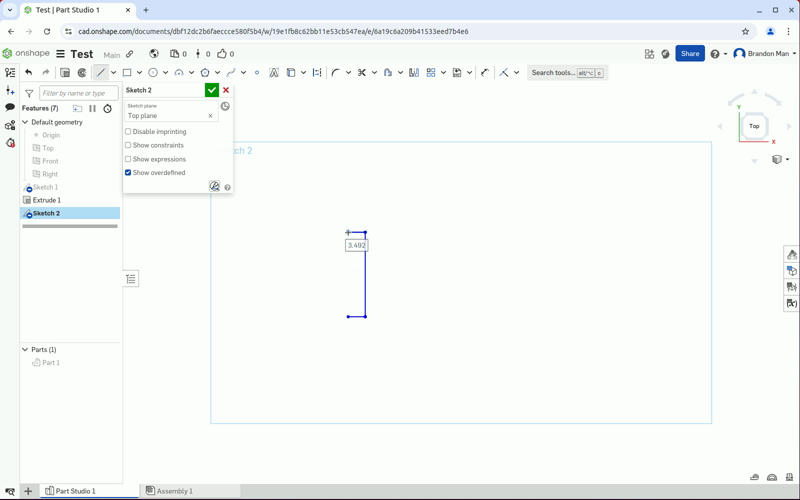
key_down(shift)
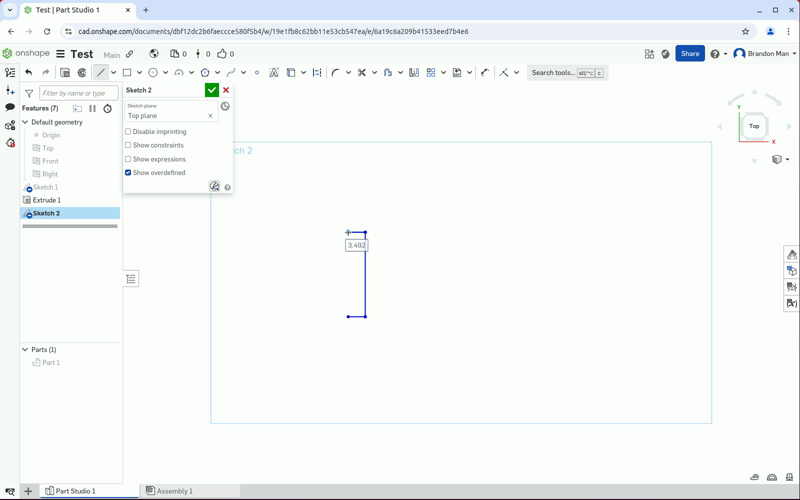
mouse_move(348, 316)
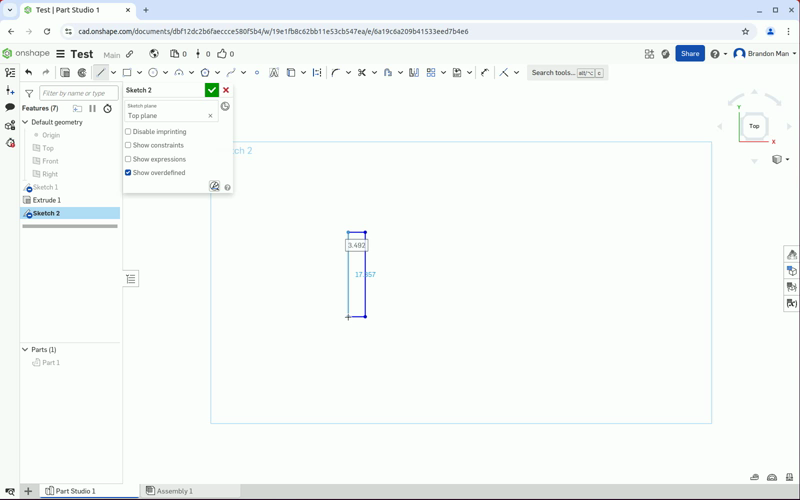
key_up(shift)
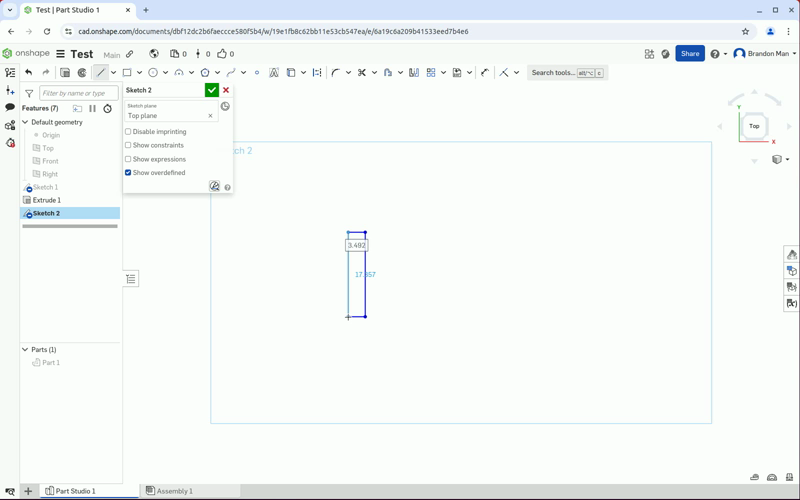
click(348, 316)
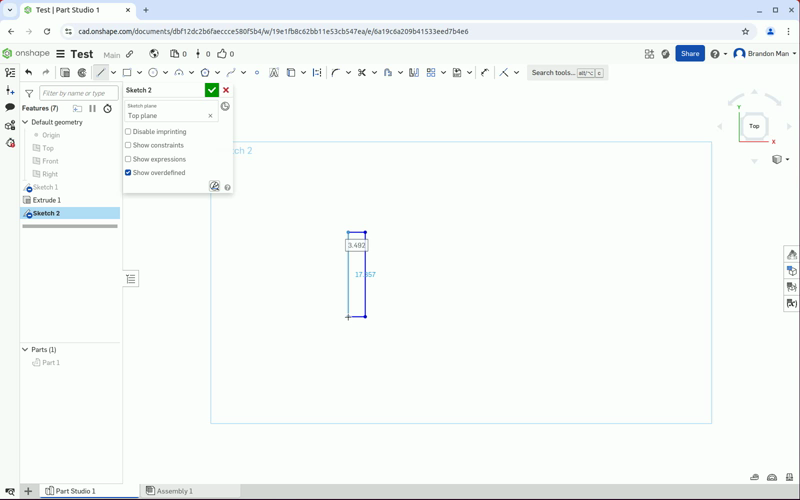
key(esc)
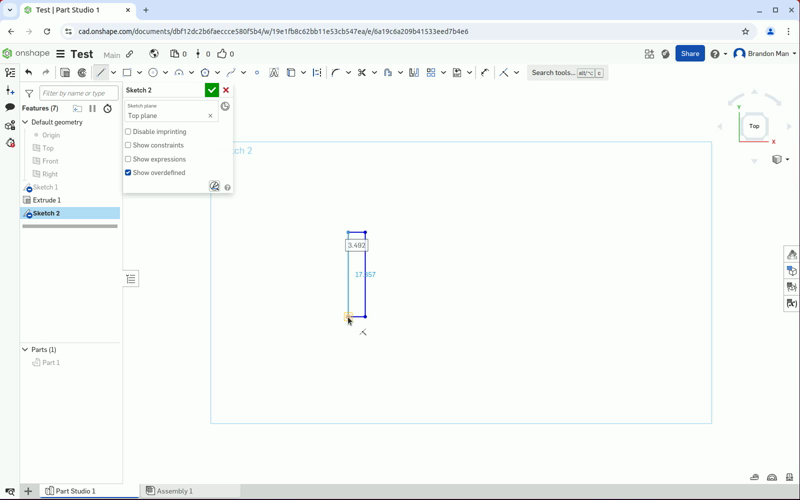
mouse_move(360, 268)
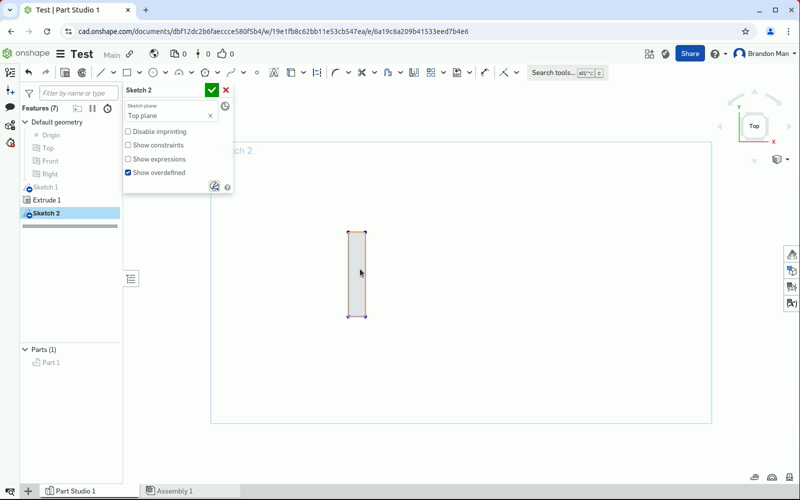
scroll(6)
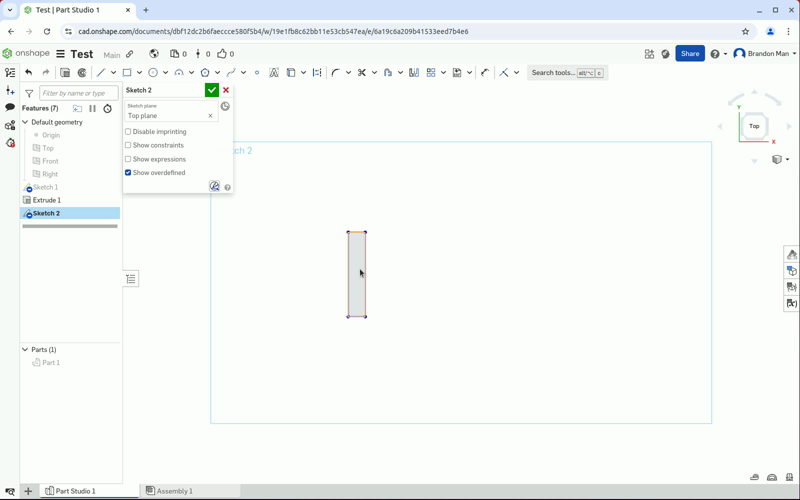
scroll(6)
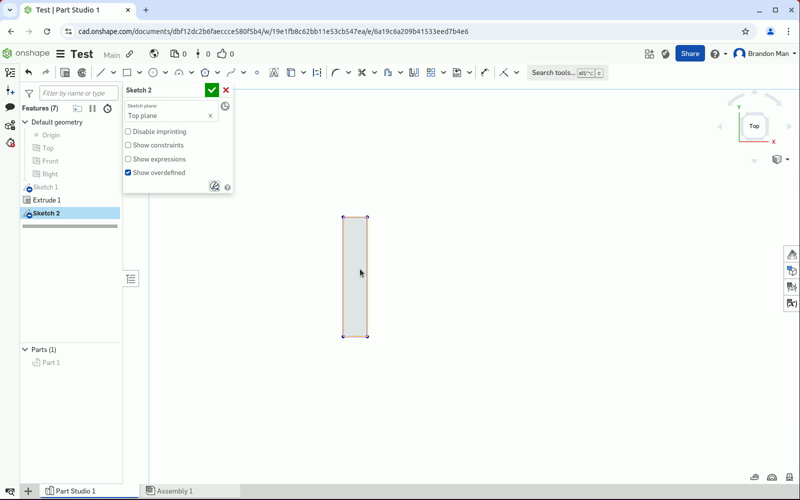
scroll(6)
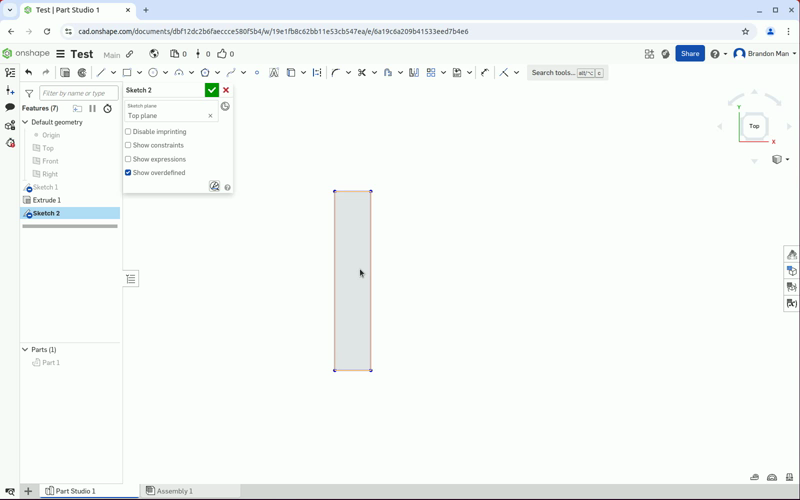
scroll(6)
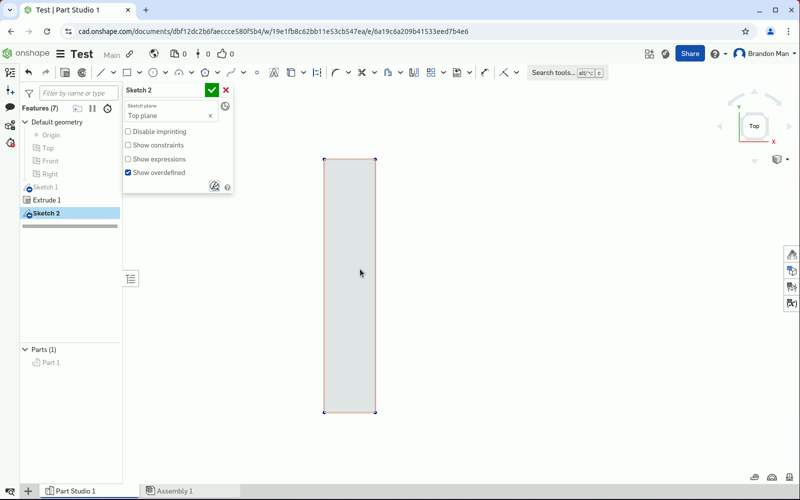
scroll(6)
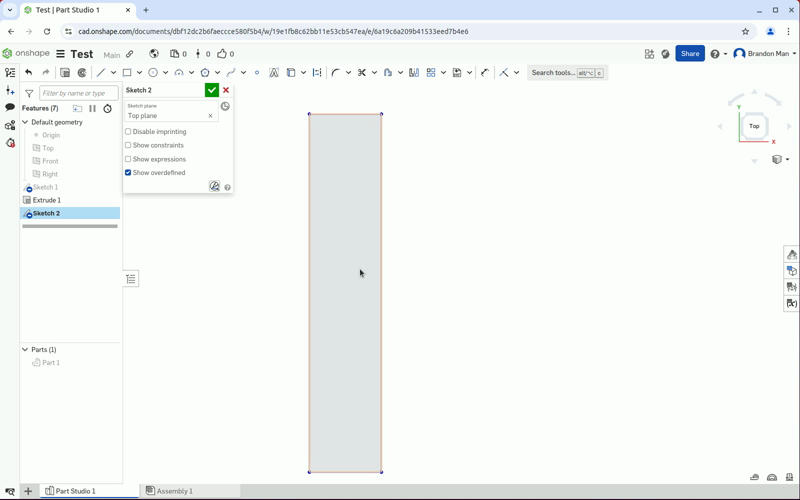
scroll(6)
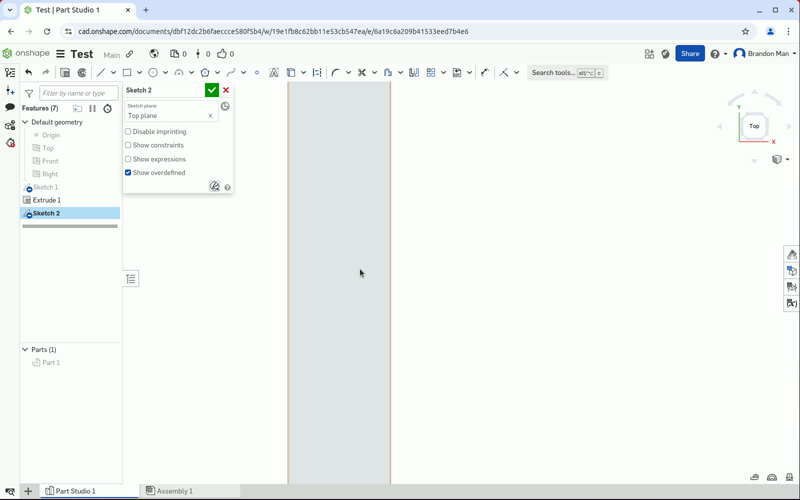
scroll(6)
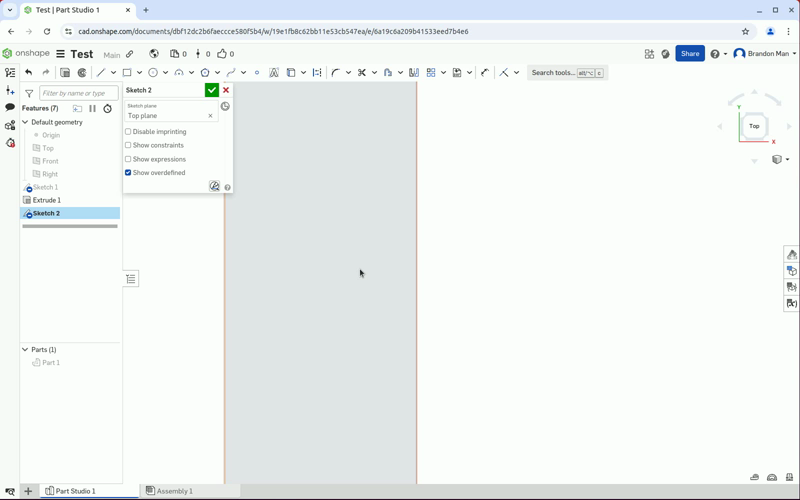
click(360, 268)
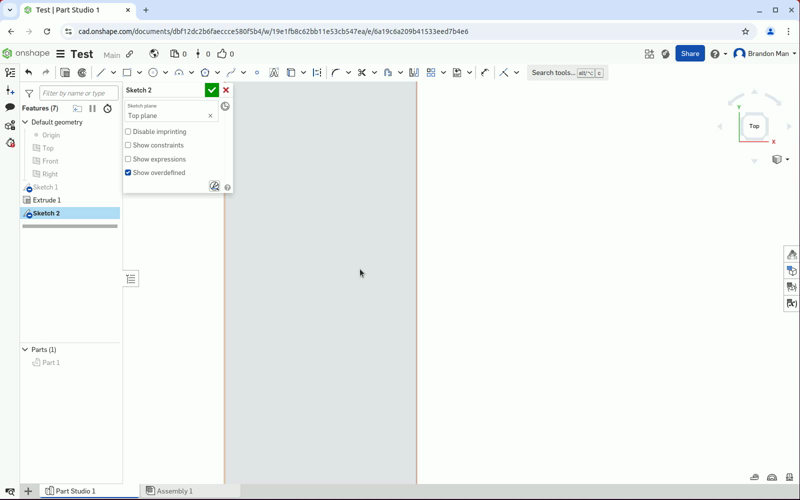
scroll(-6)
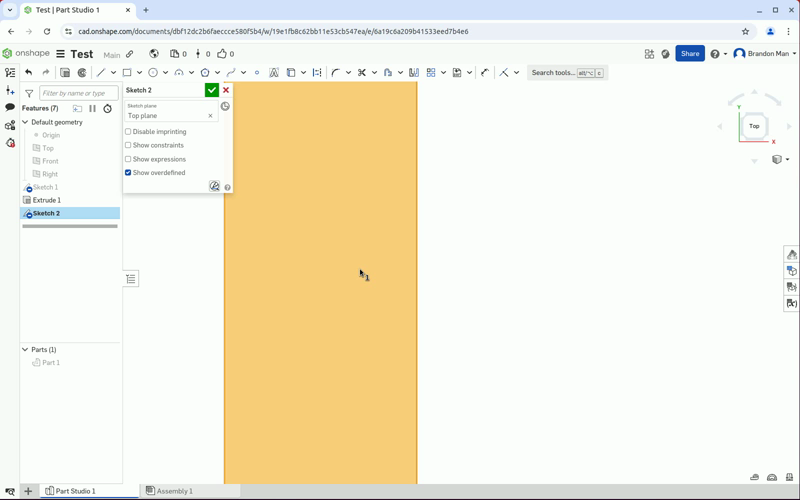
scroll(-6)
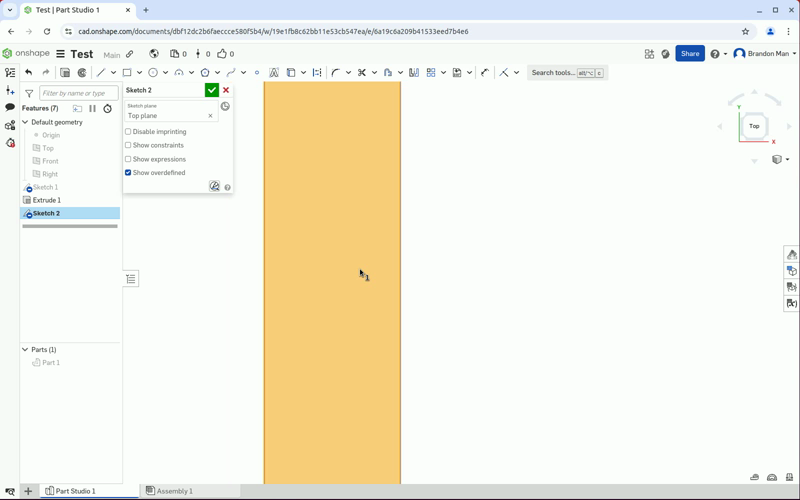
scroll(-6)
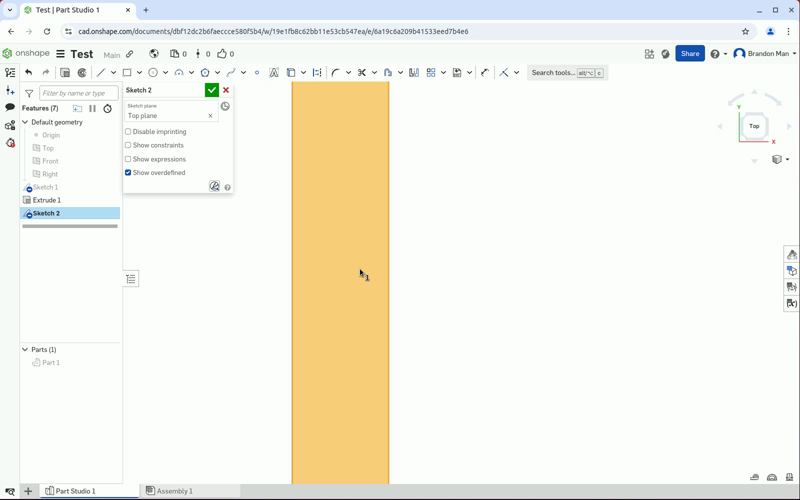
scroll(-6)
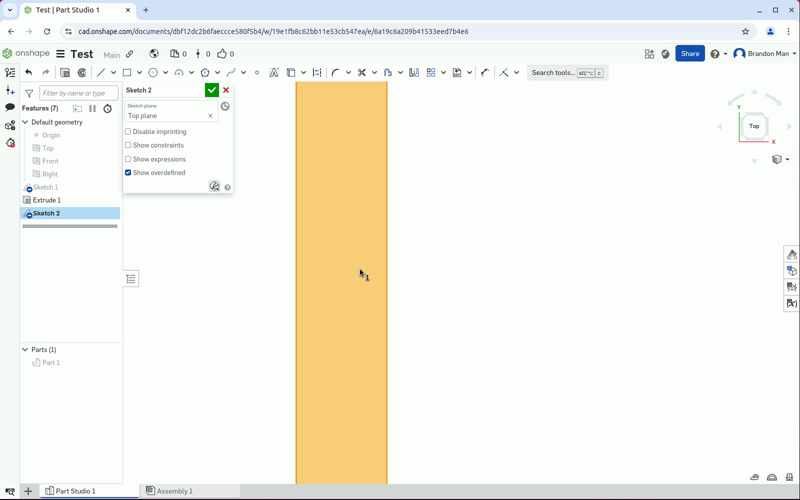
scroll(-6)
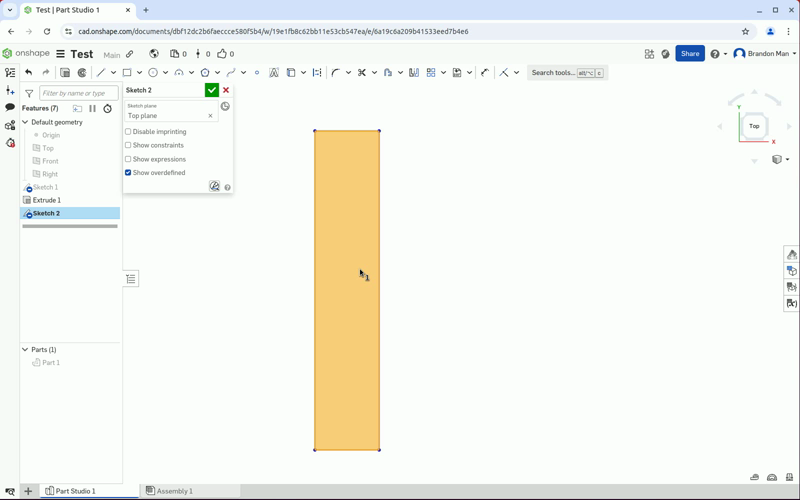
scroll(-6)
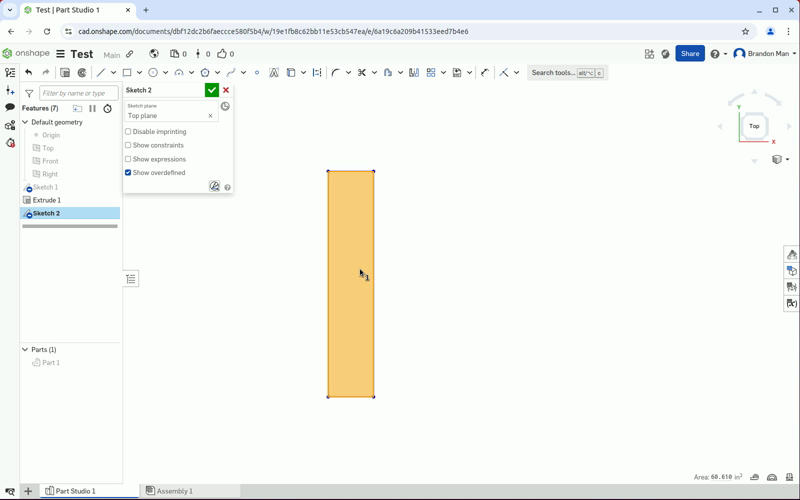
scroll(-6)
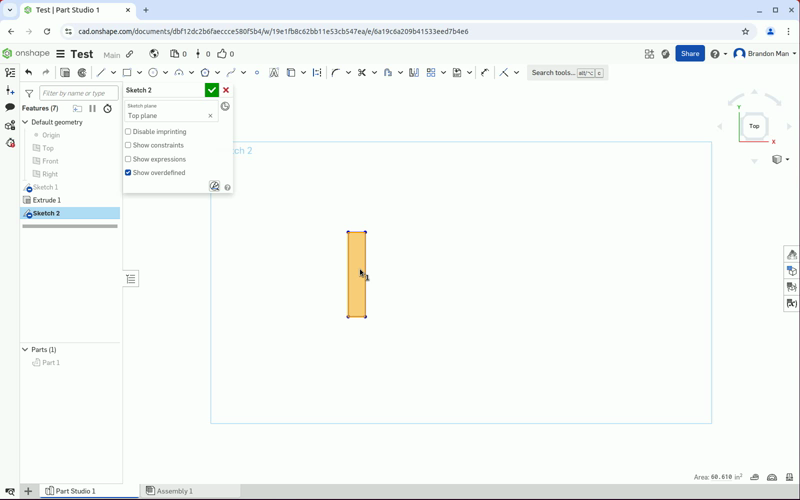
mouse_move(73, 352)
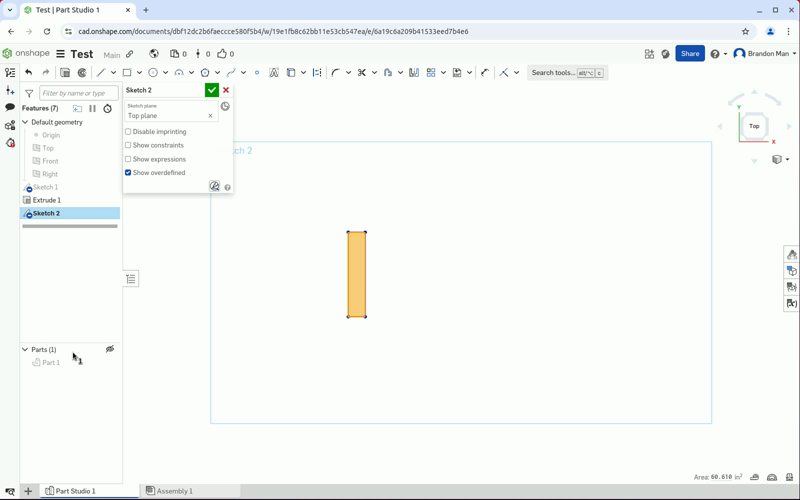
key(shift+y)
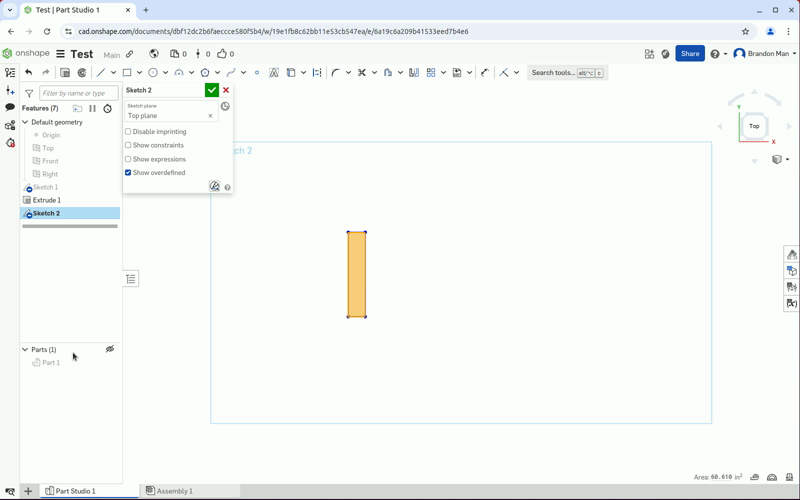
key(shift+e)
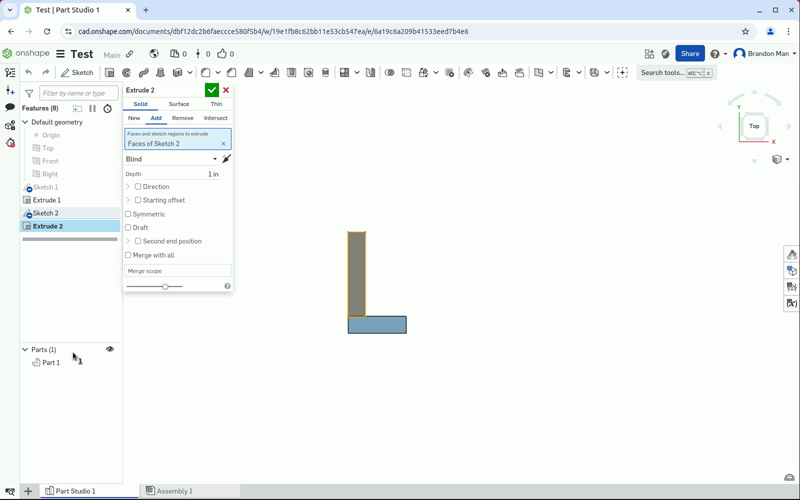
mouse_move(143, 106)
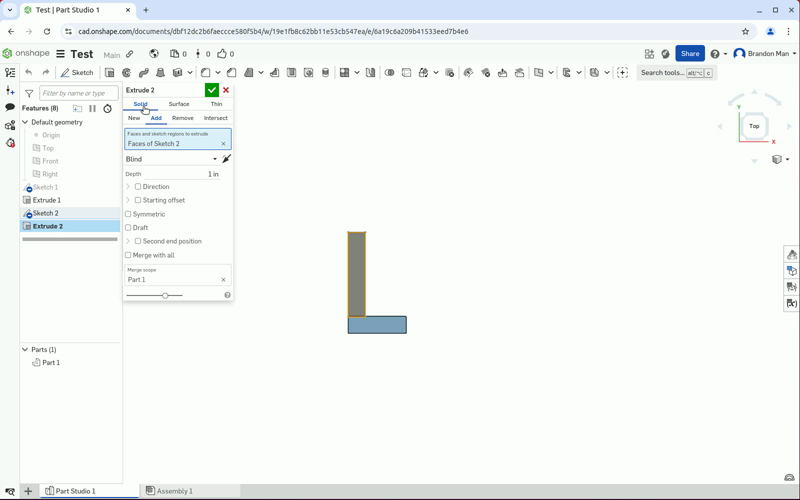
click(143, 106)
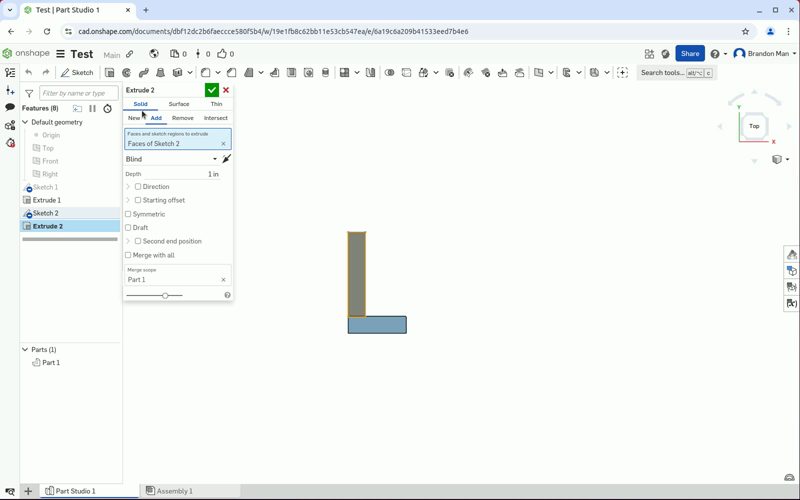
mouse_move(137, 120)
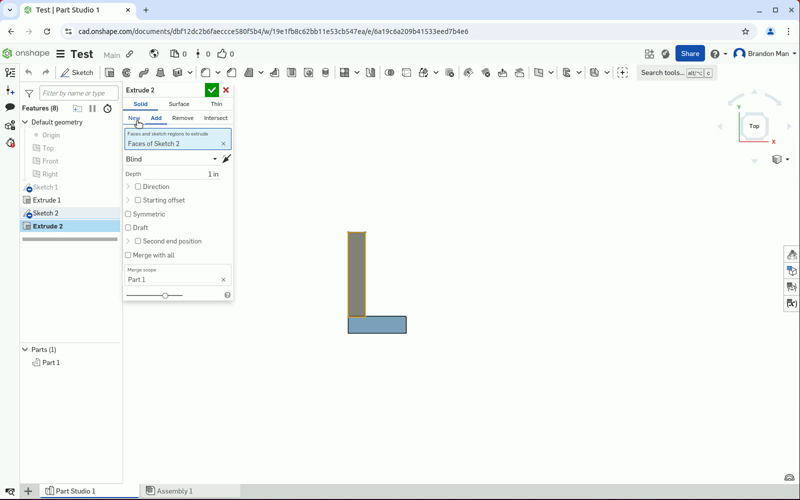
click(137, 120)
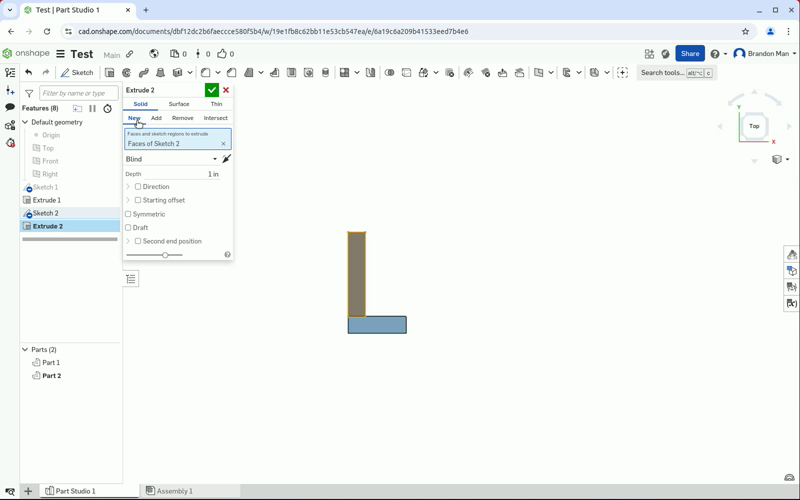
key(tab, 4)
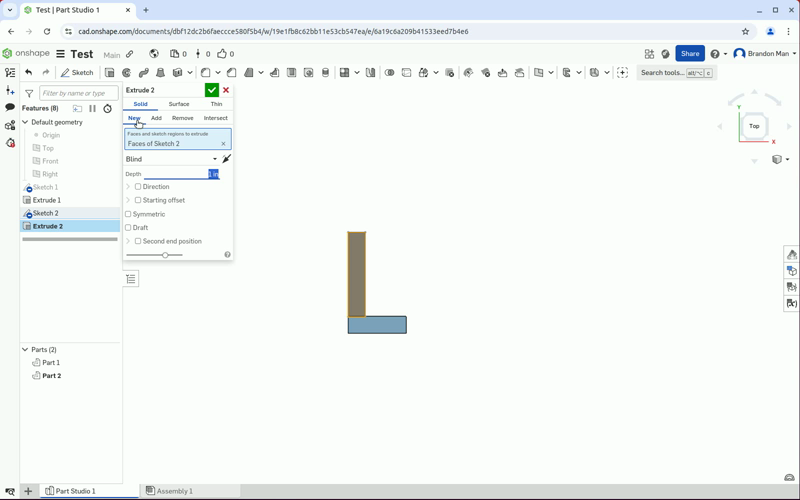
text(12.998)
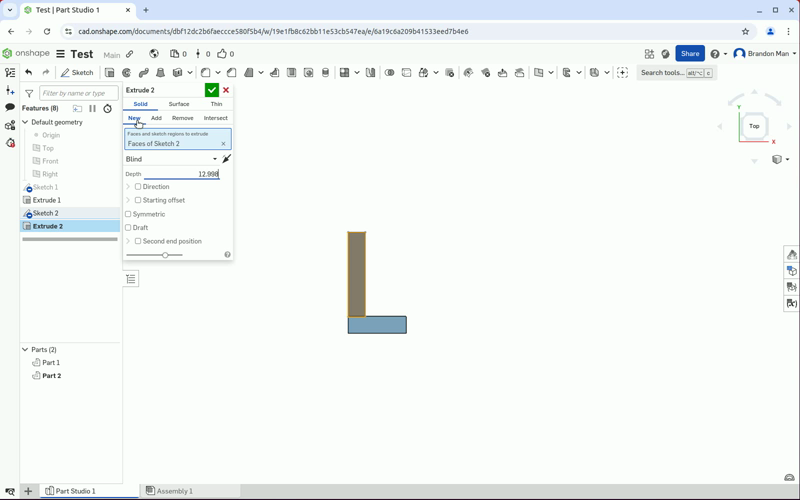
key(enter)
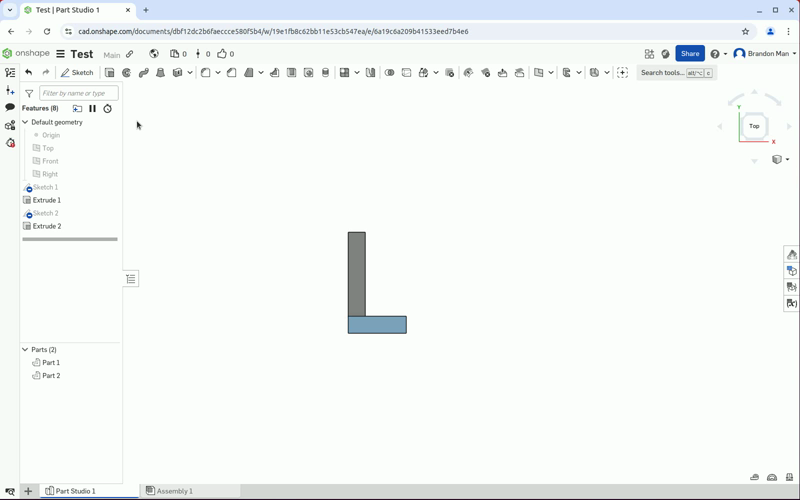
key(shift+h)
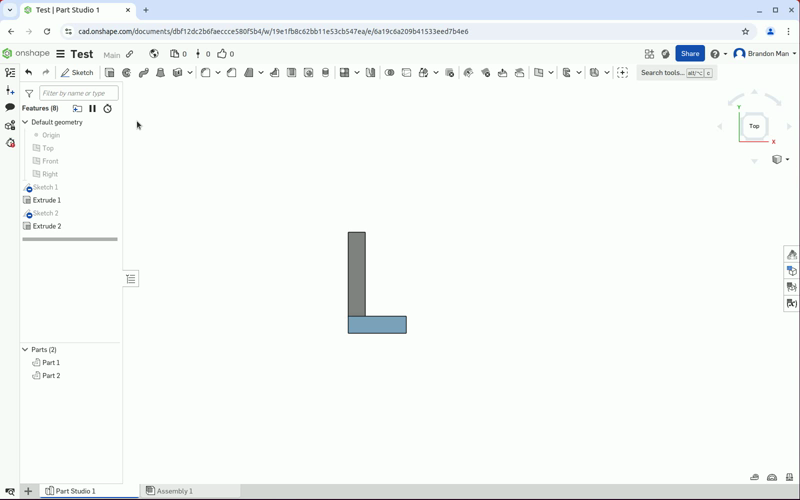
key(shift+h)
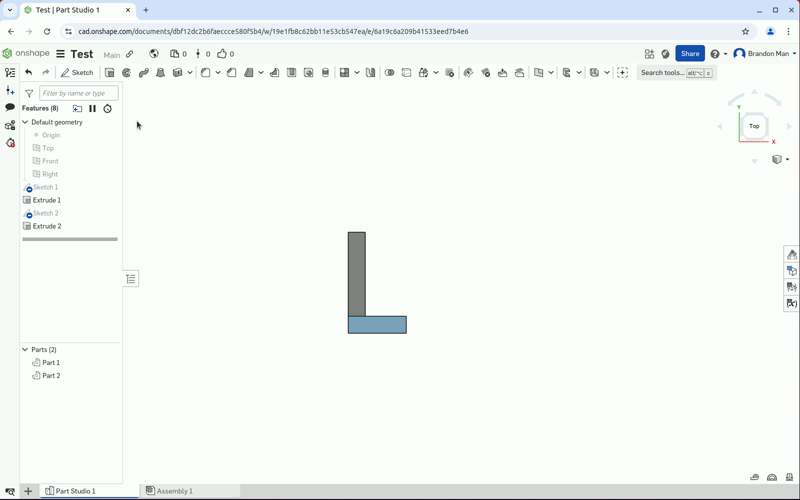
mouse_move(73, 189)
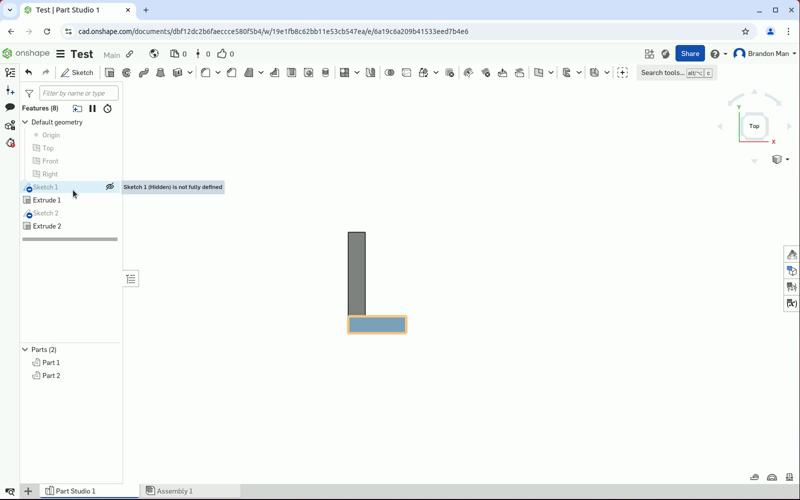
click(73, 189)
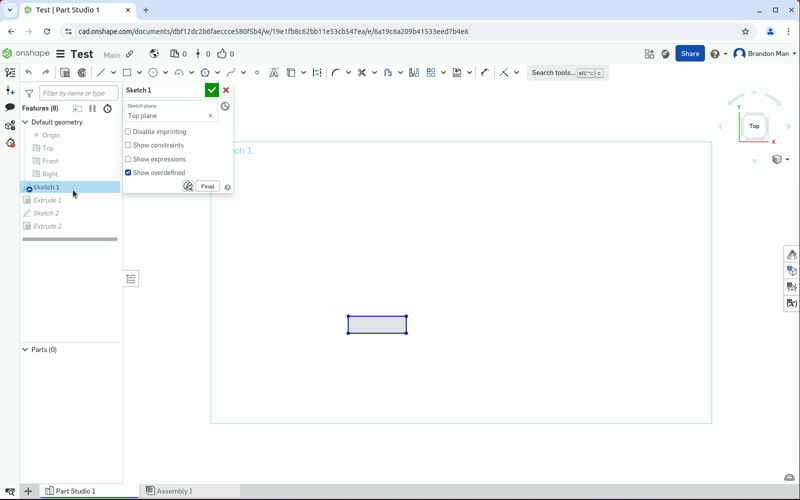
mouse_move(229, 92)
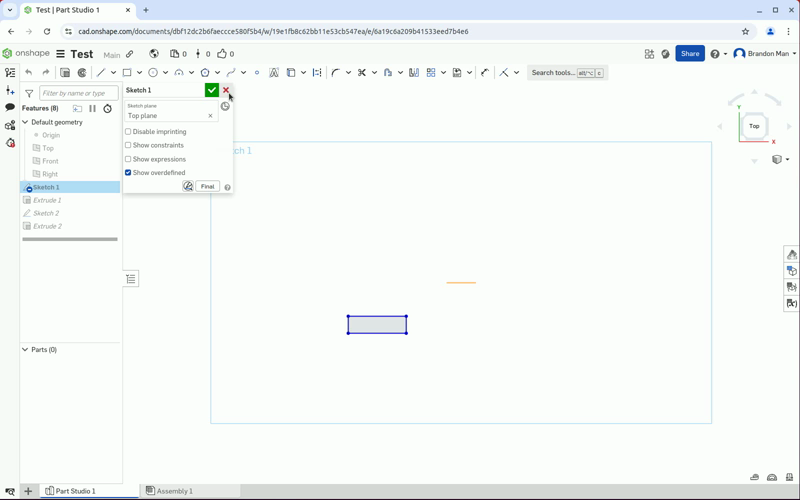
click(229, 92)
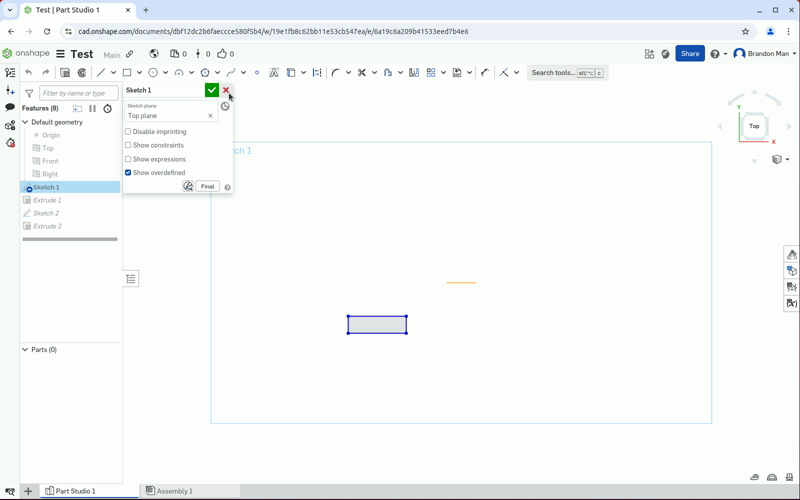
key(shift+s)
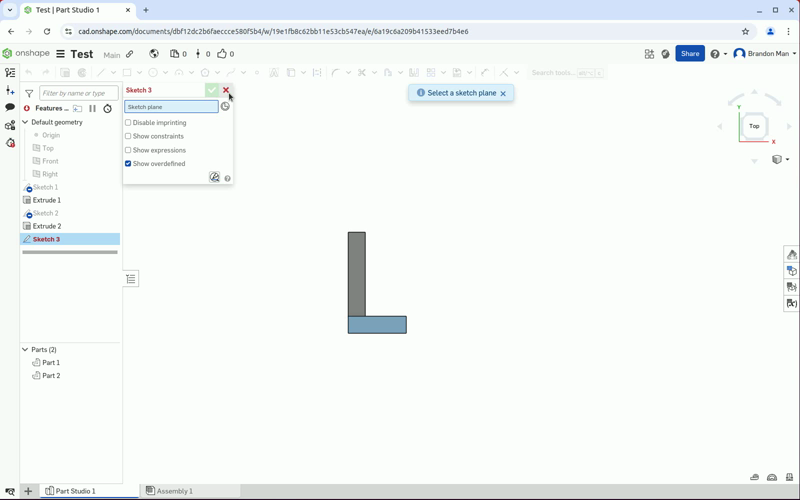
mouse_move(73, 150)
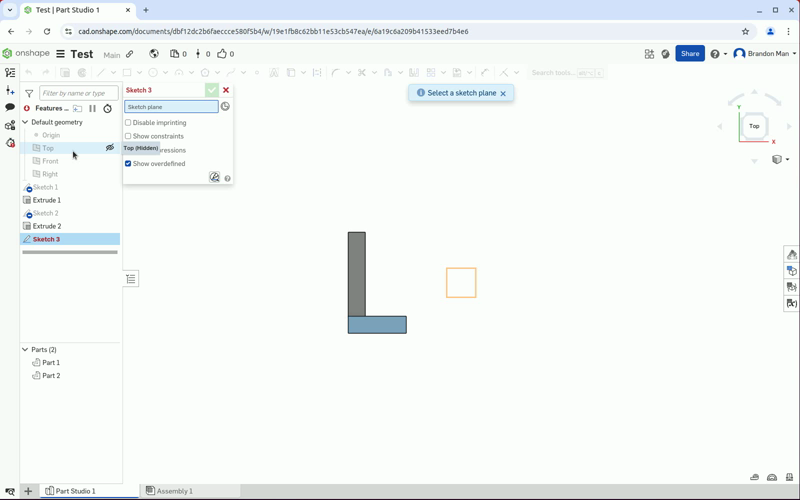
click(73, 150)
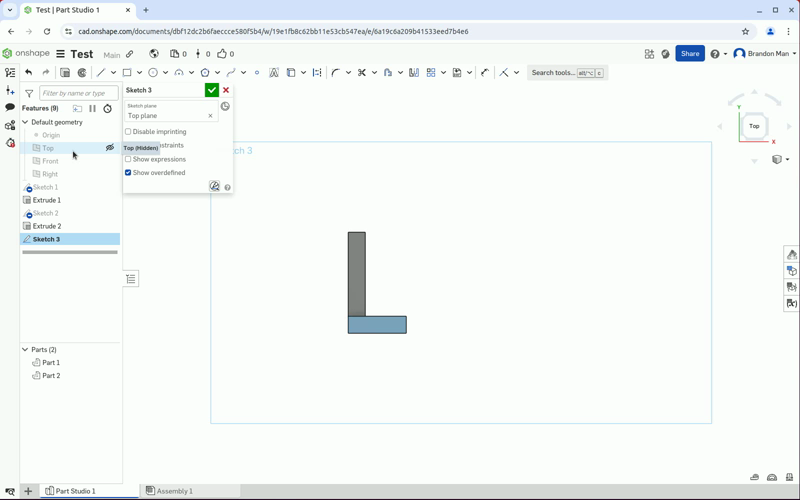
mouse_move(73, 352)
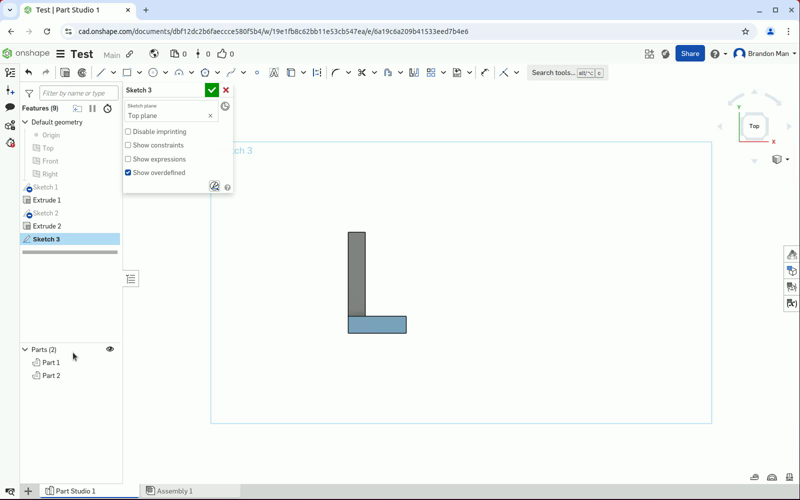
key(y)
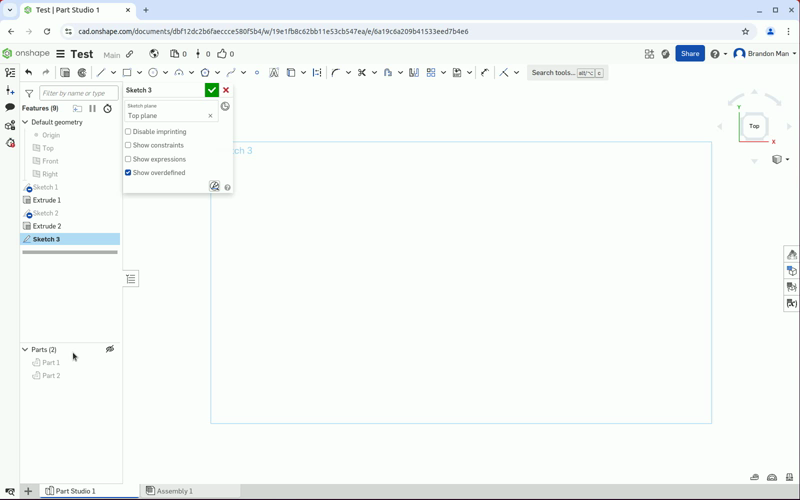
key(l)
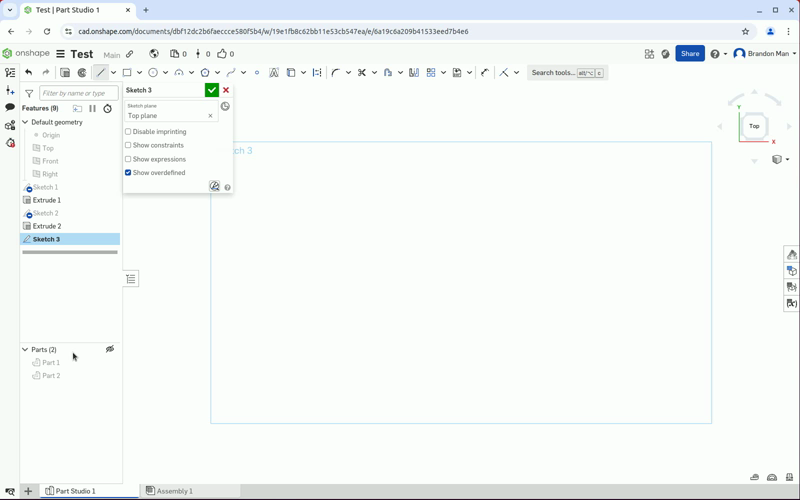
key_down(shift)
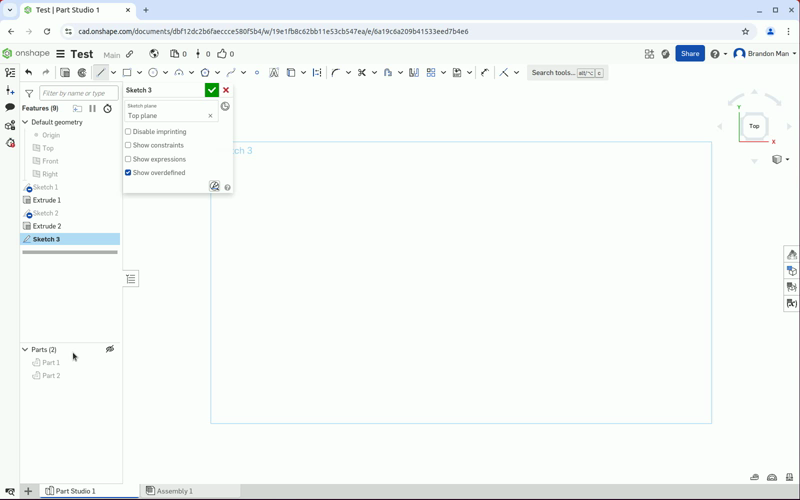
mouse_move(389, 316)
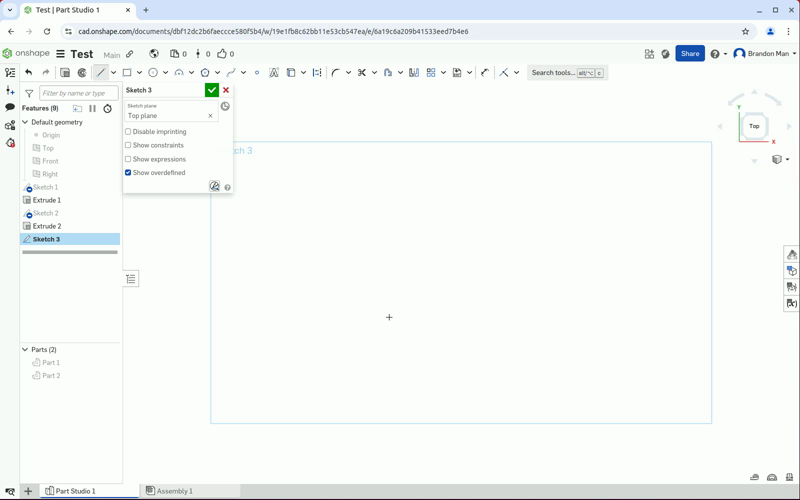
click(389, 316)
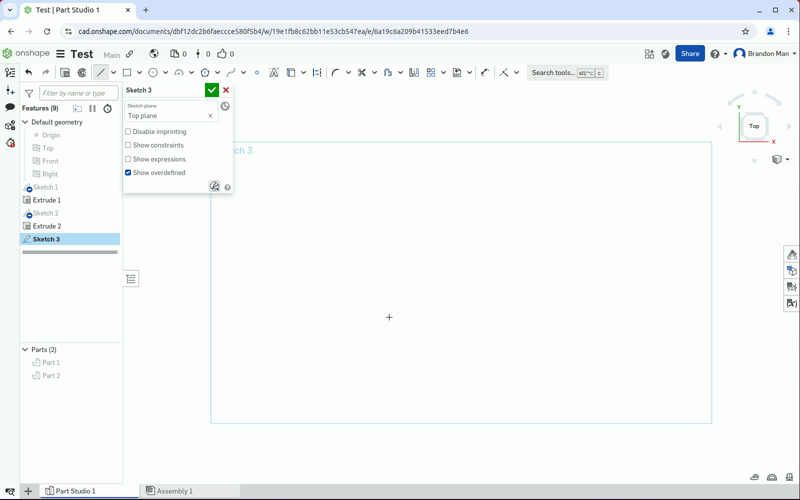
key_up(shift)
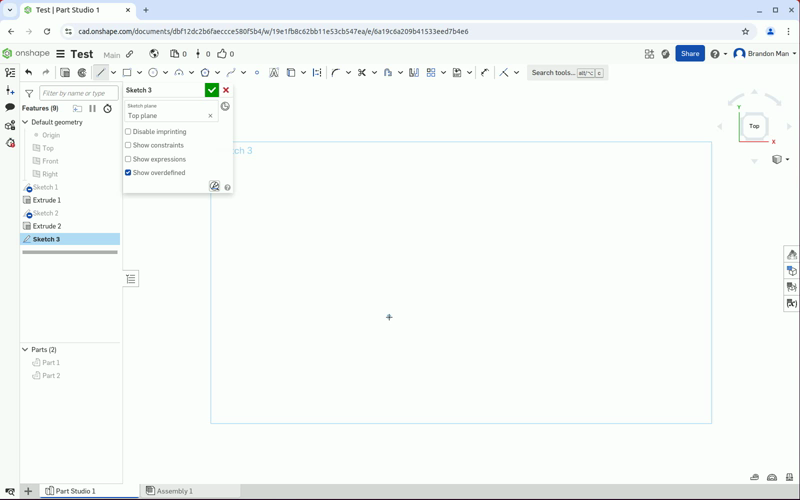
key_down(shift)
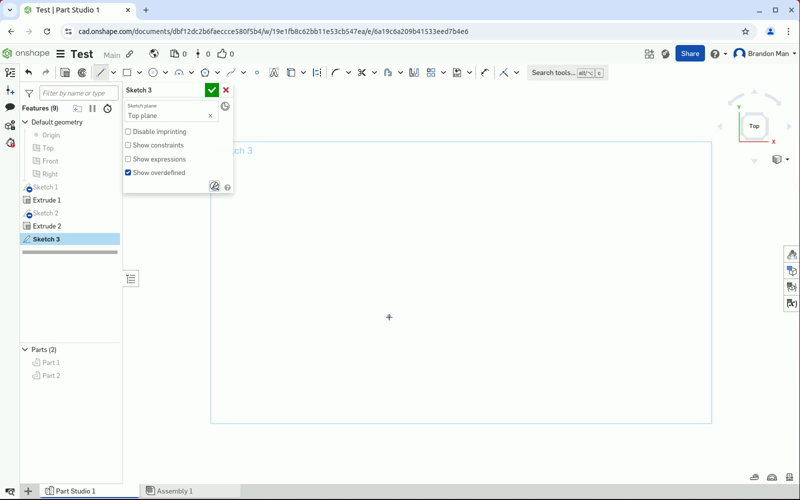
mouse_move(419, 316)
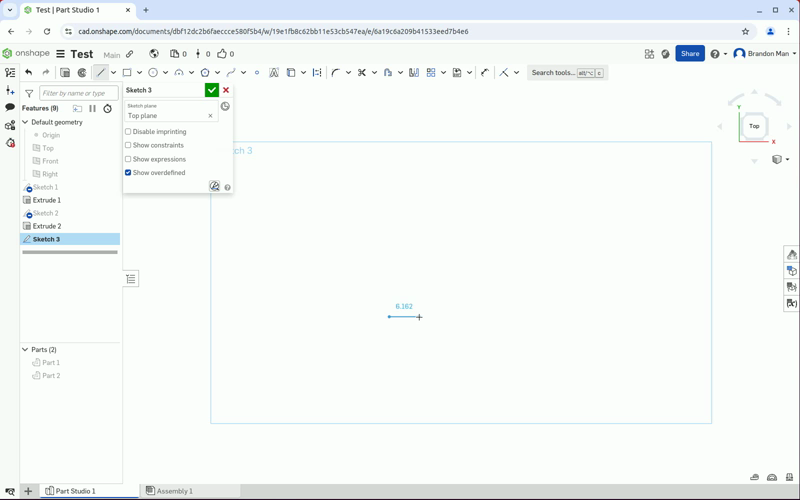
mouse_move(406, 316)
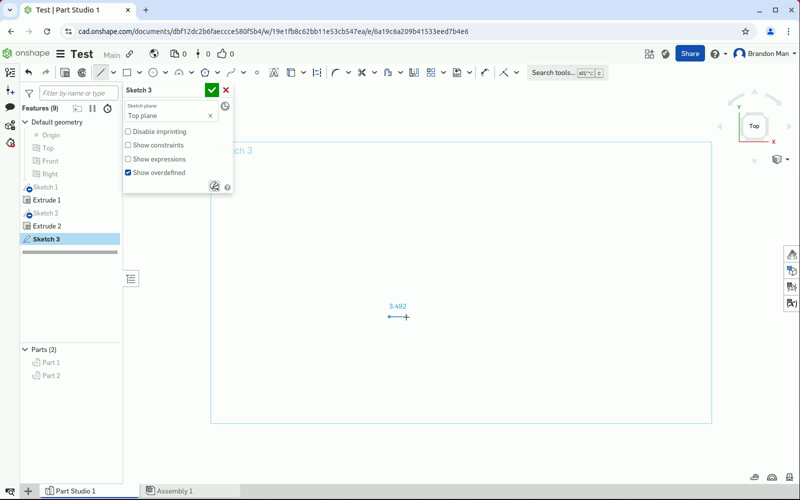
click(406, 316)
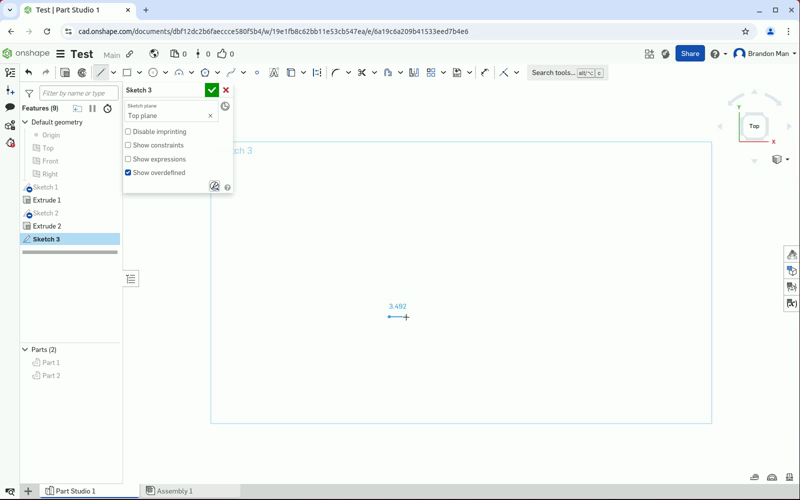
key_up(shift)
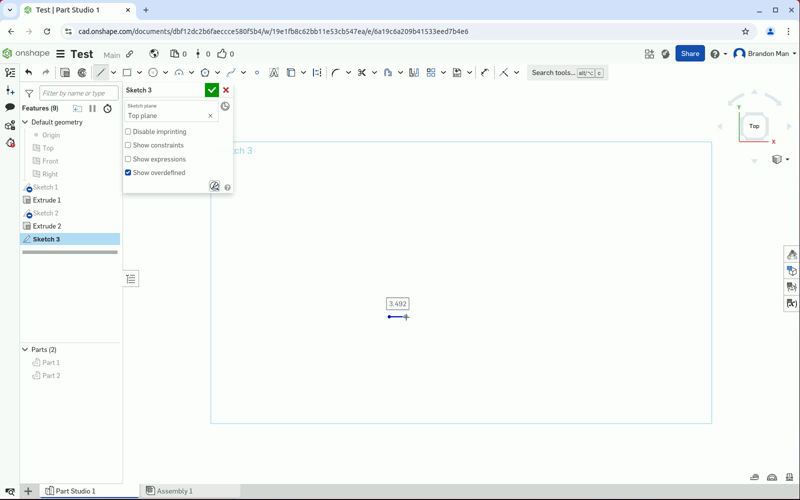
key_down(shift)
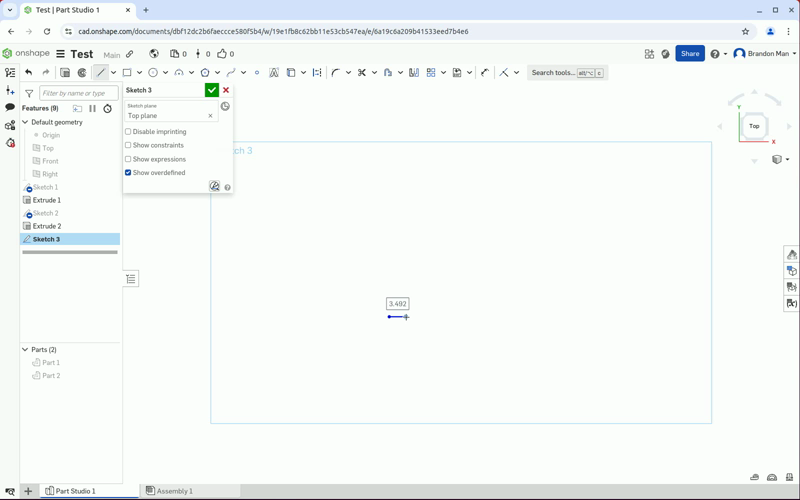
mouse_move(406, 232)
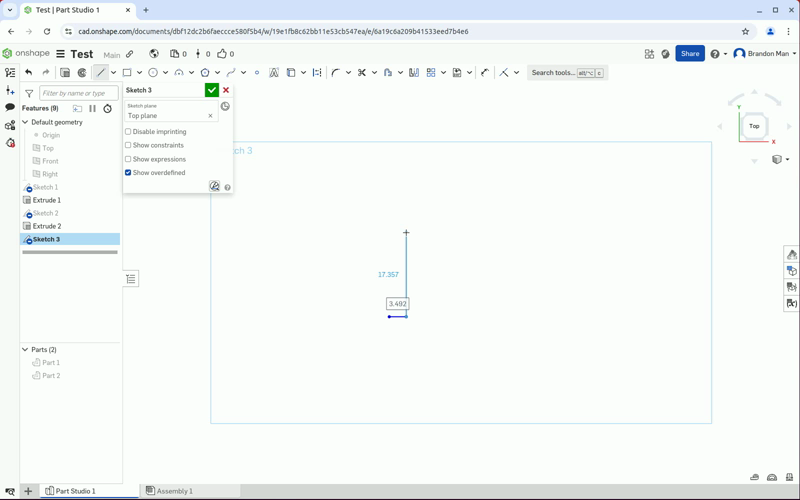
click(406, 232)
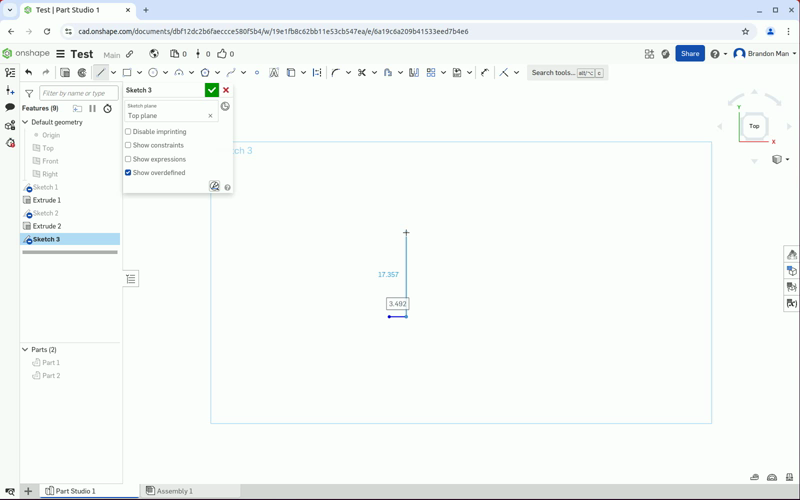
key_up(shift)
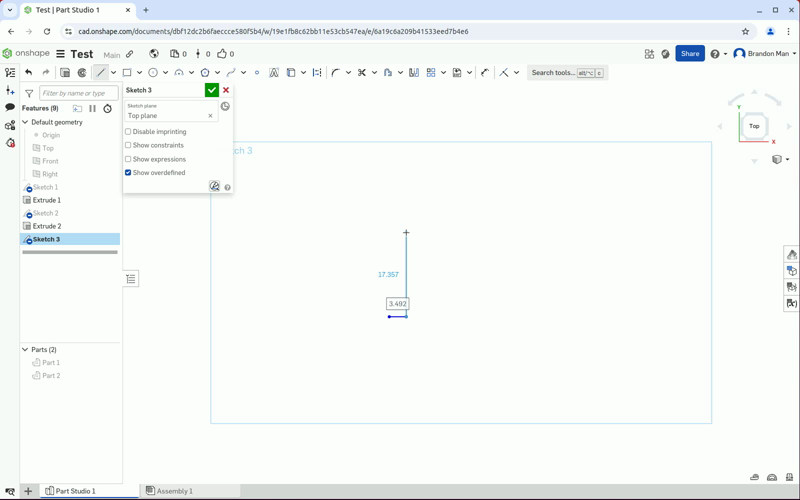
key_down(shift)
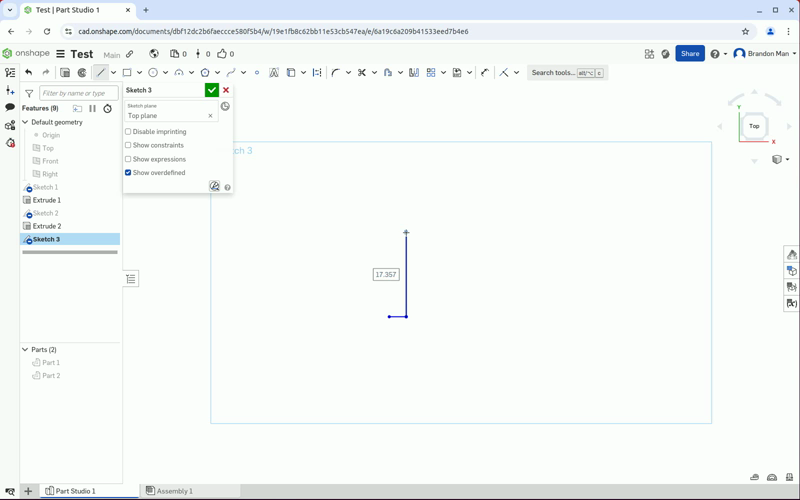
mouse_move(436, 232)
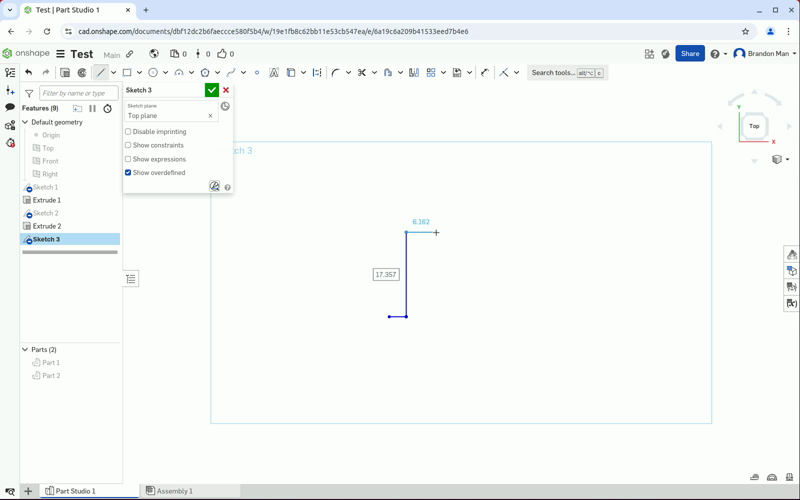
mouse_move(389, 232)
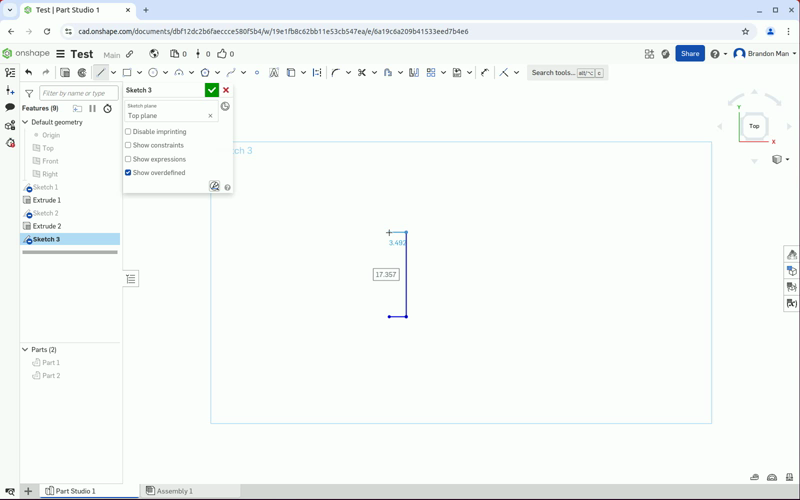
click(389, 232)
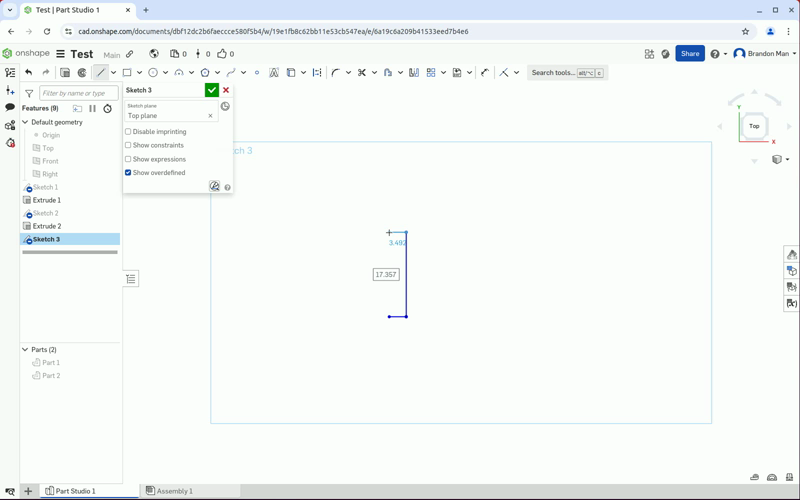
key_up(shift)
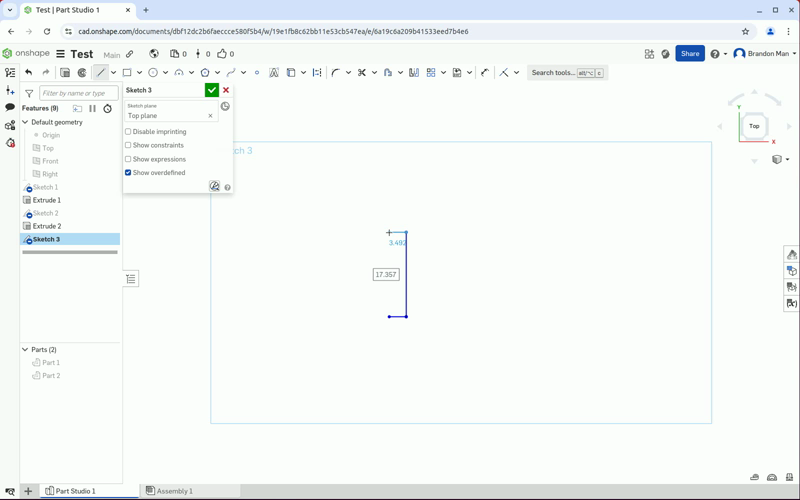
key_down(shift)
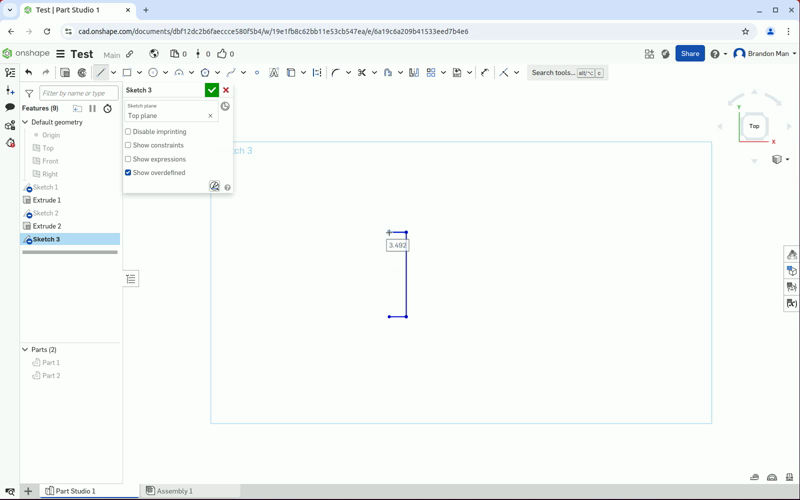
mouse_move(389, 316)
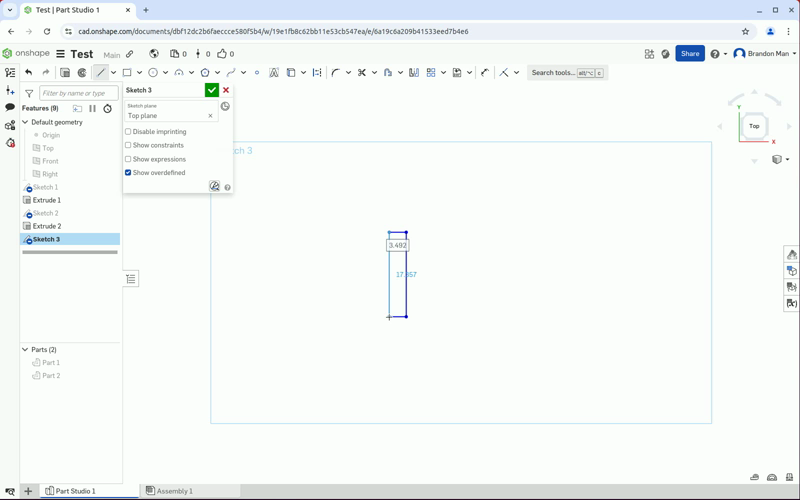
key_up(shift)
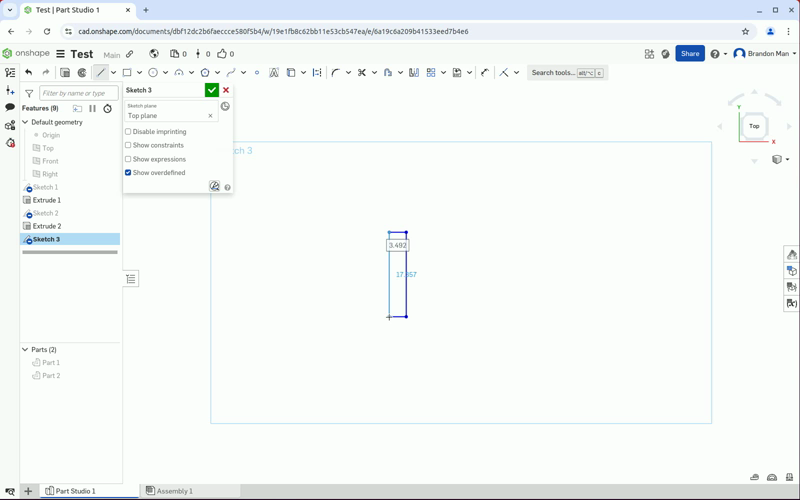
click(389, 316)
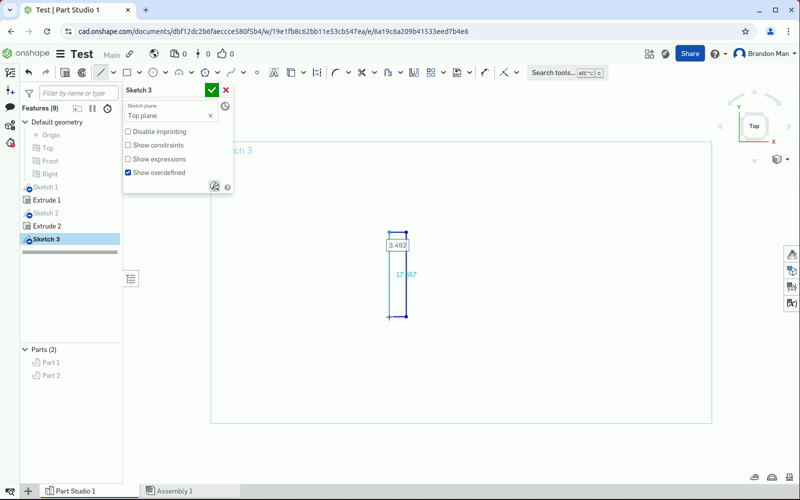
key(esc)
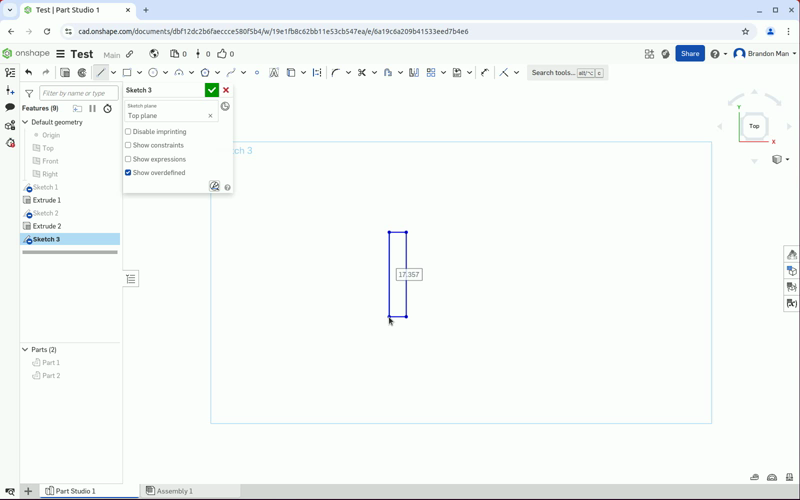
mouse_move(403, 287)
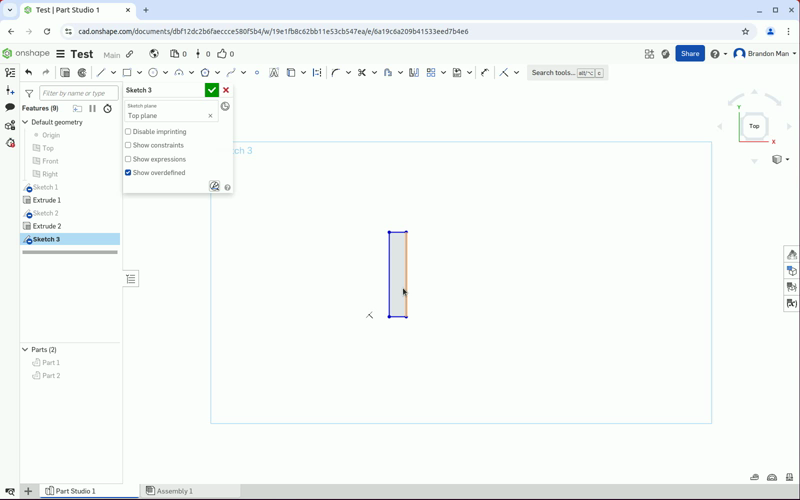
scroll(6)
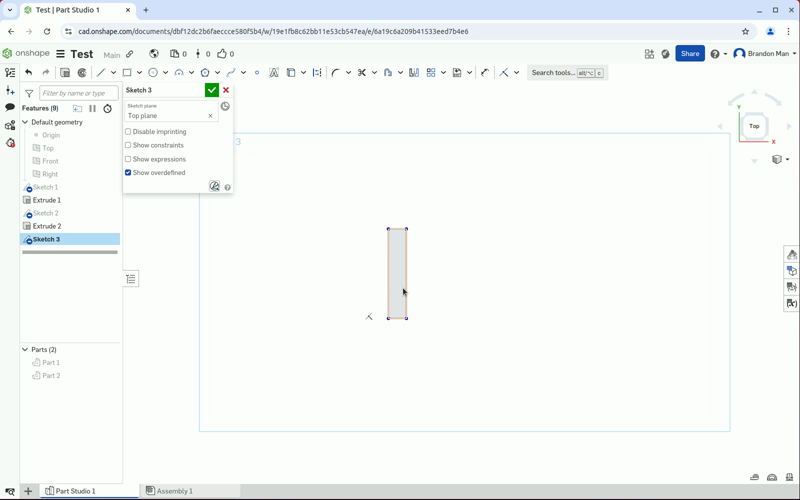
scroll(6)
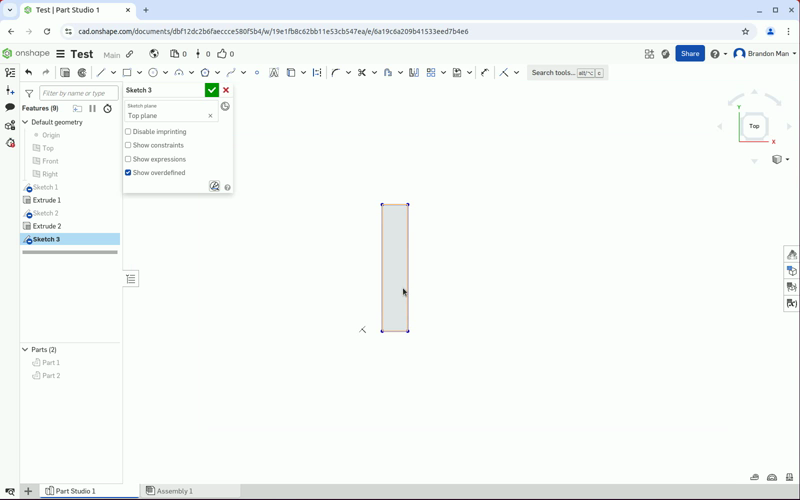
scroll(6)
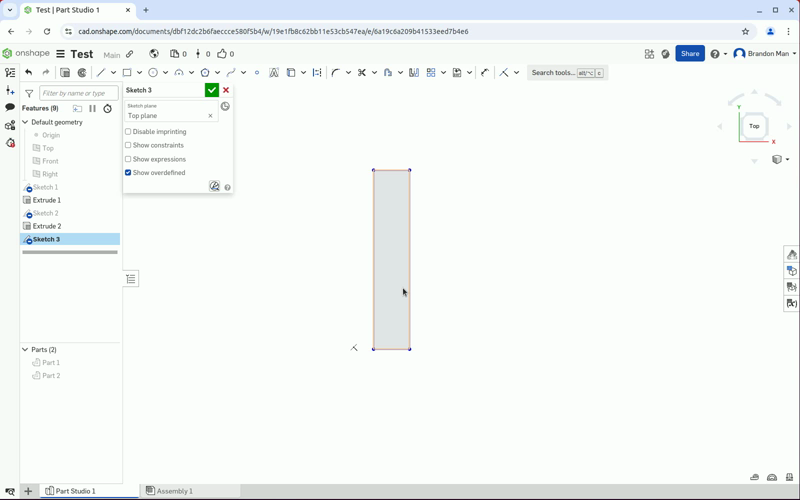
scroll(6)
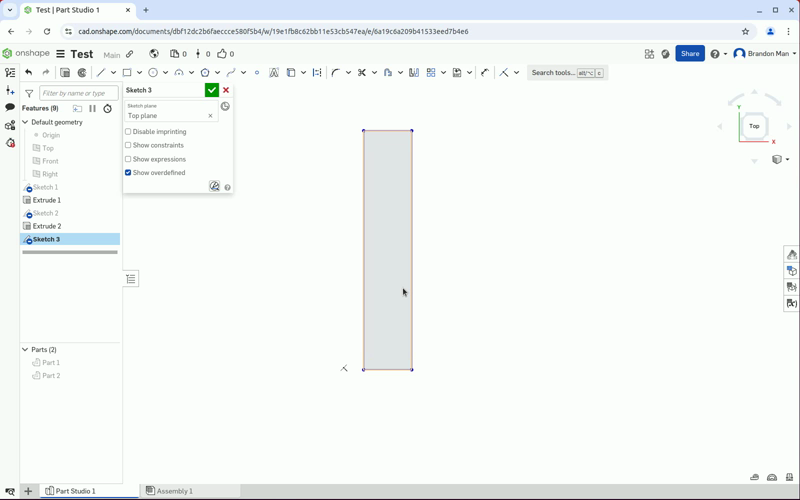
scroll(6)
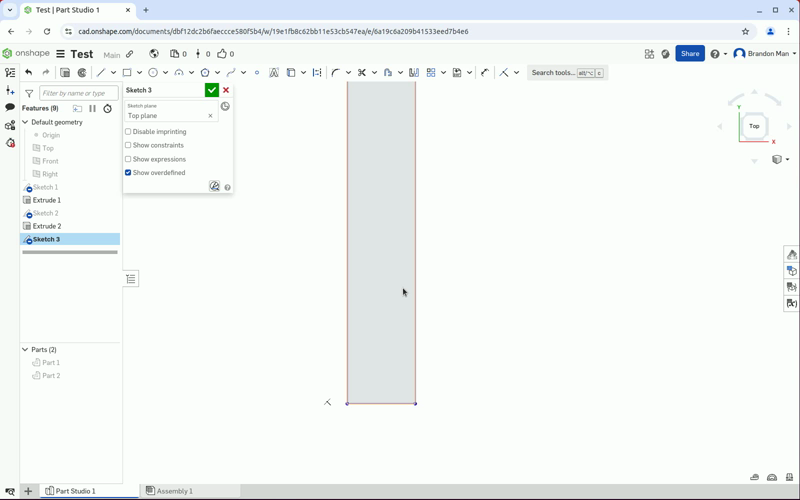
scroll(6)
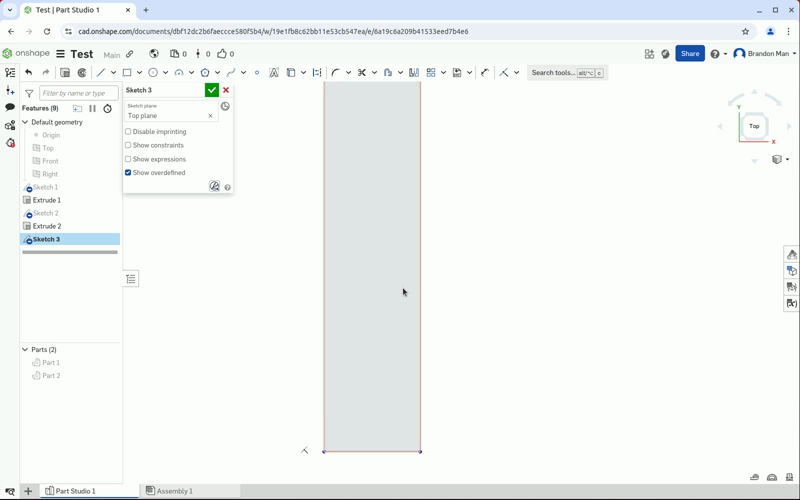
scroll(6)
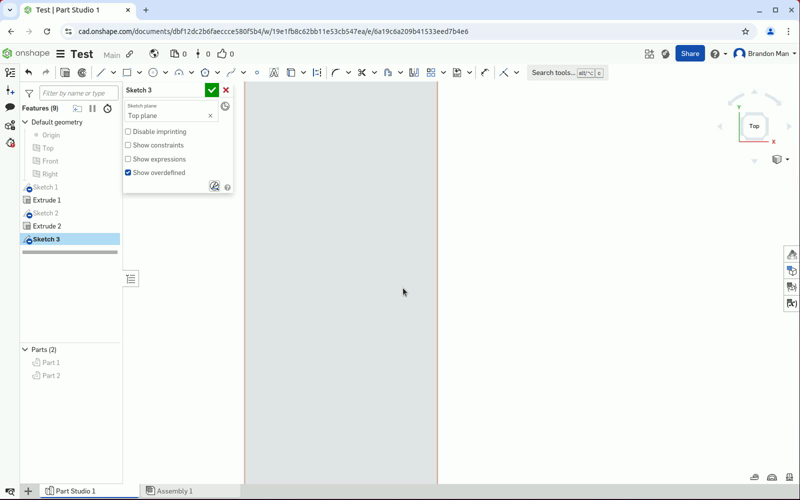
click(403, 287)
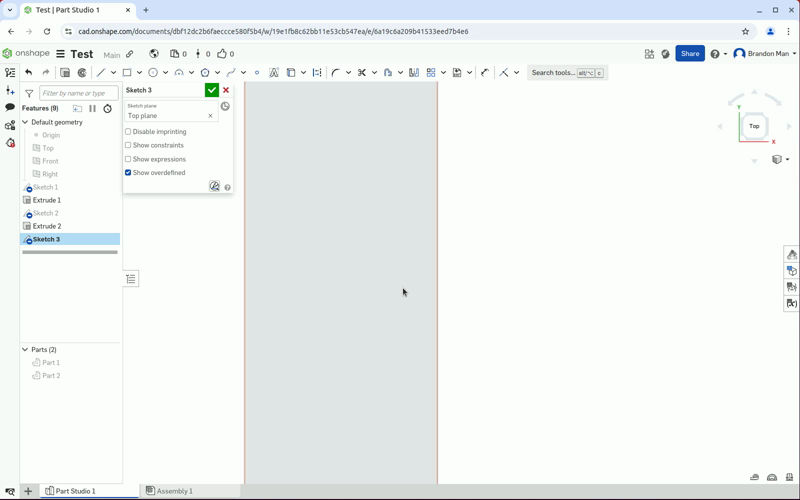
scroll(-6)
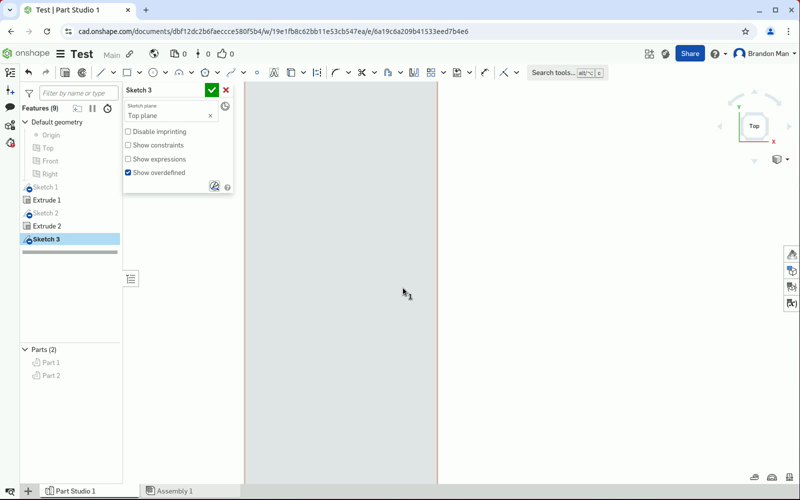
scroll(-6)
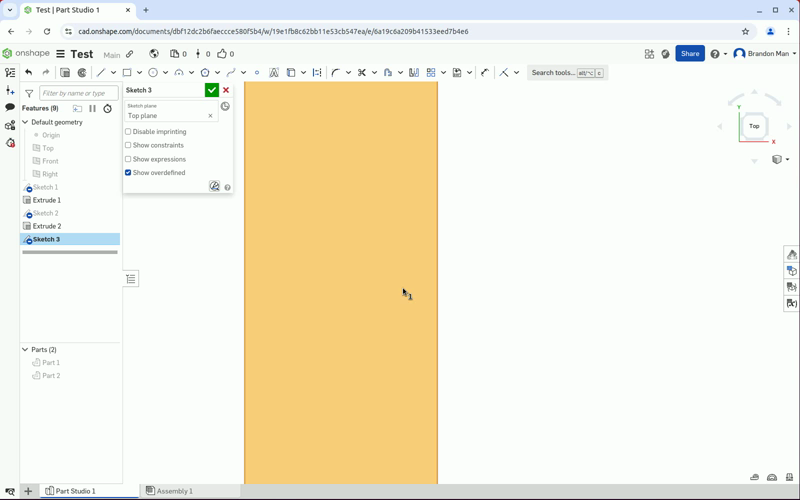
scroll(-6)
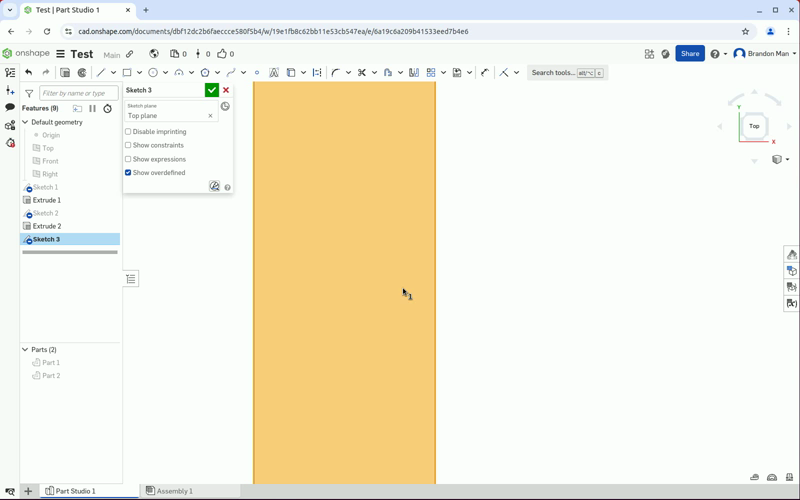
scroll(-6)
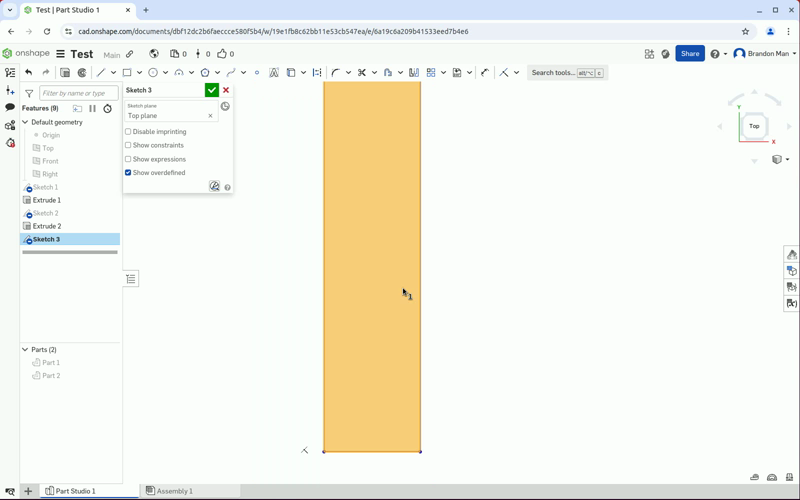
scroll(-6)
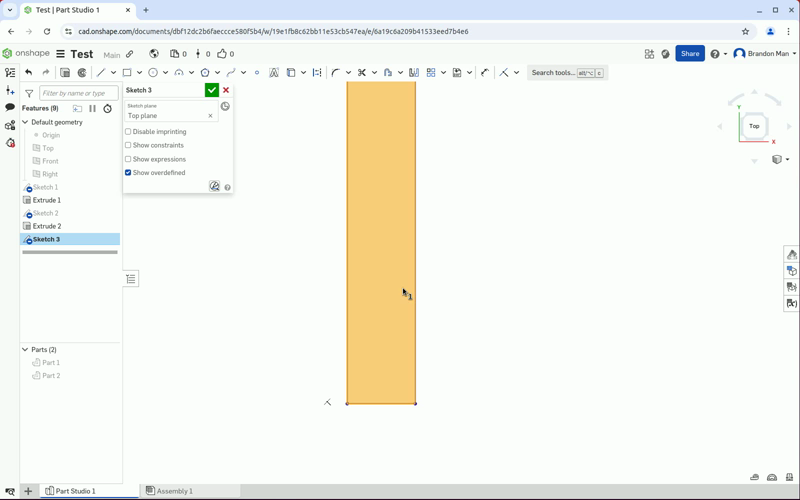
scroll(-6)
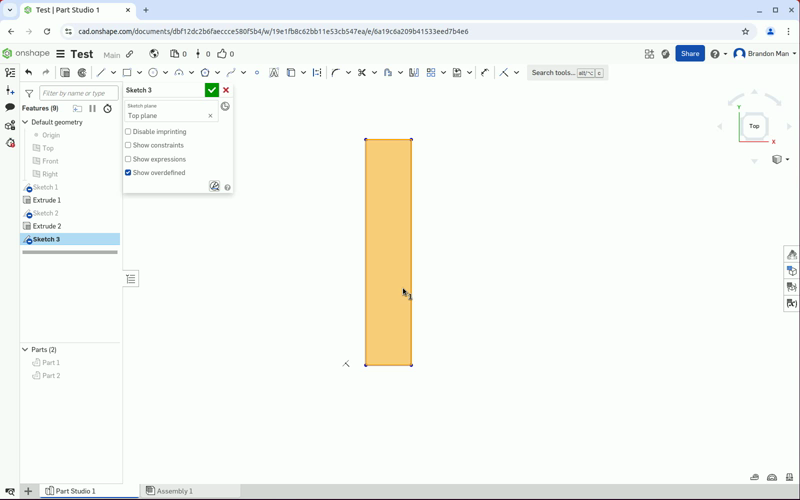
scroll(-6)
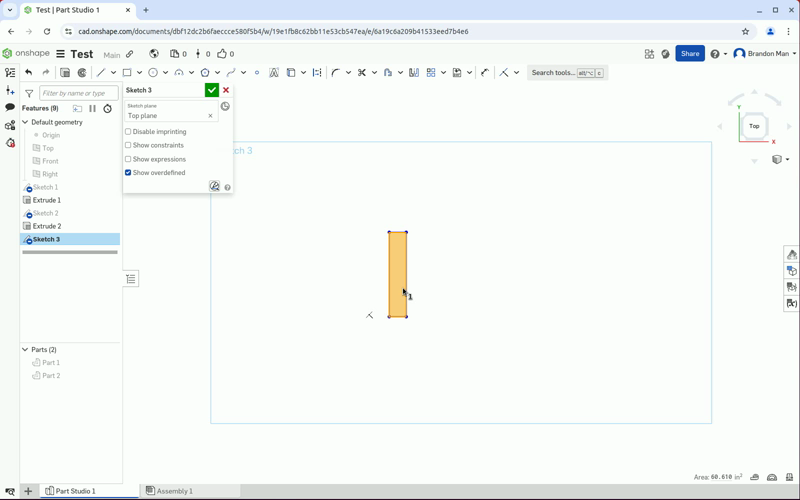
mouse_move(73, 352)
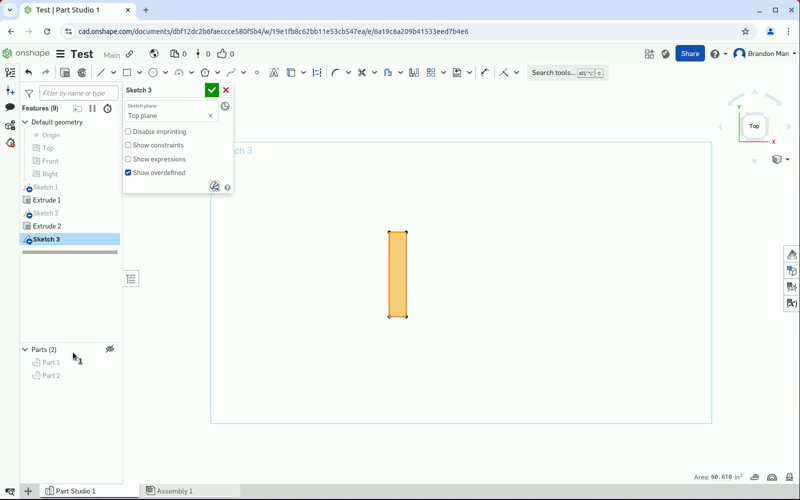
key(shift+y)
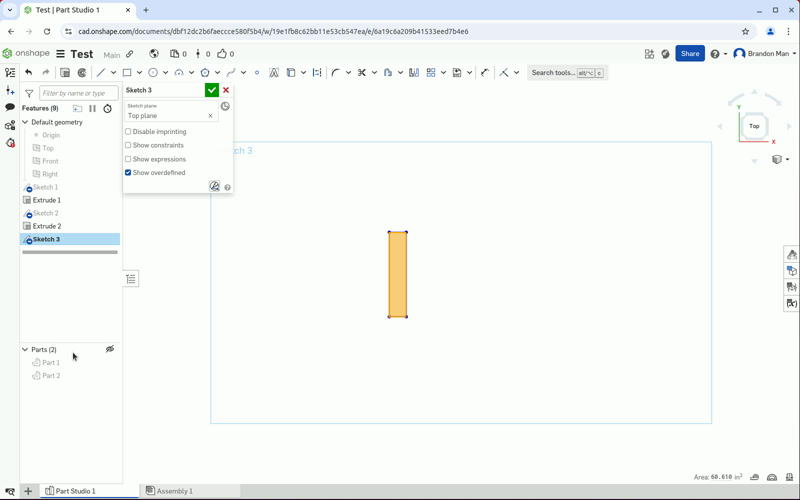
key(shift+e)
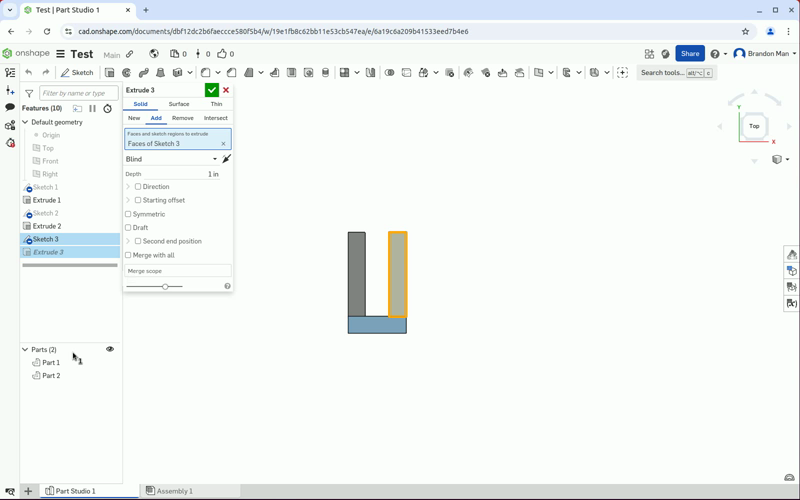
mouse_move(143, 106)
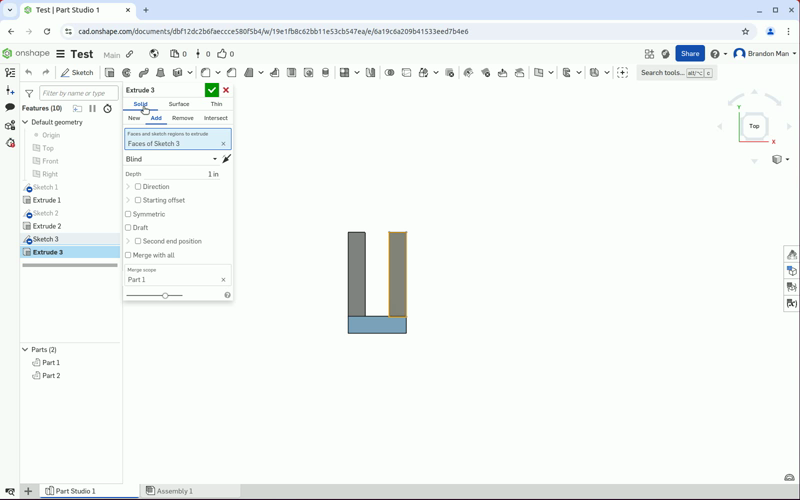
click(143, 106)
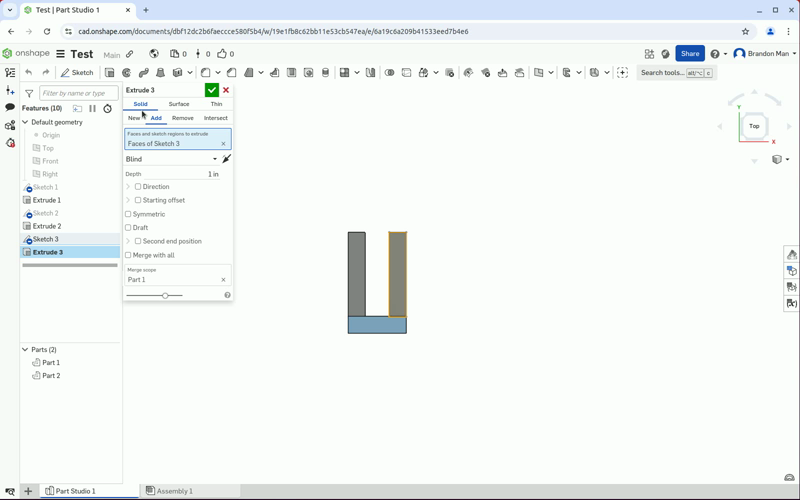
mouse_move(137, 120)
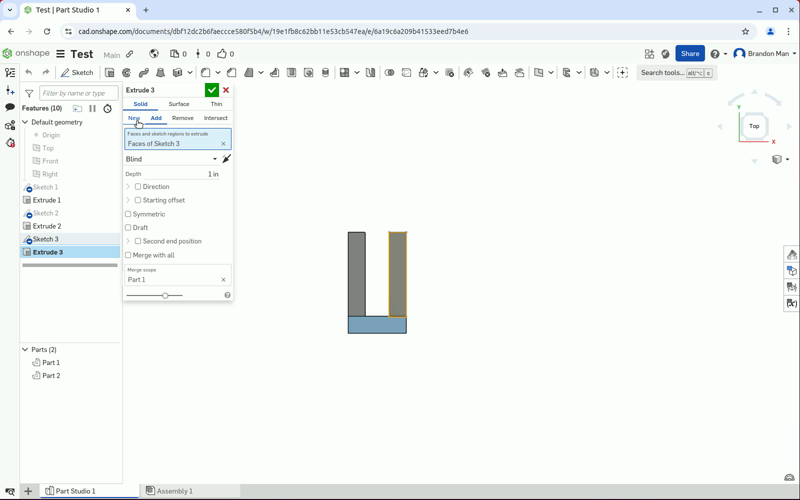
click(137, 120)
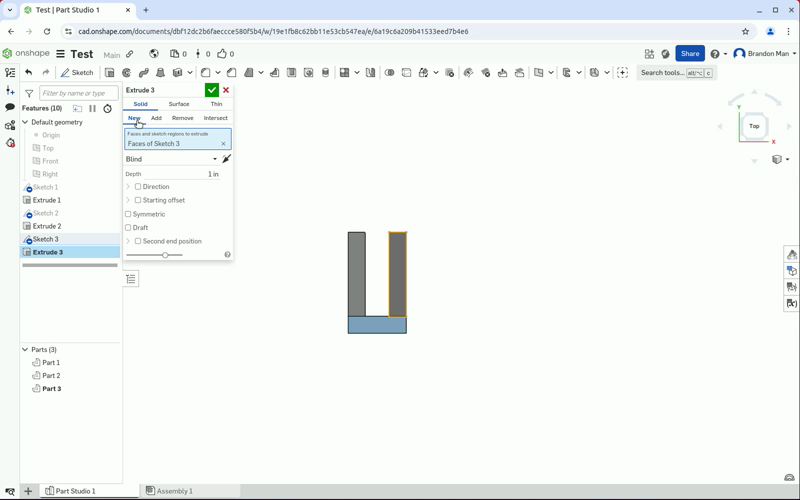
key(tab, 4)
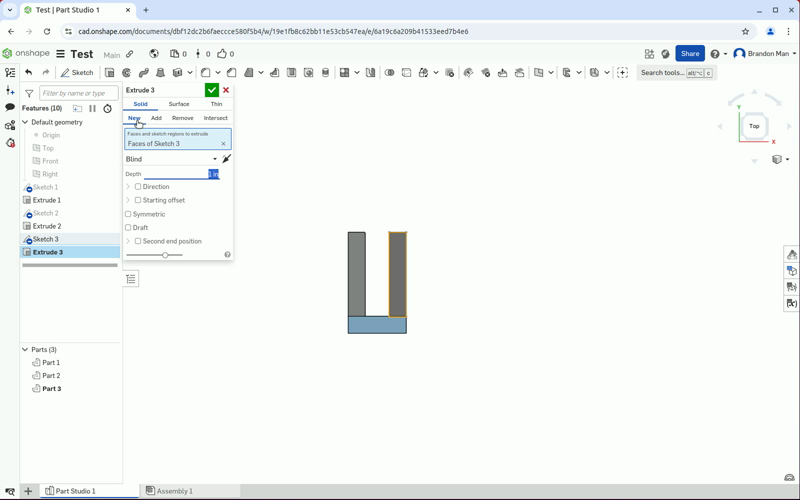
text(12.998)
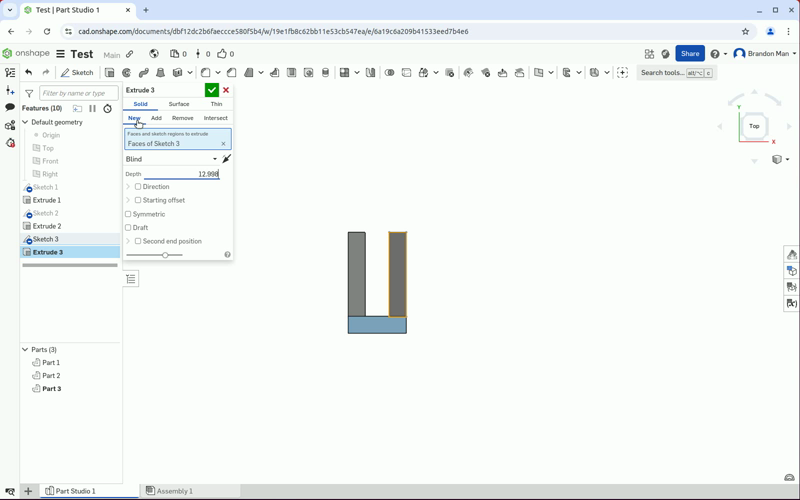
key(enter)
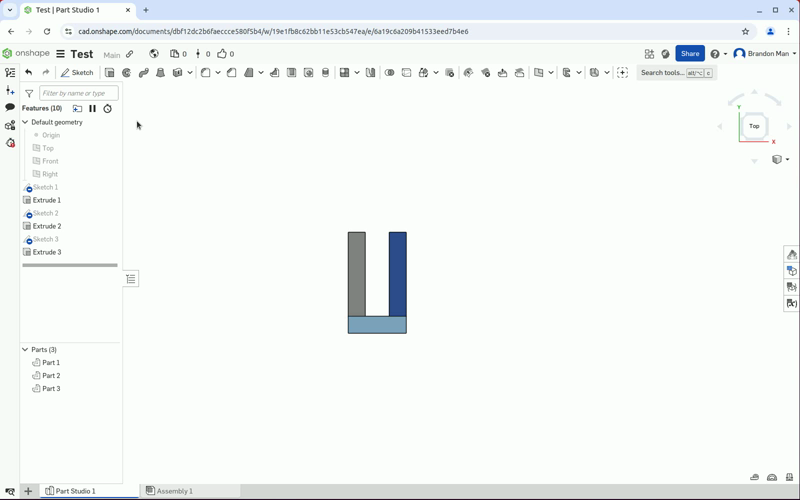
key(shift+h)
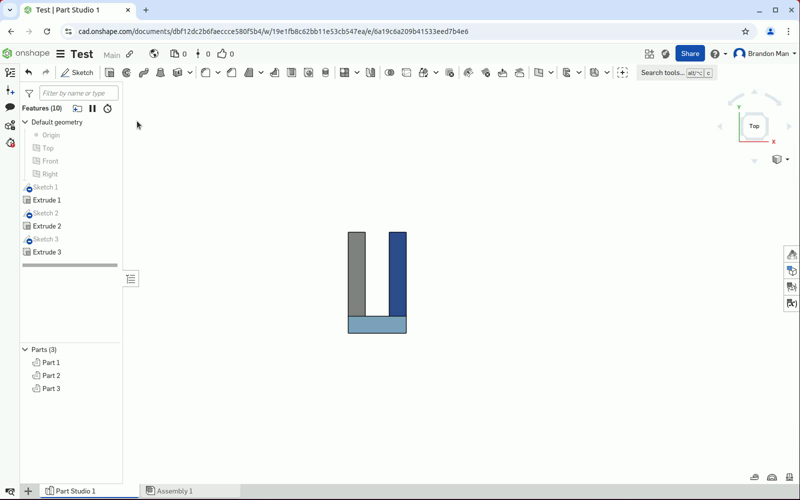
key(shift+h)
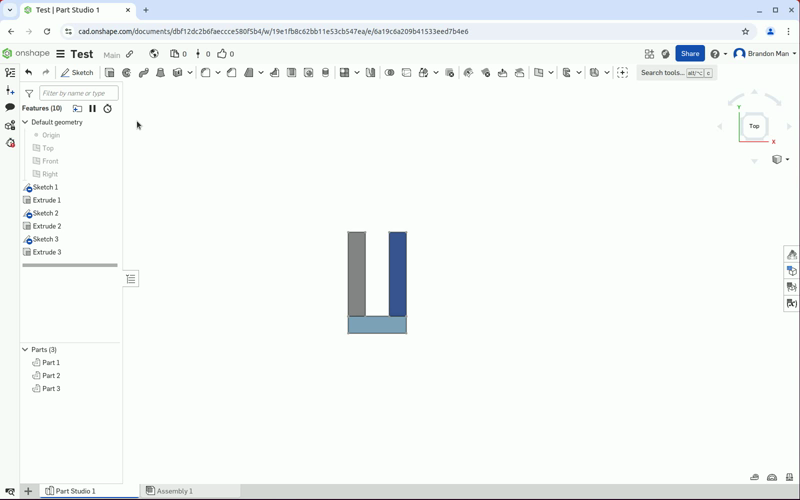
key(shift+7)
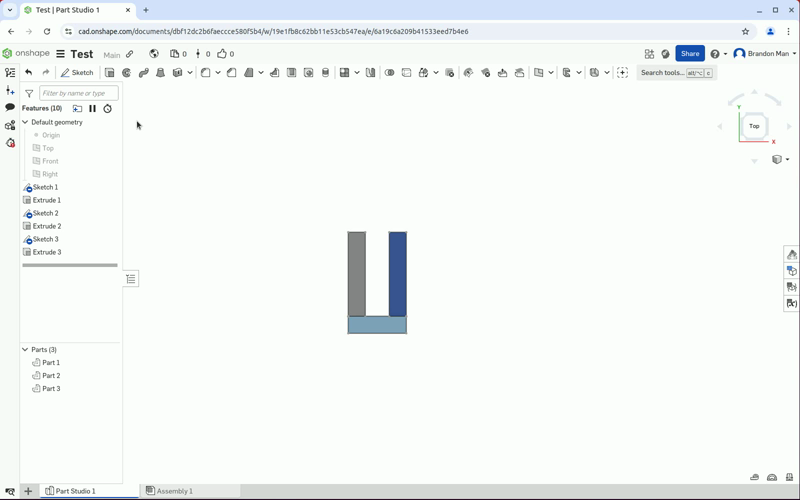
key(up, 3)
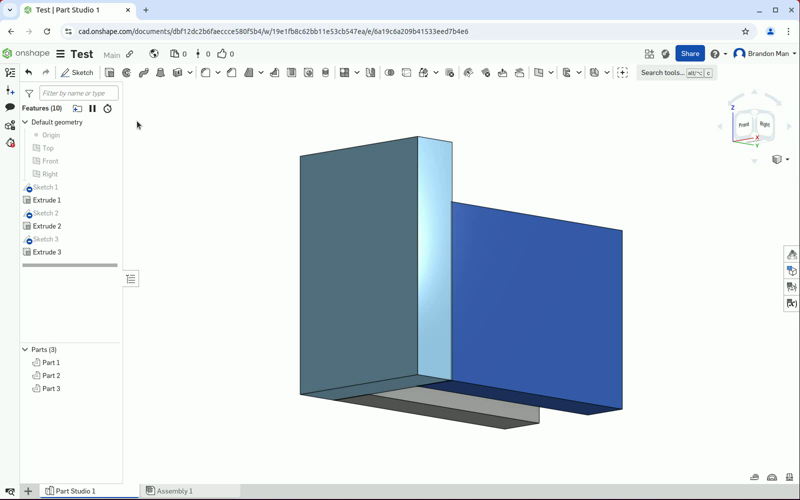
key(left, 3)
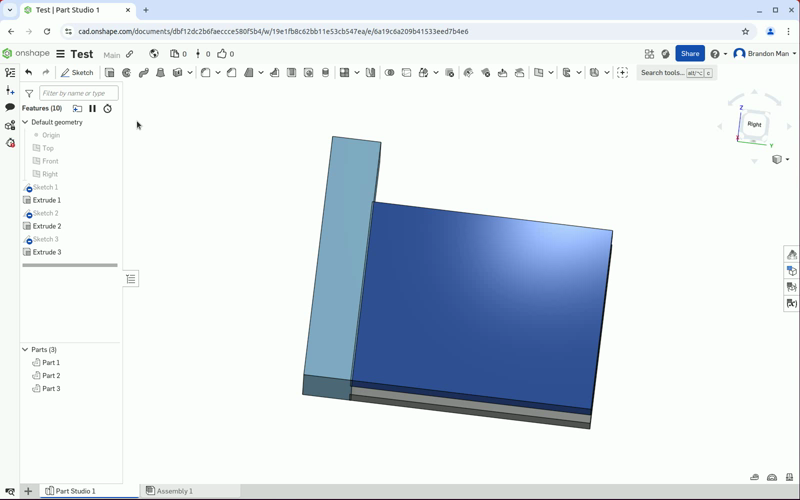
key(right, 3)
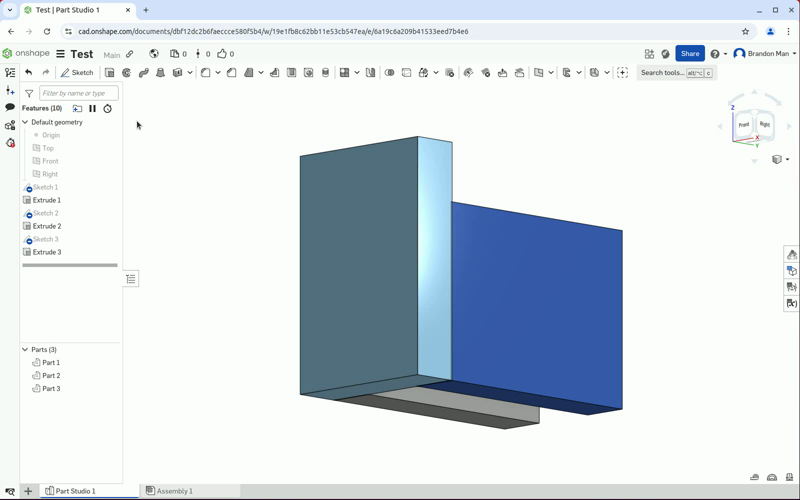
key(down, 3)
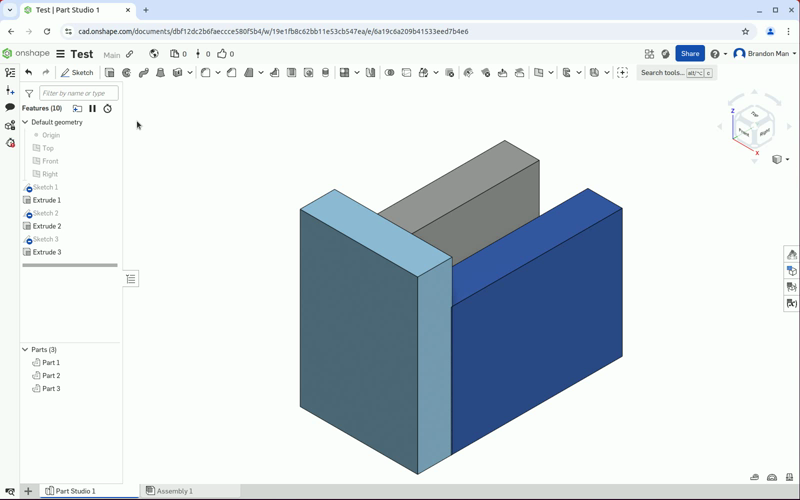
mouse_move(73, 189)
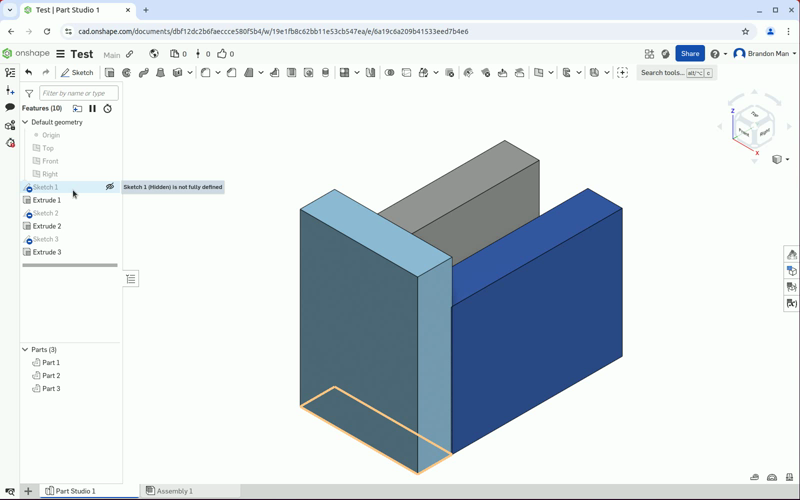
click(73, 189)